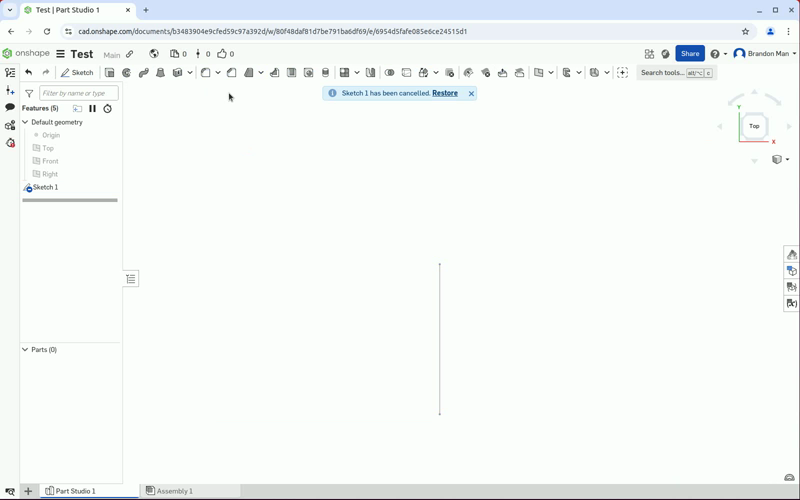
key(shift+h)
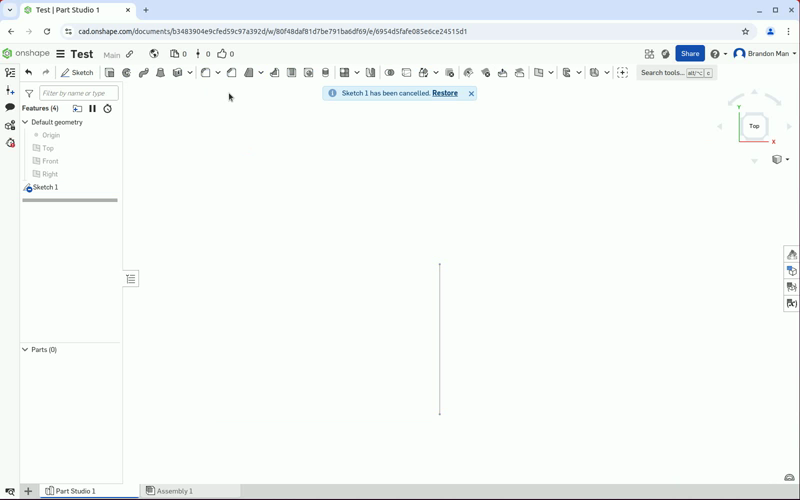
key(shift+s)
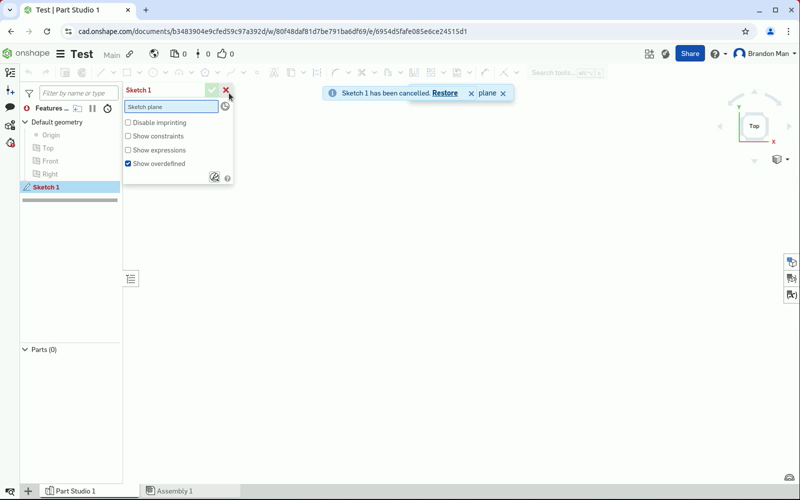
mouse_move(73, 150)
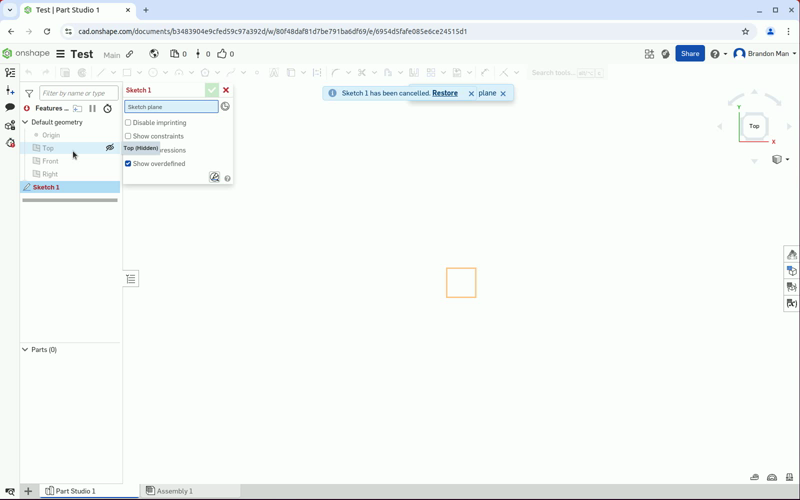
click(73, 150)
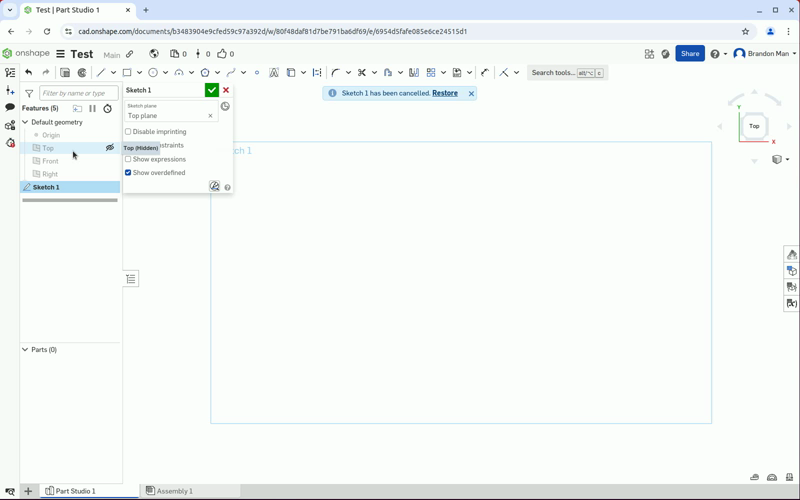
mouse_move(73, 352)
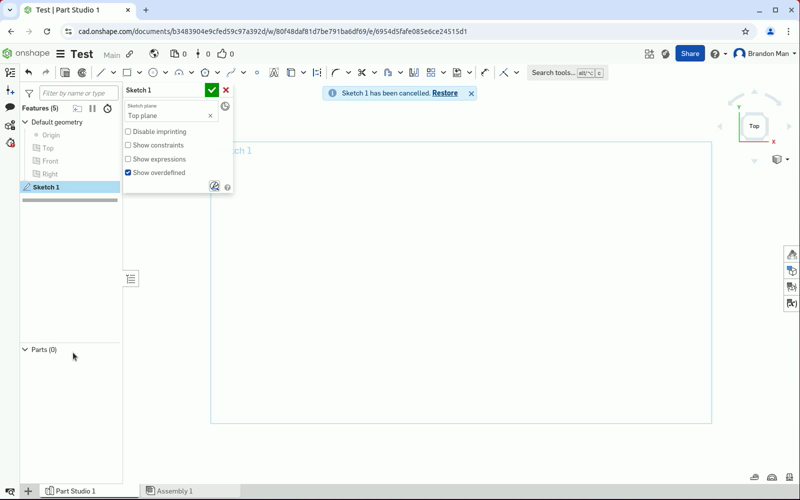
key(y)
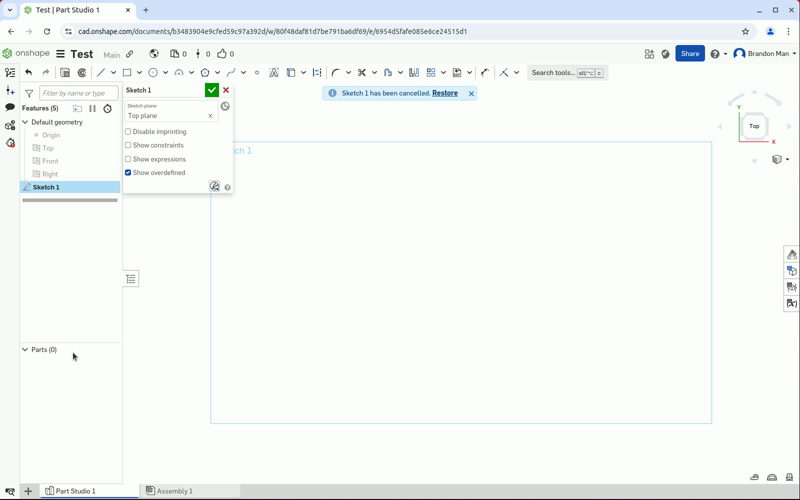
key(l)
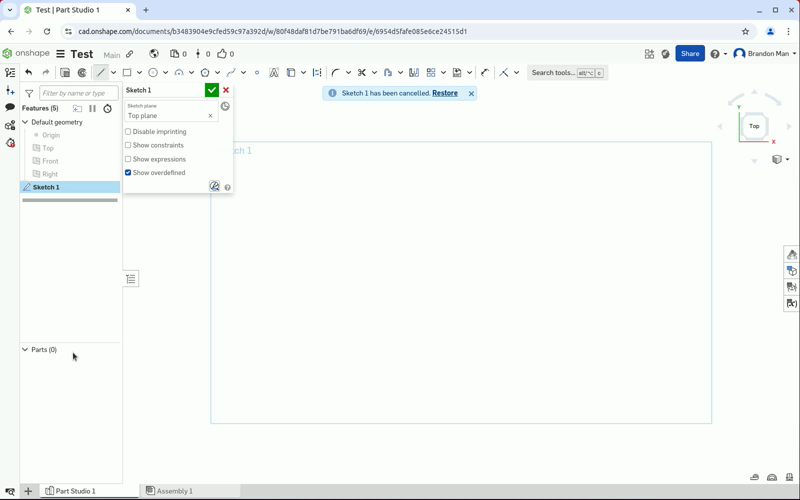
key_down(shift)
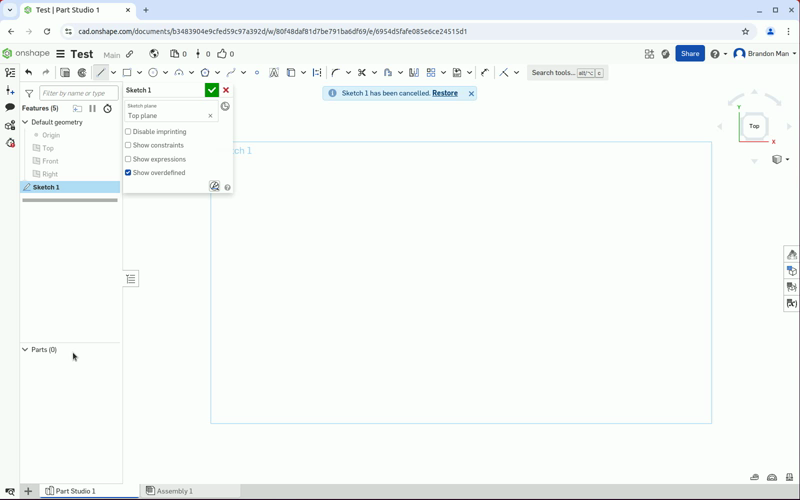
mouse_move(429, 314)
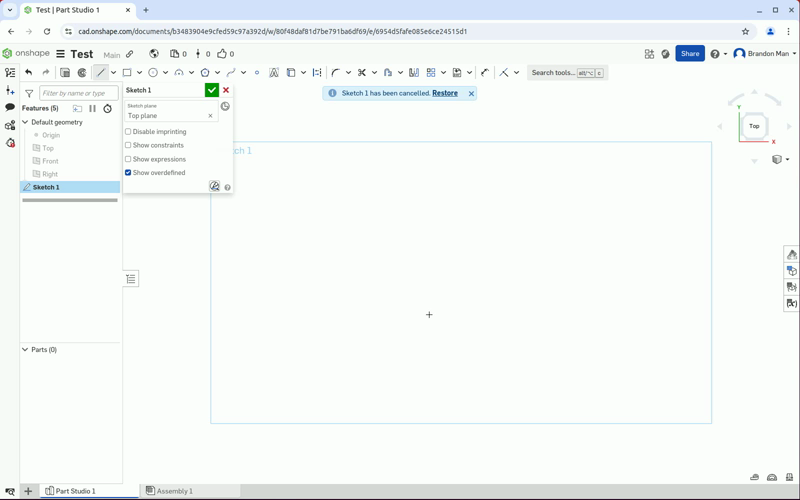
click(429, 314)
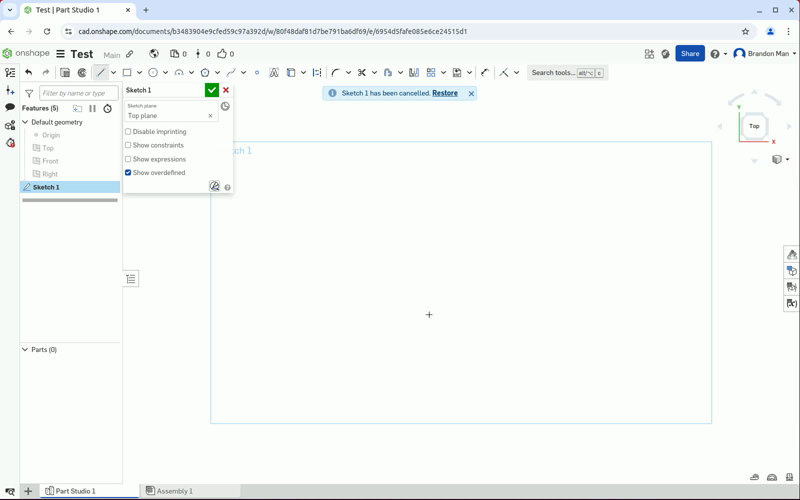
key_up(shift)
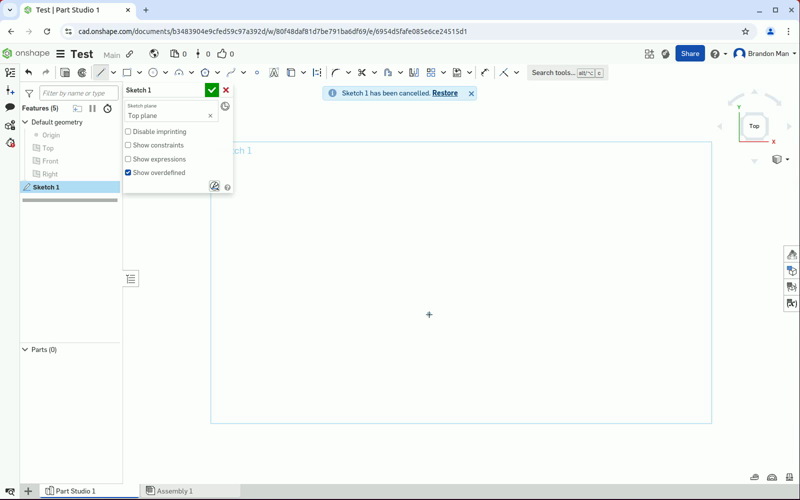
key_down(shift)
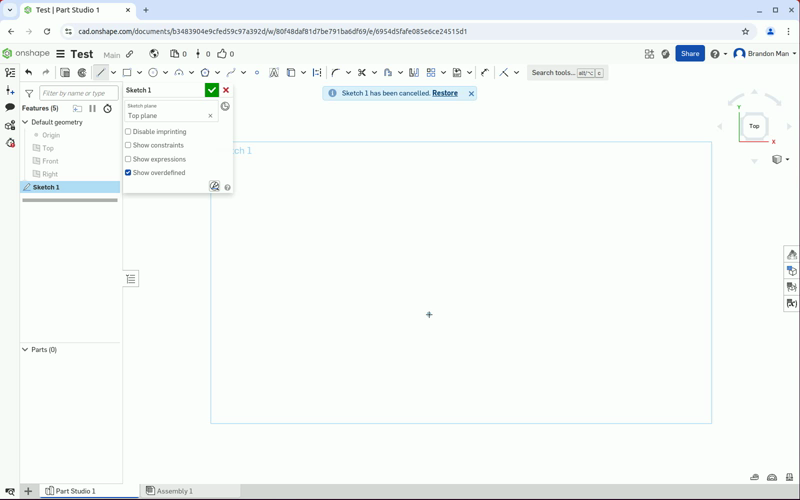
mouse_move(494, 314)
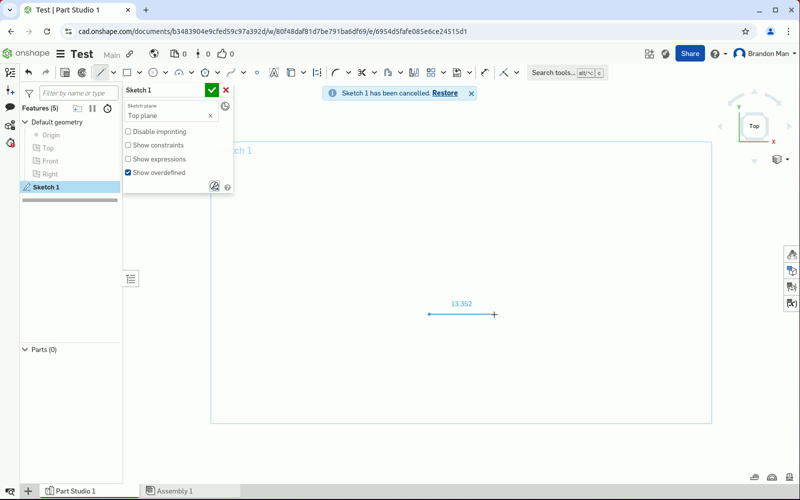
click(494, 314)
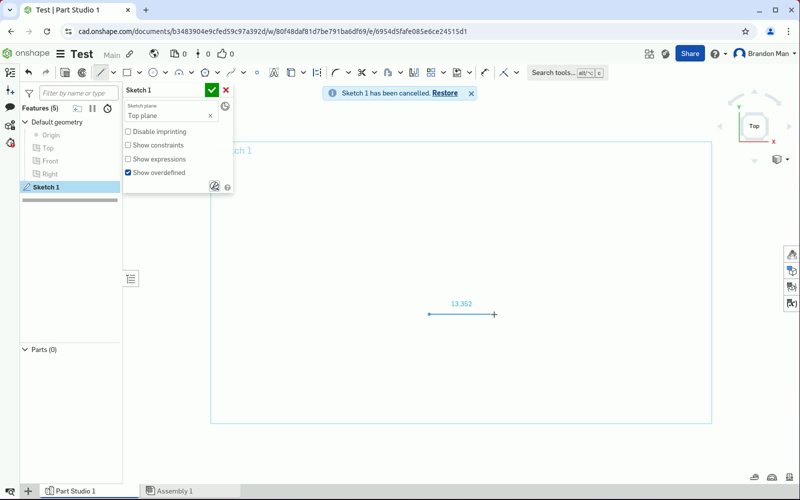
key_up(shift)
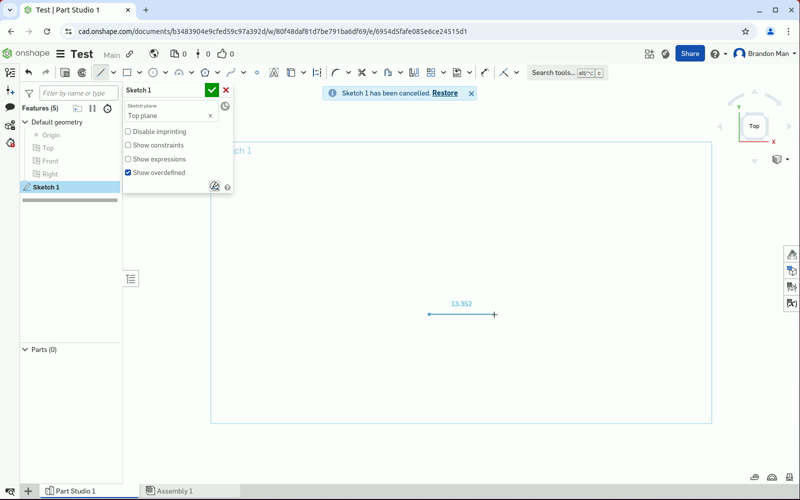
key_down(shift)
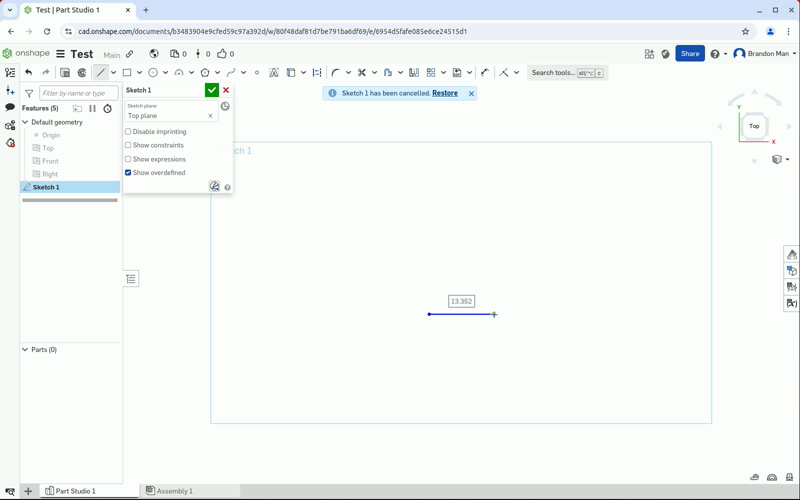
mouse_move(494, 249)
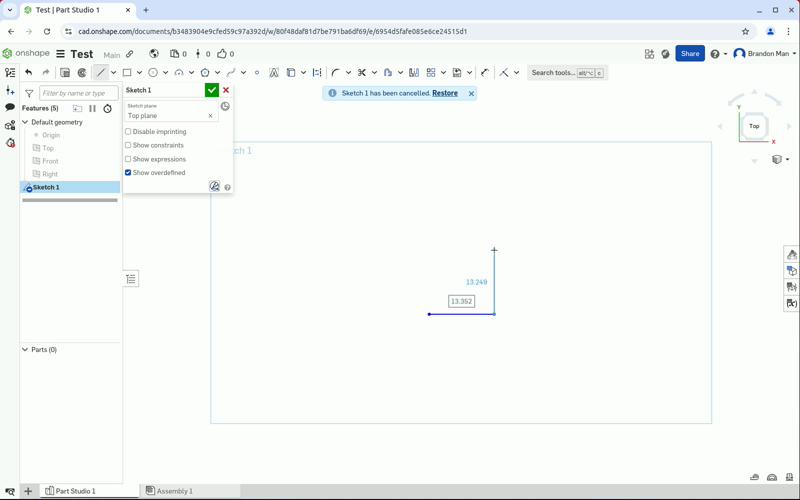
click(494, 249)
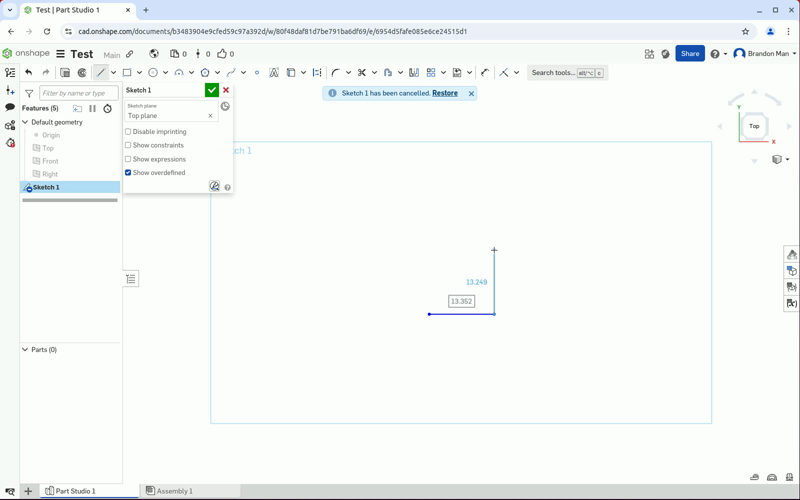
key_up(shift)
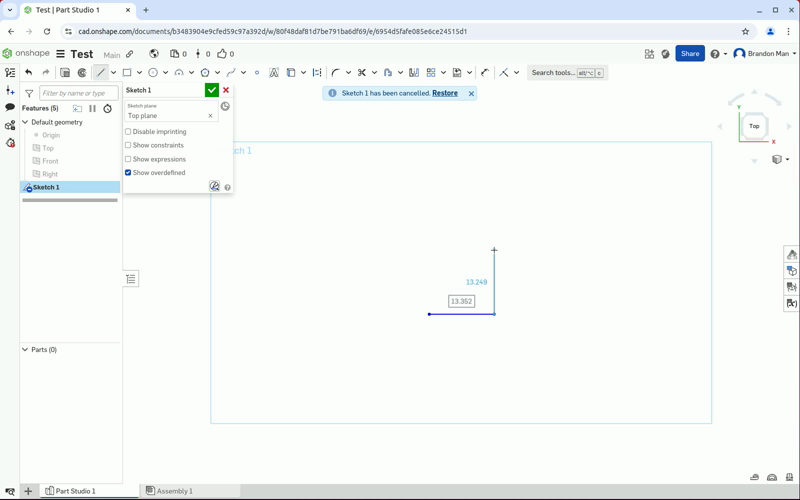
key_down(shift)
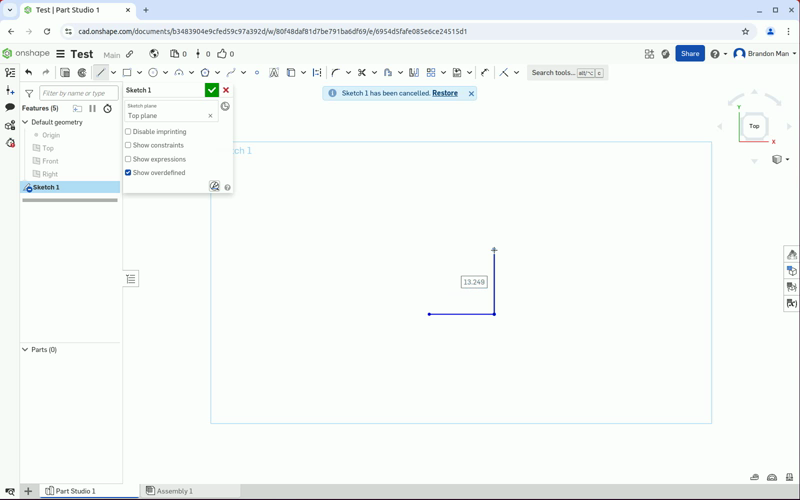
mouse_move(429, 249)
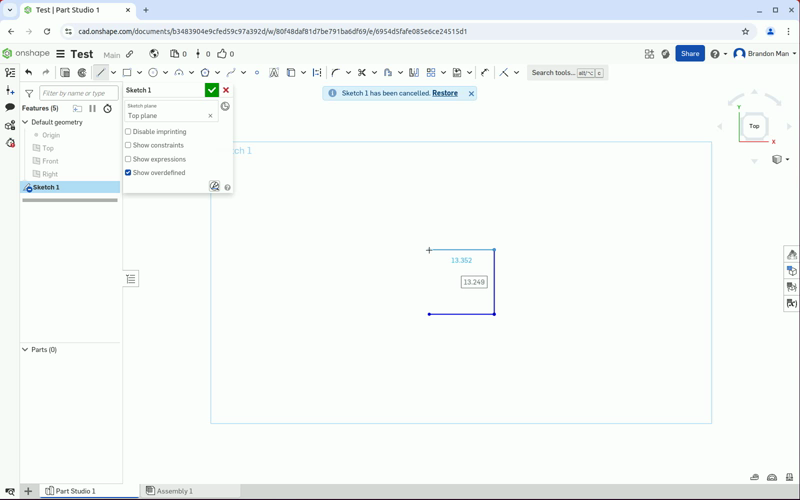
click(429, 249)
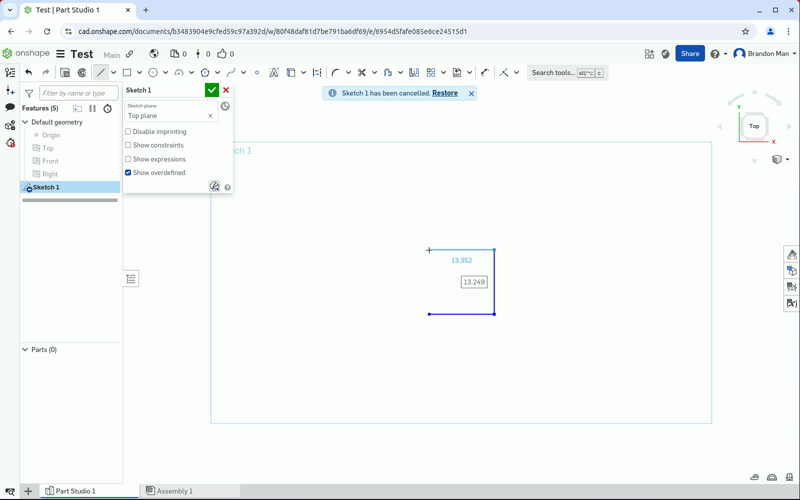
key_up(shift)
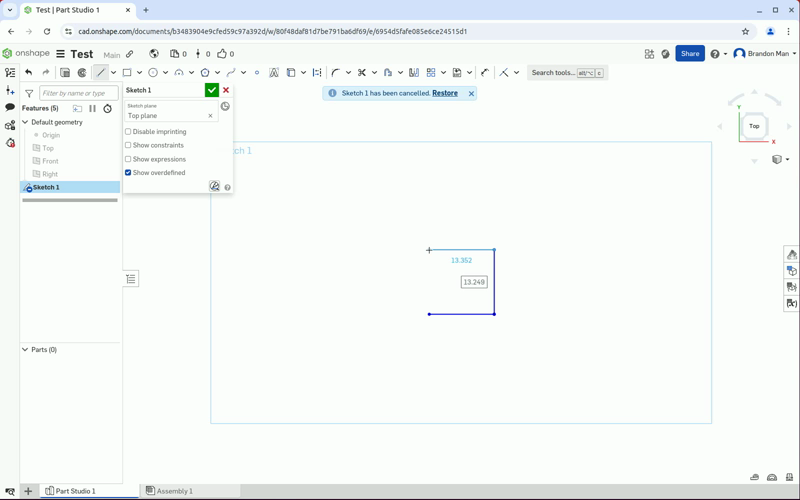
key_down(shift)
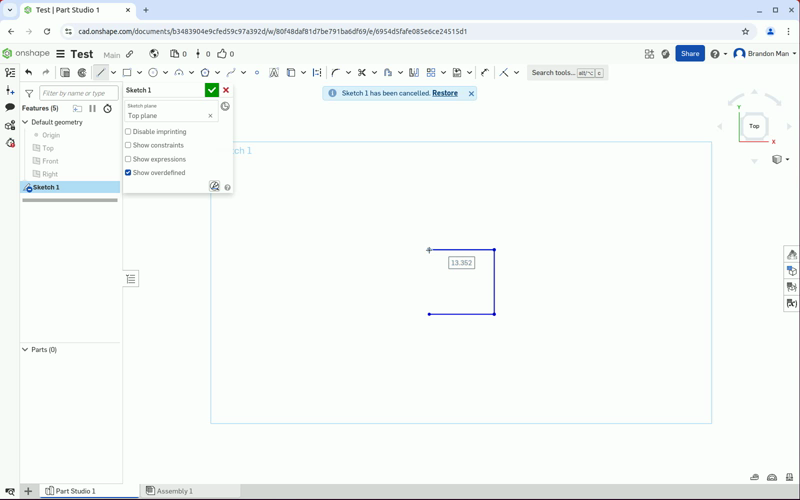
mouse_move(429, 314)
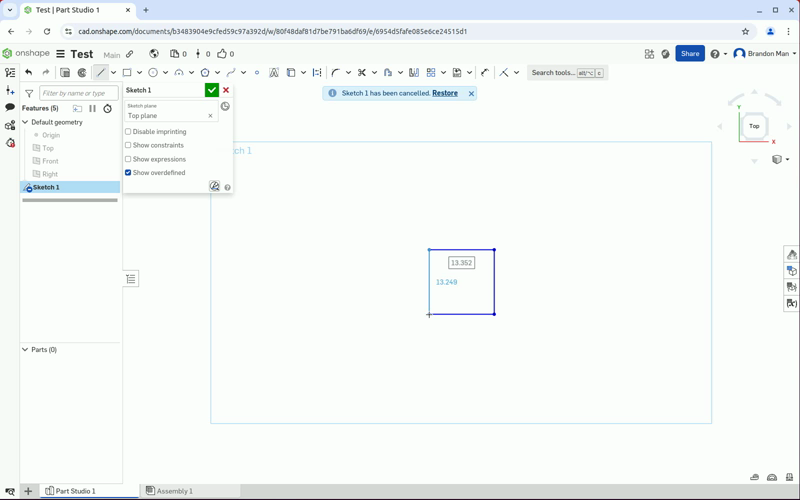
key_up(shift)
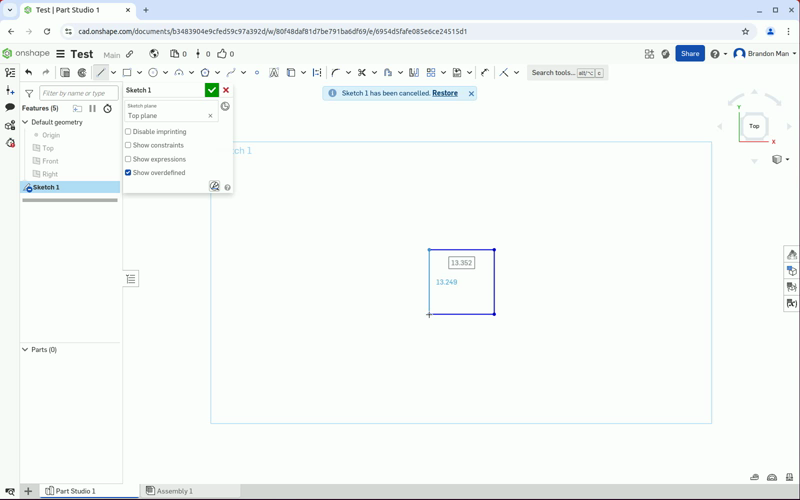
click(429, 314)
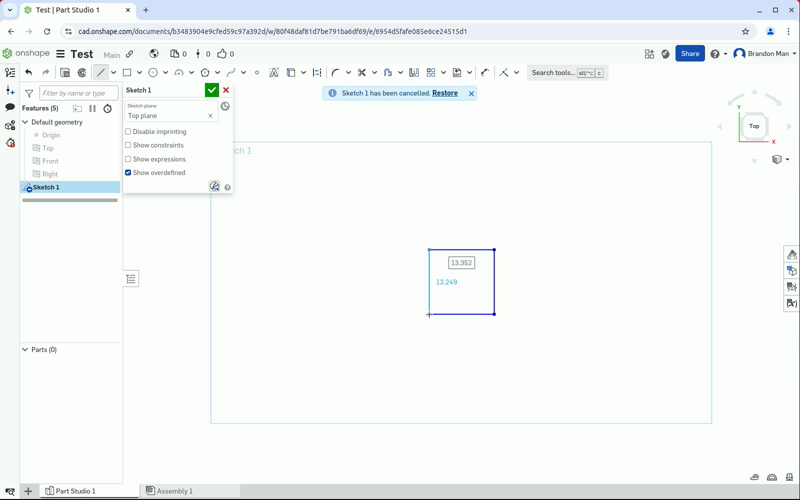
key(esc)
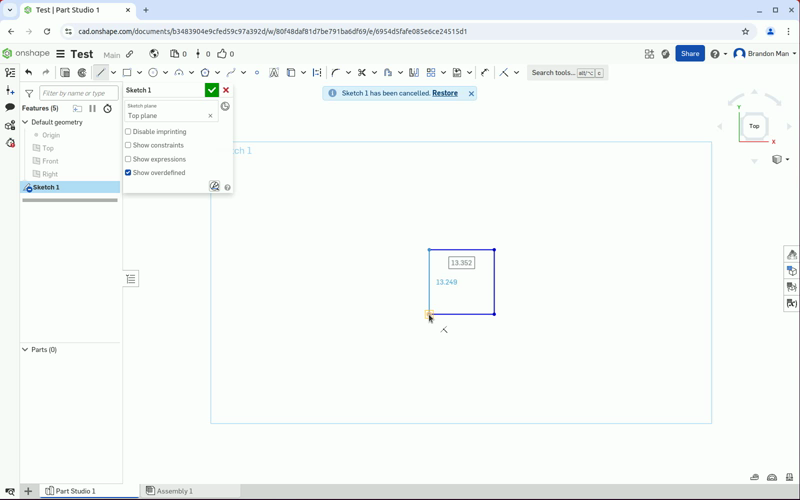
key(c)
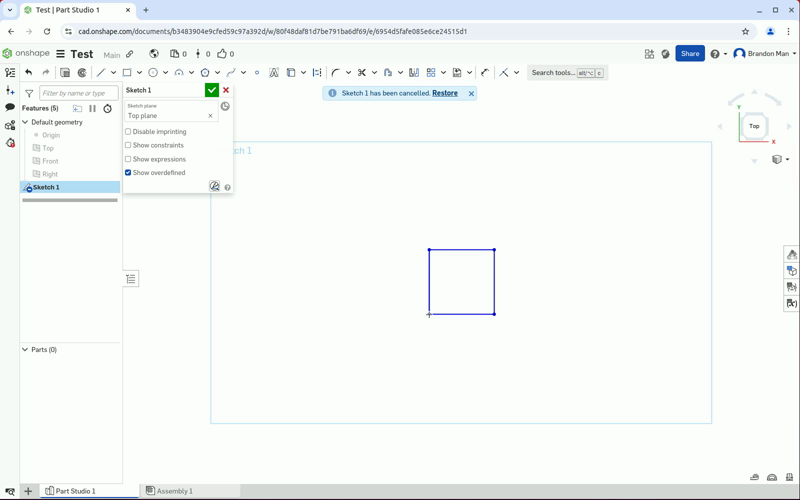
key_down(shift)
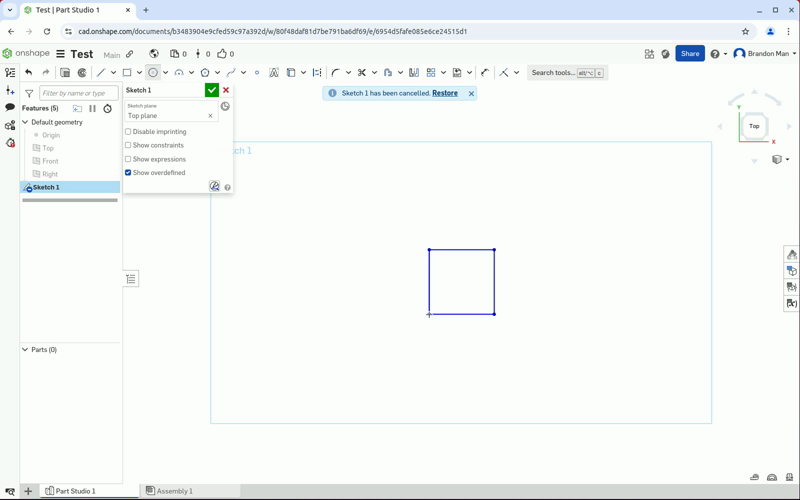
mouse_move(437, 306)
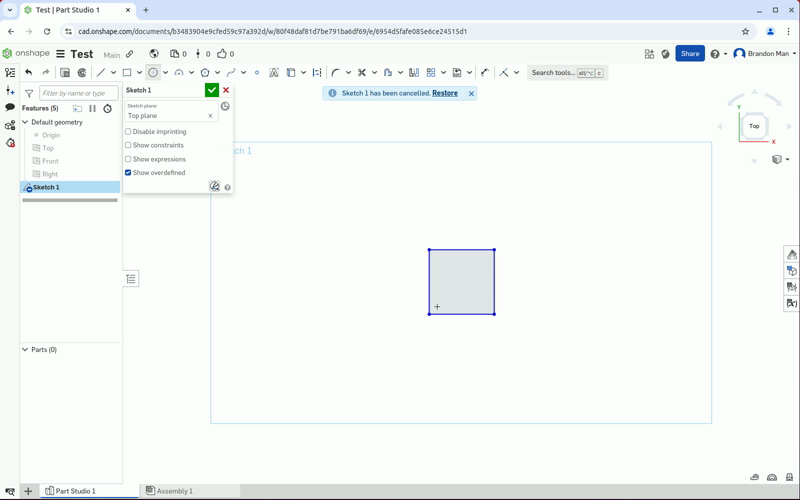
click(437, 306)
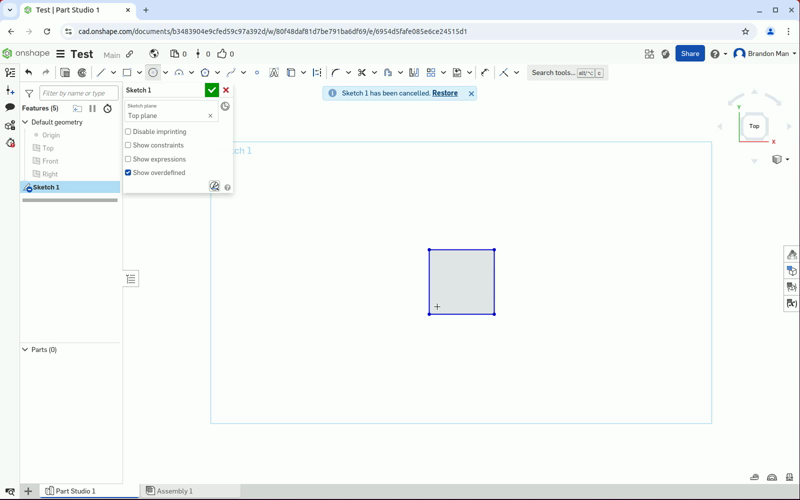
key_up(shift)
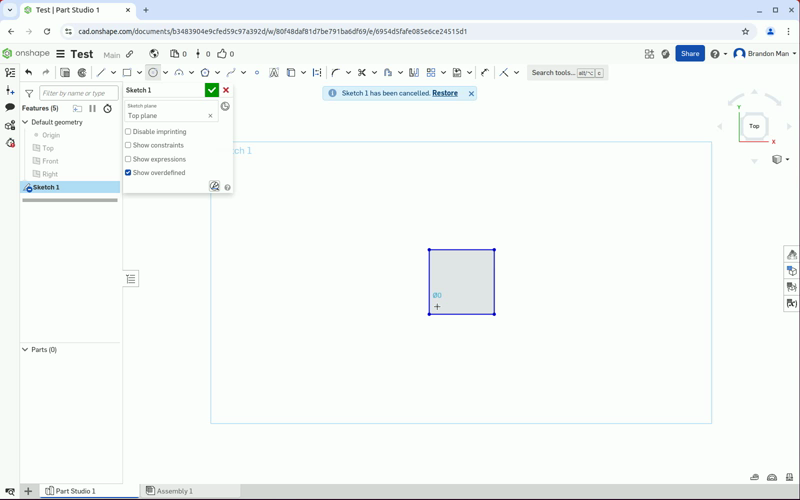
mouse_move(440, 306)
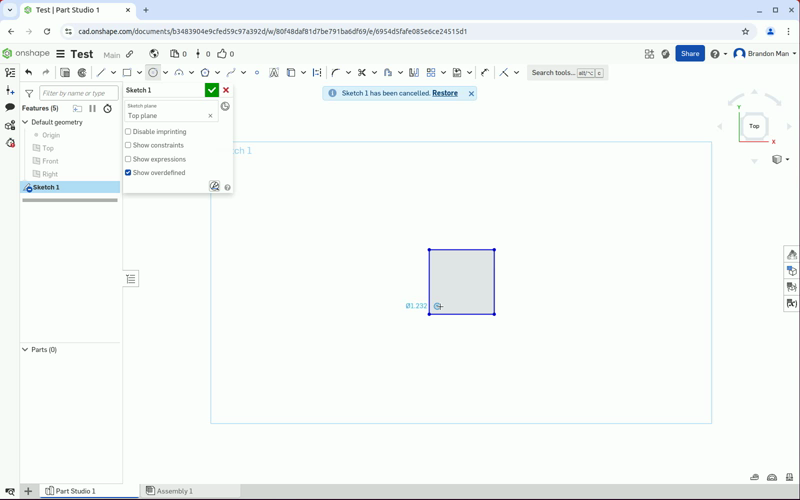
scroll(6)
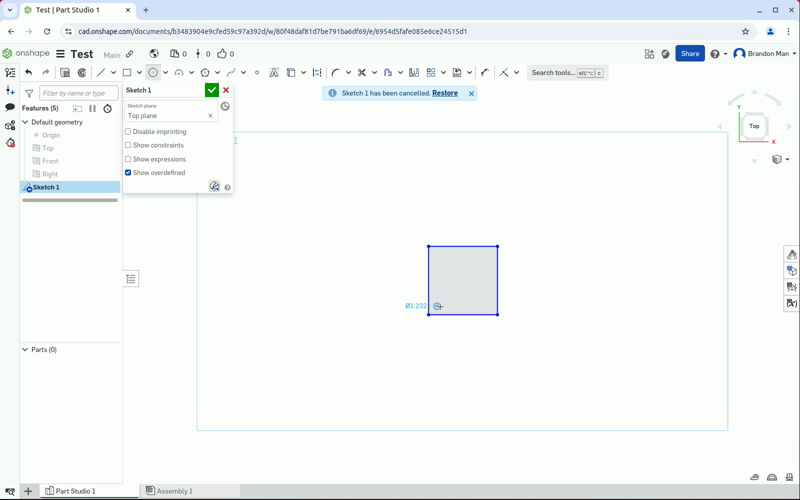
scroll(6)
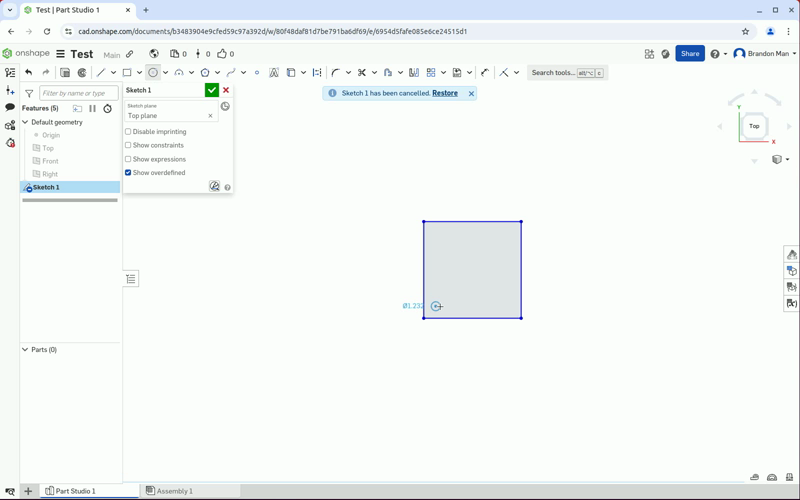
scroll(6)
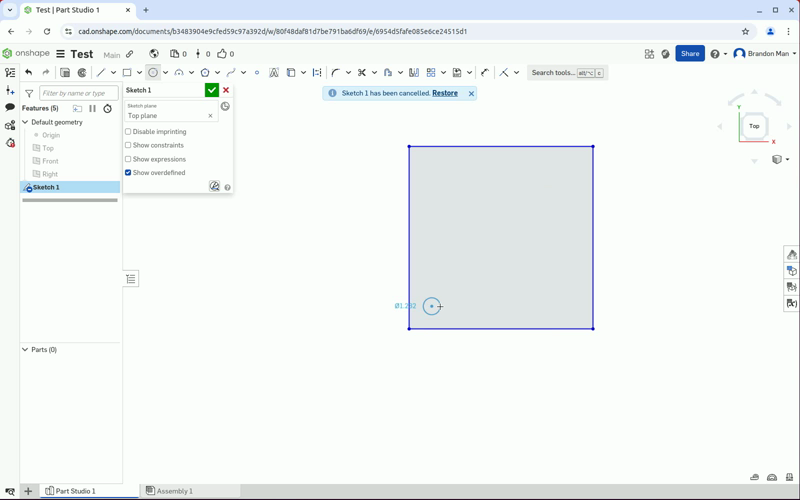
scroll(6)
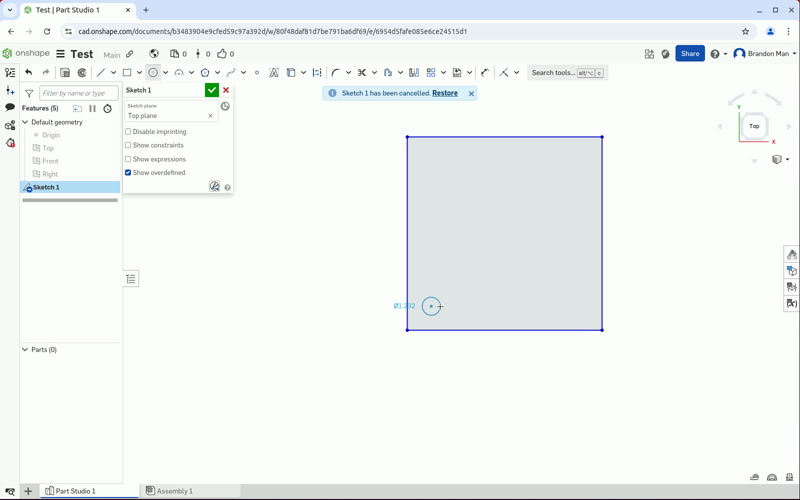
scroll(6)
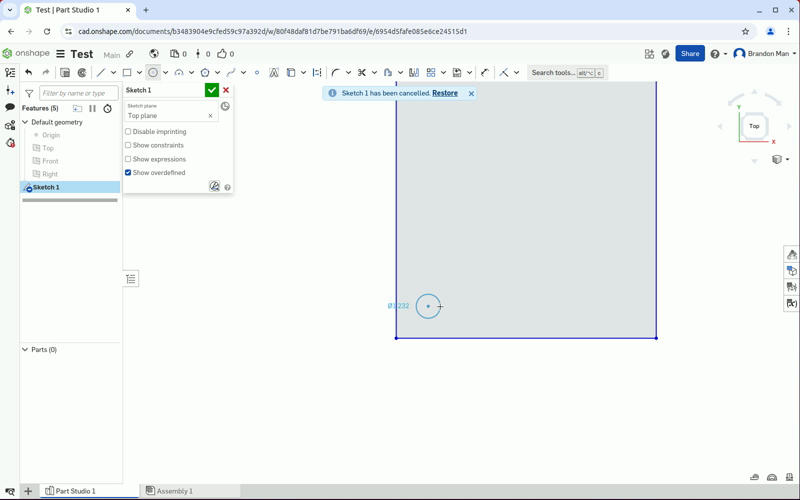
scroll(6)
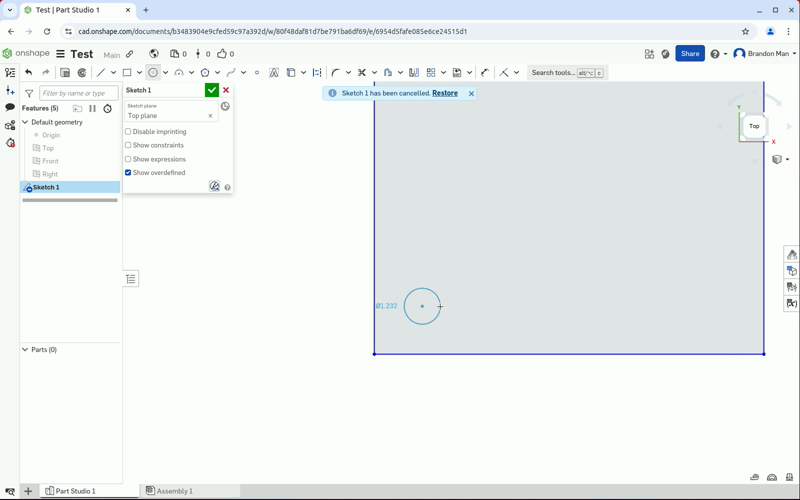
scroll(6)
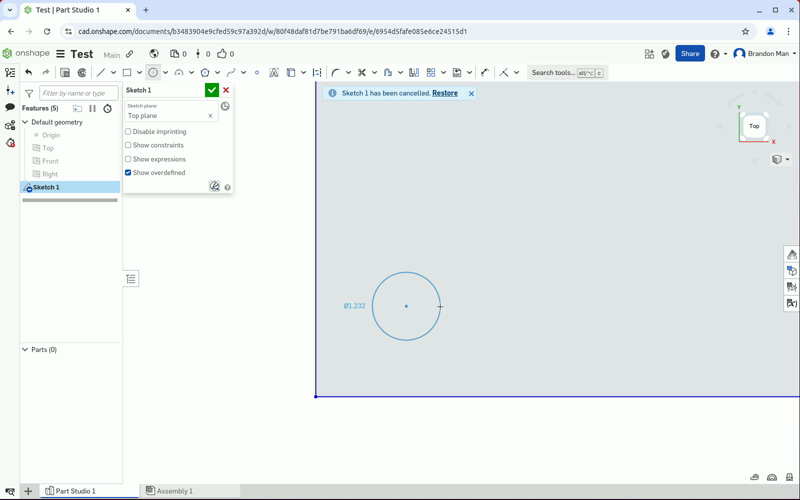
click(440, 306)
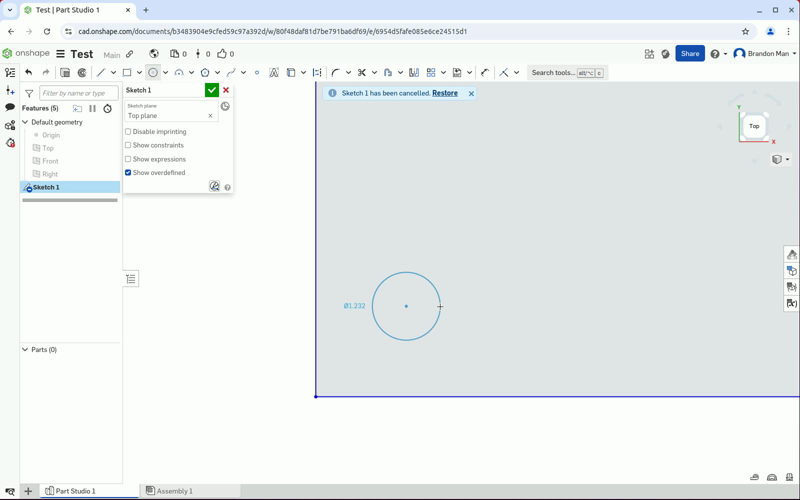
scroll(-6)
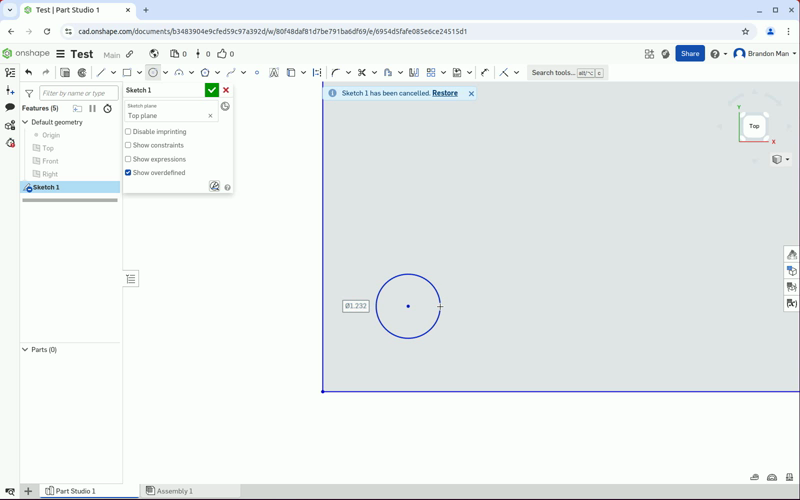
scroll(-6)
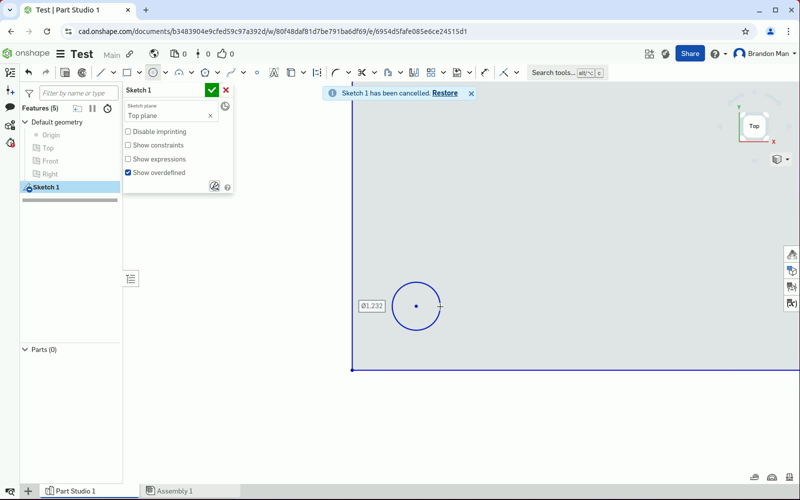
scroll(-6)
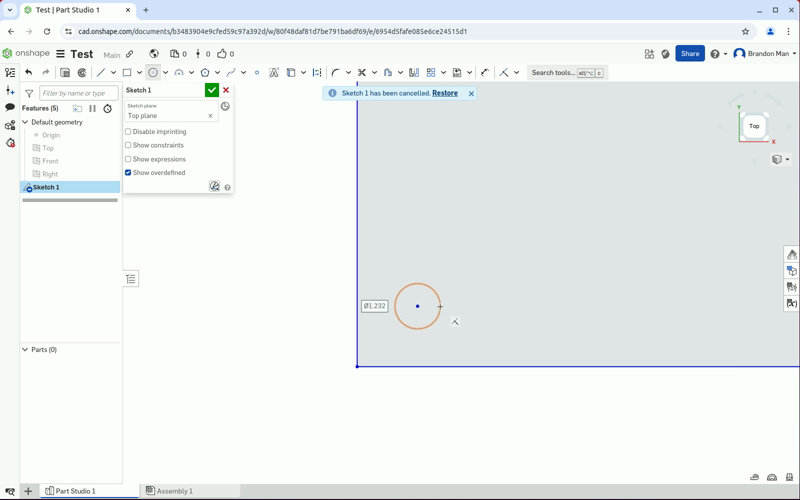
scroll(-6)
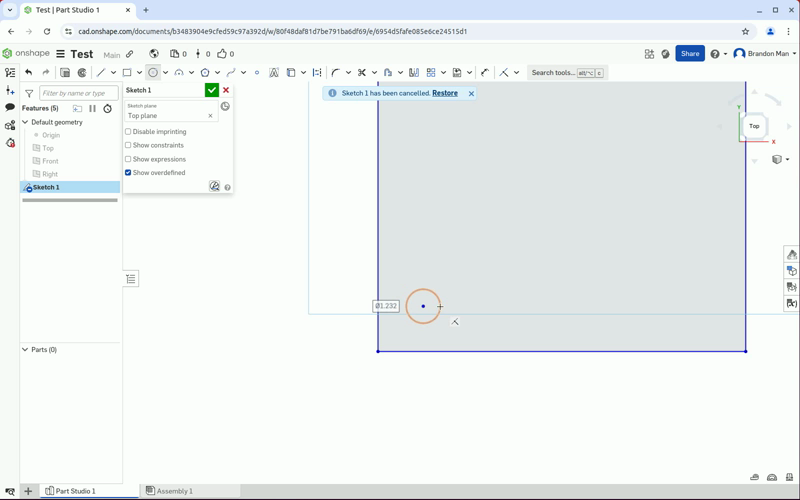
scroll(-6)
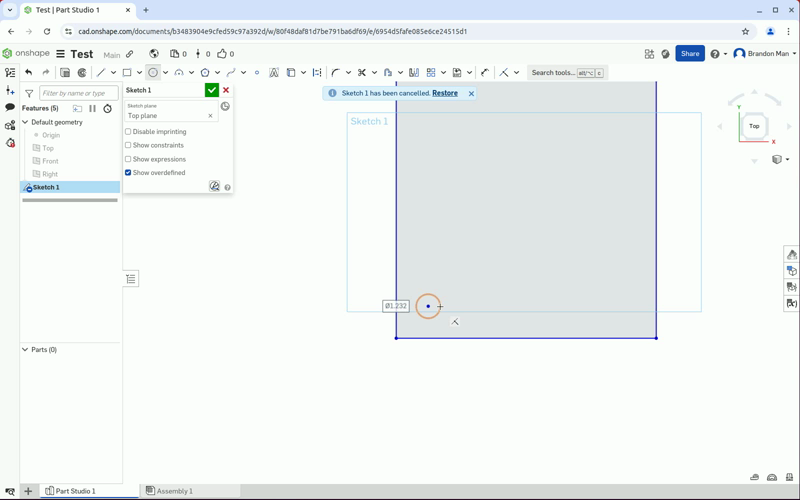
scroll(-6)
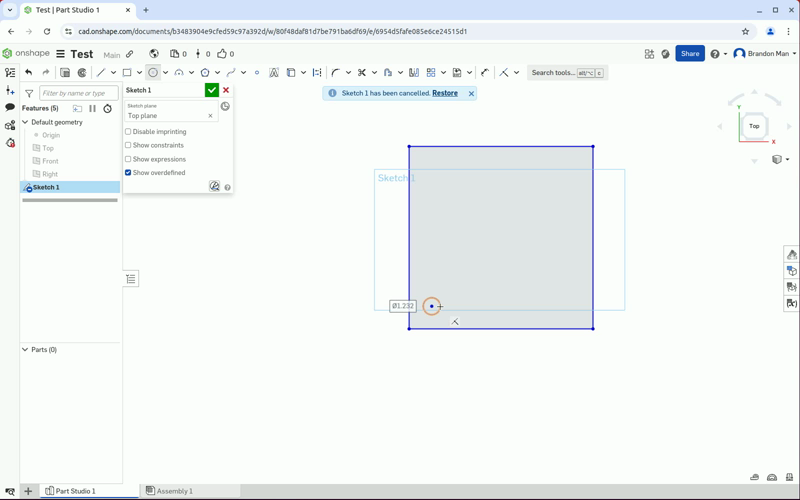
scroll(-6)
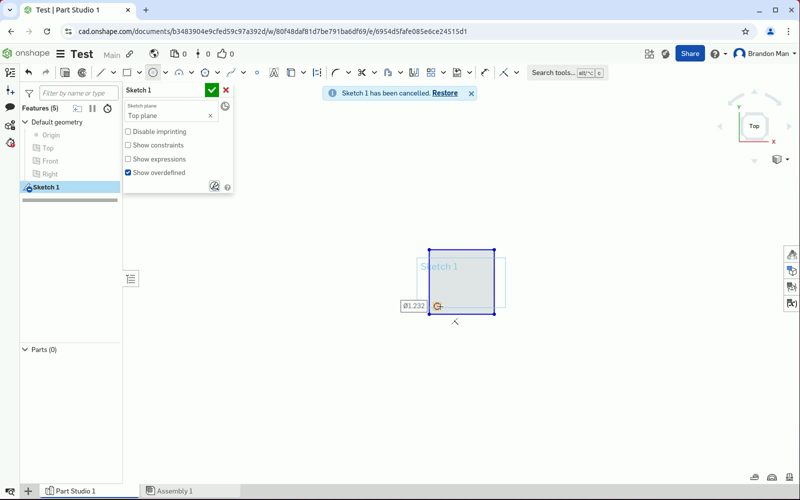
key(esc)
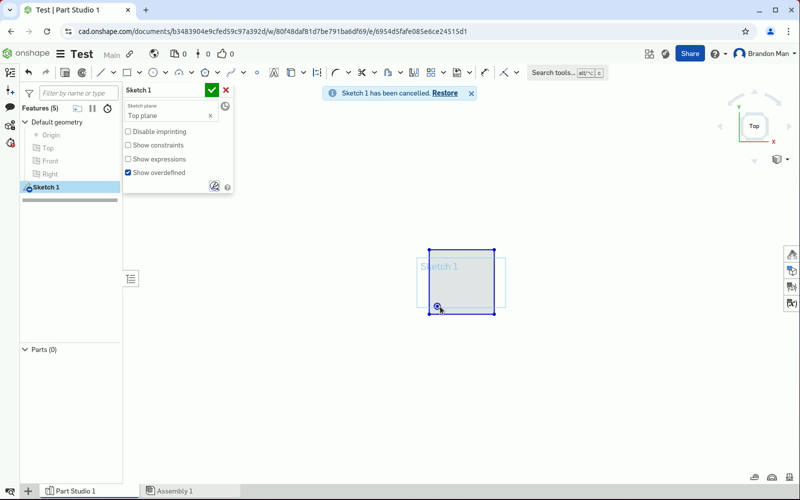
key(c)
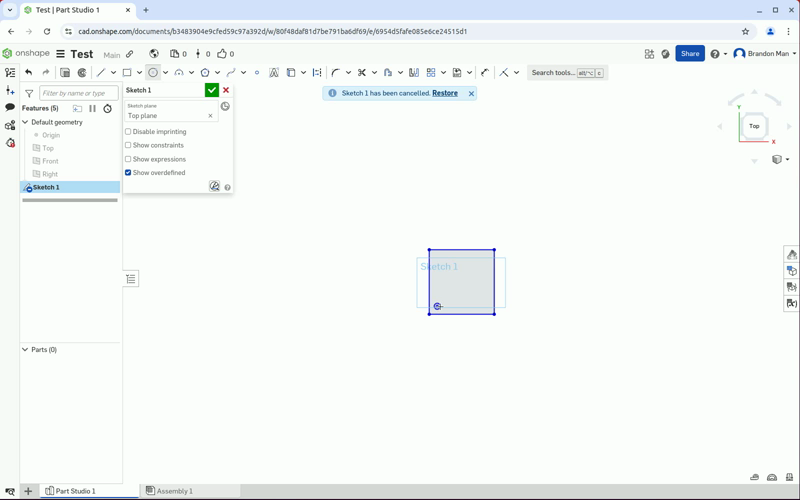
key_down(shift)
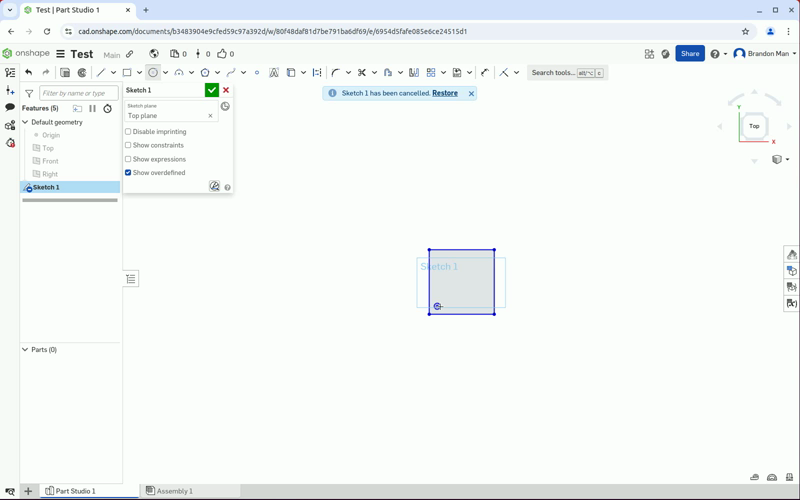
mouse_move(437, 257)
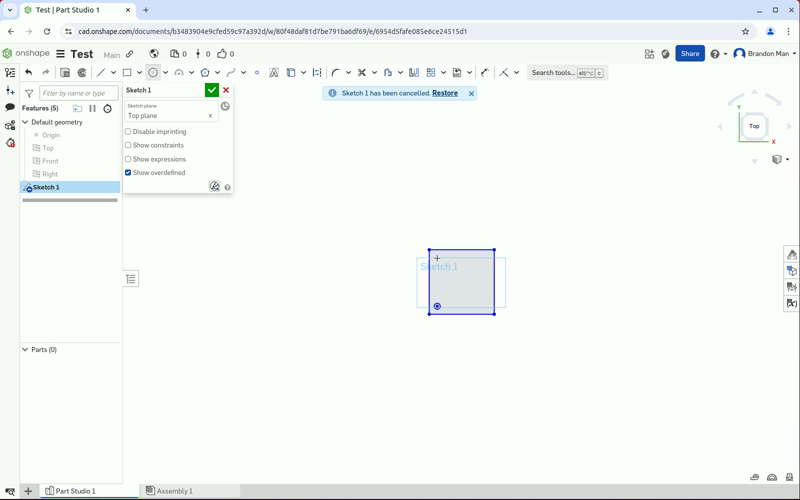
click(437, 257)
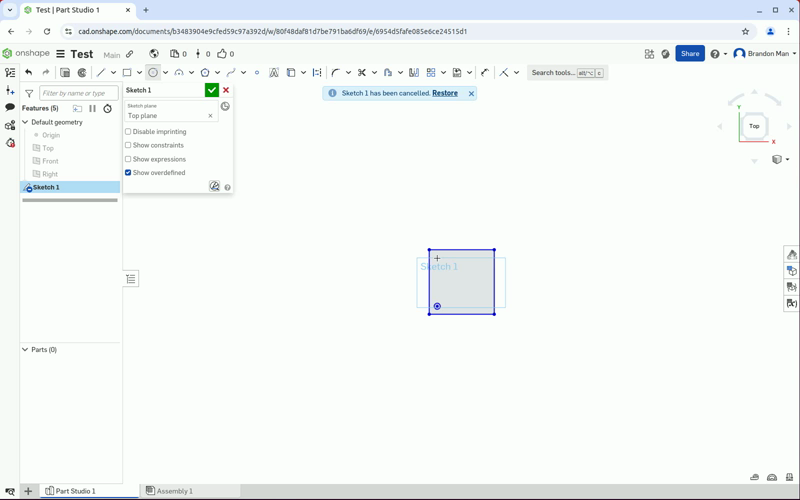
key_up(shift)
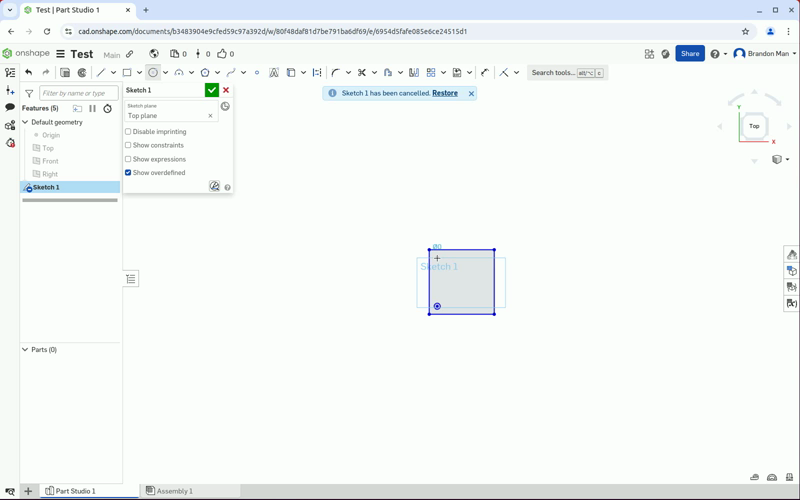
mouse_move(440, 257)
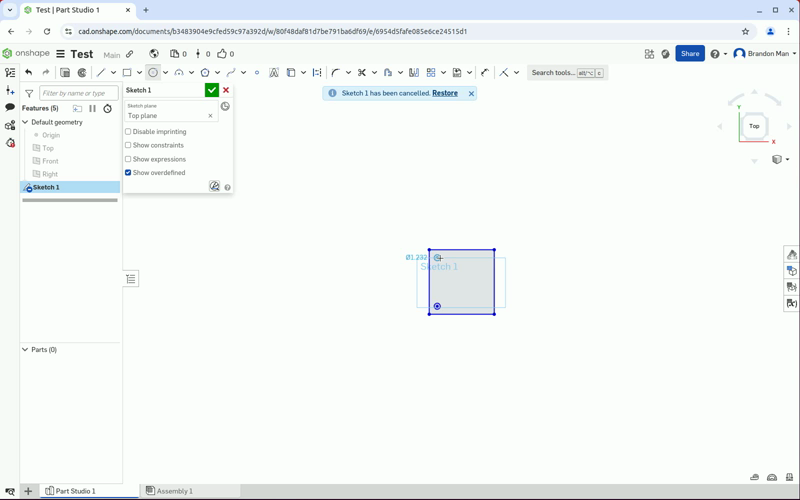
scroll(6)
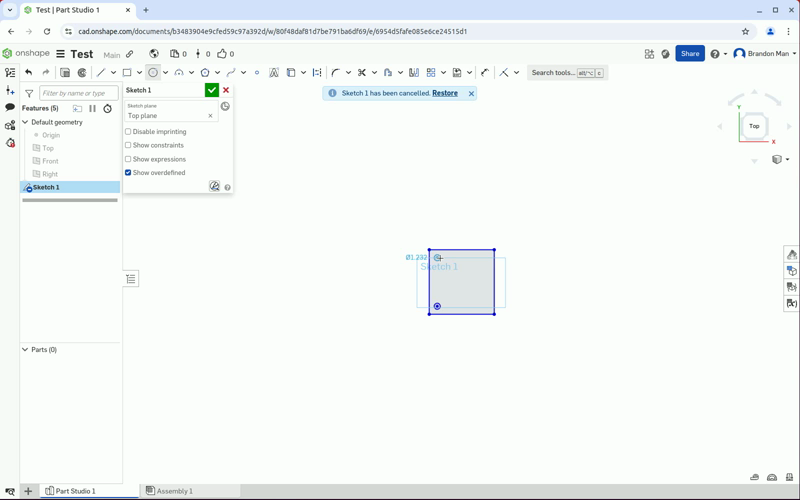
scroll(6)
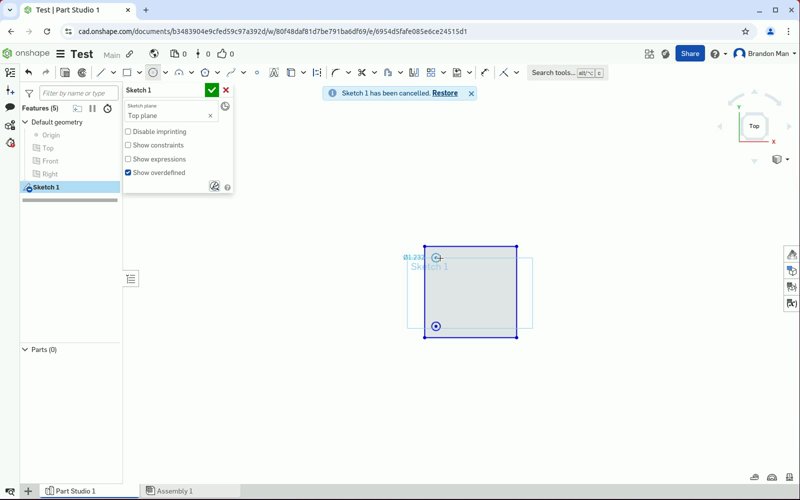
scroll(6)
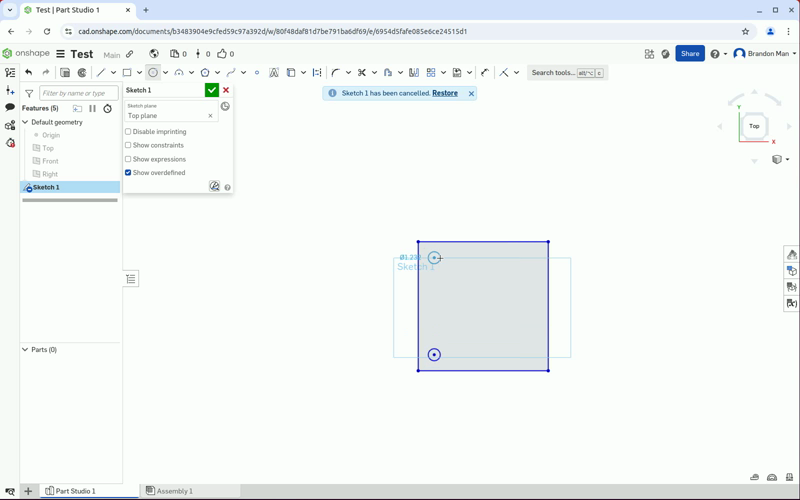
scroll(6)
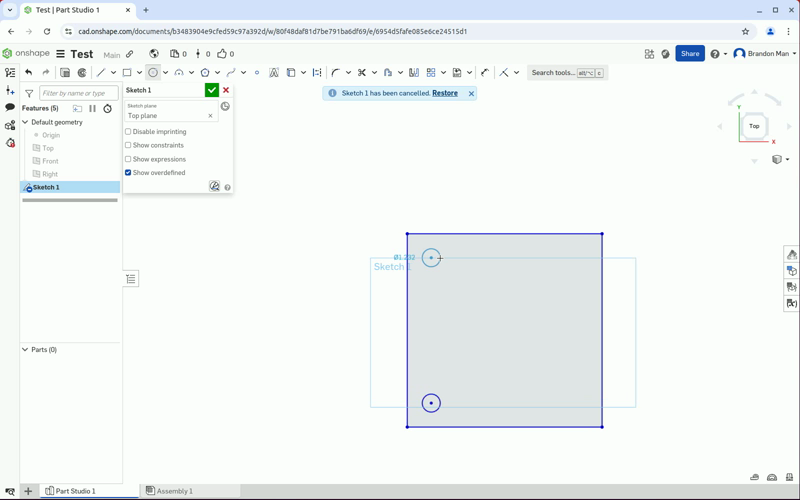
scroll(6)
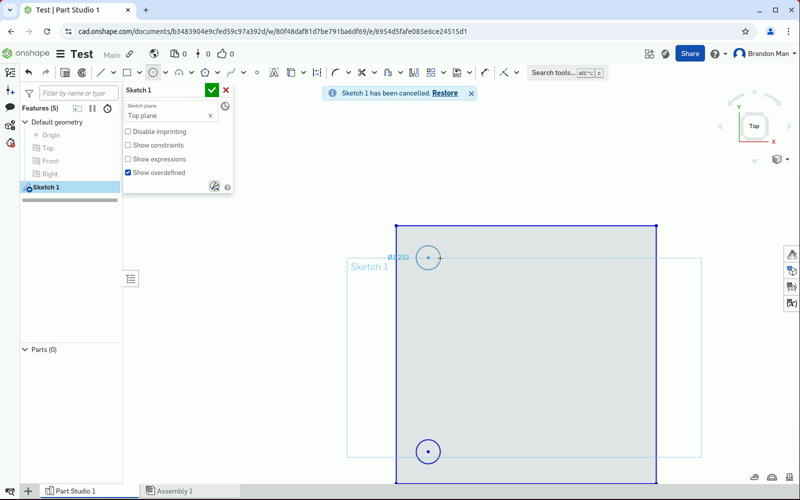
scroll(6)
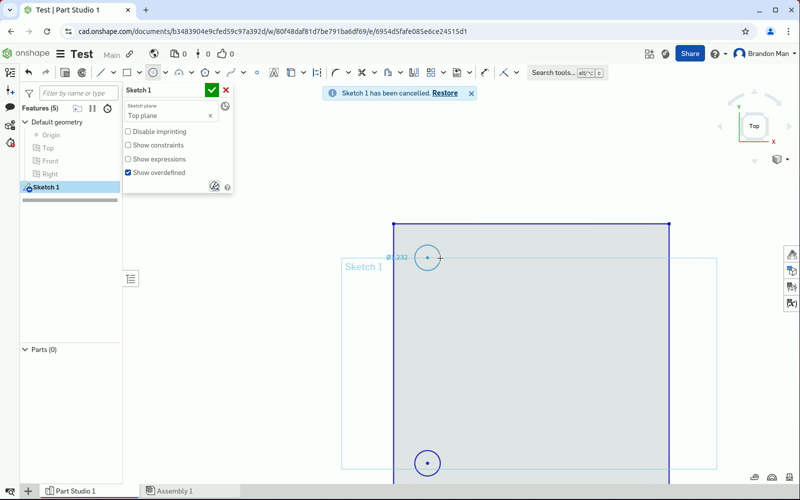
scroll(6)
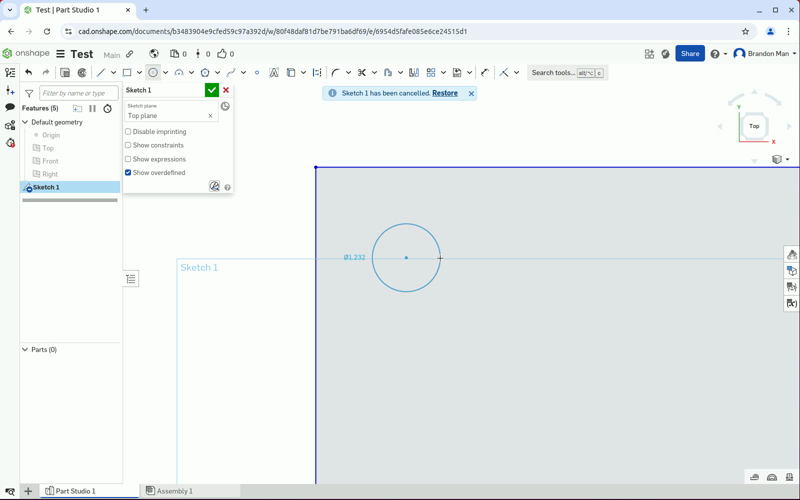
click(440, 257)
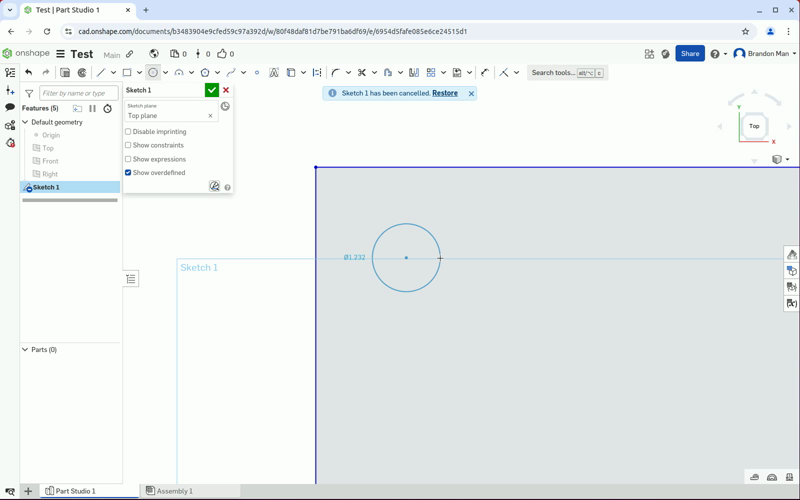
scroll(-6)
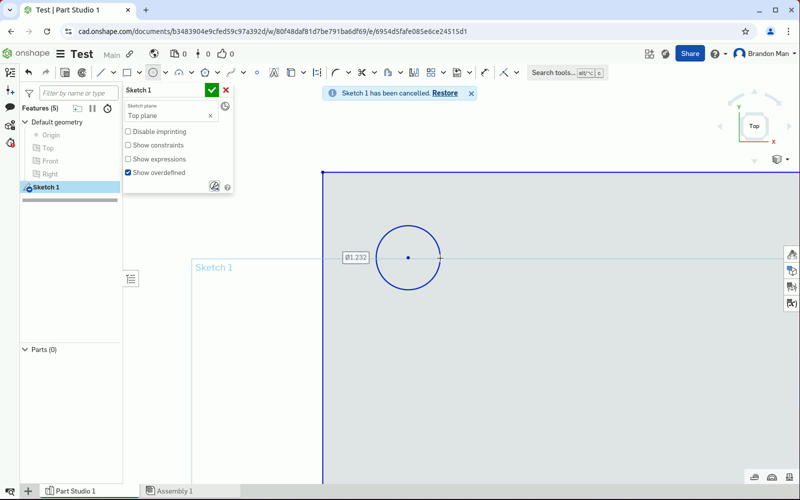
scroll(-6)
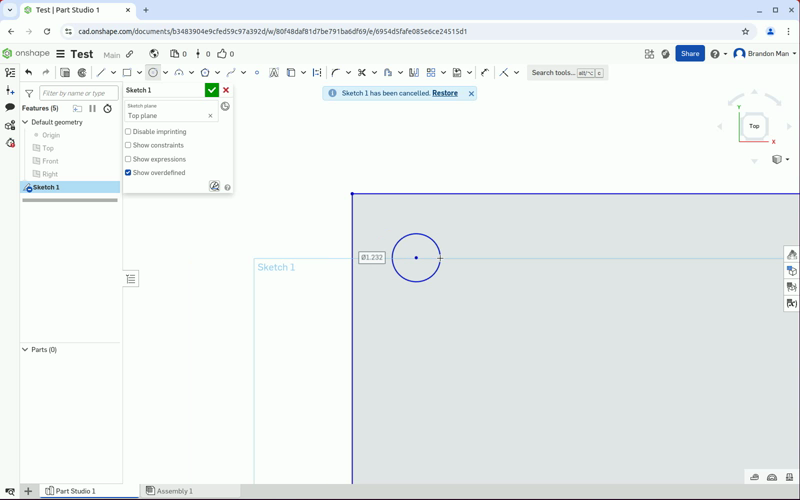
scroll(-6)
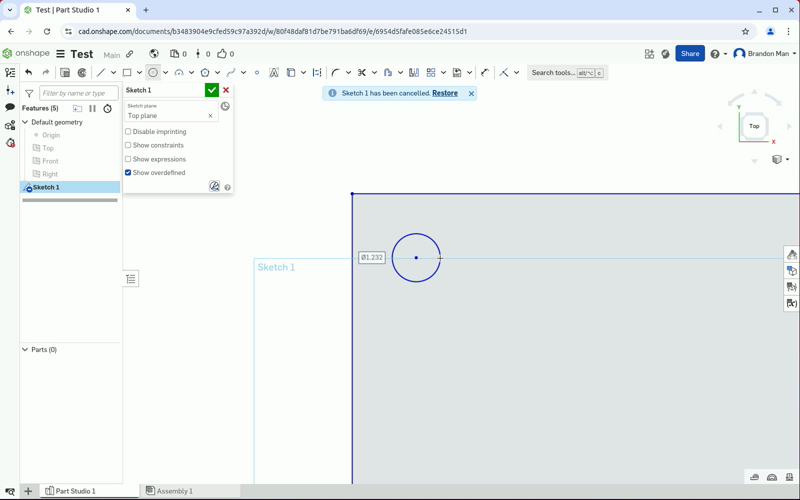
scroll(-6)
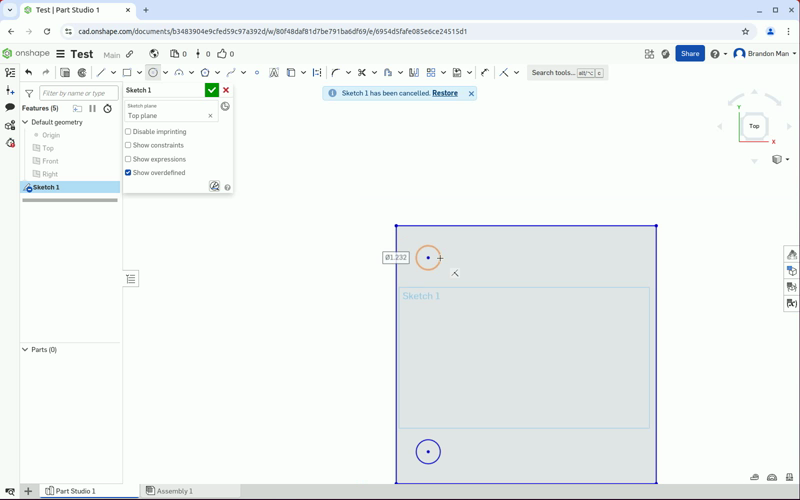
scroll(-6)
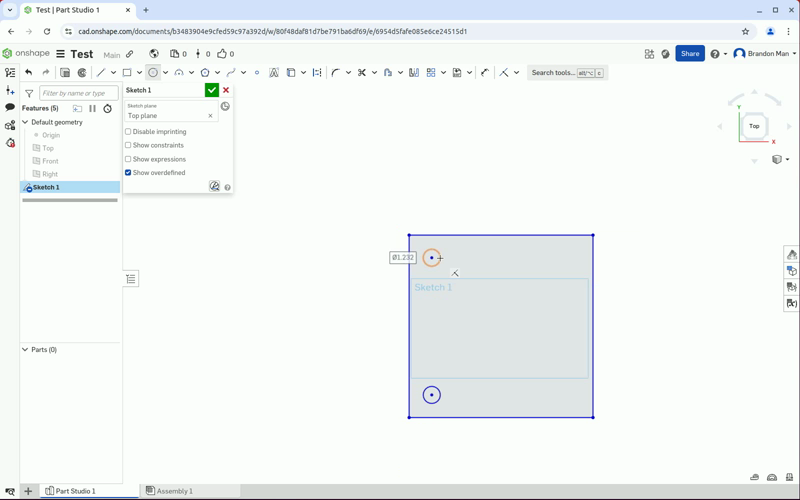
scroll(-6)
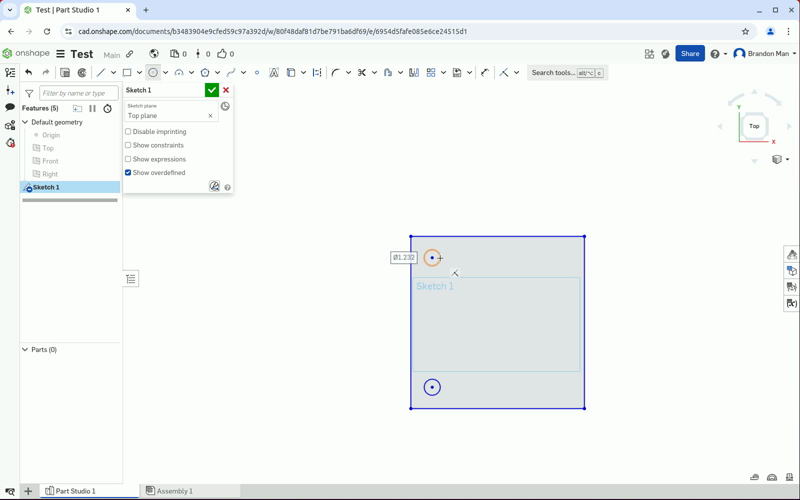
scroll(-6)
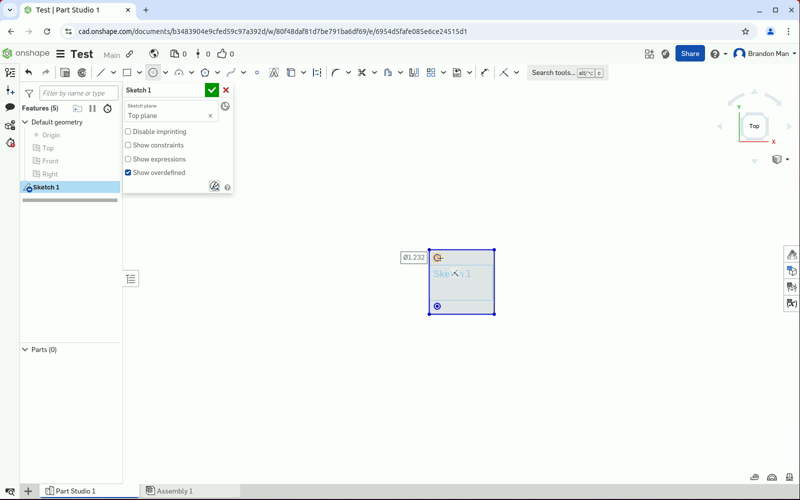
key(esc)
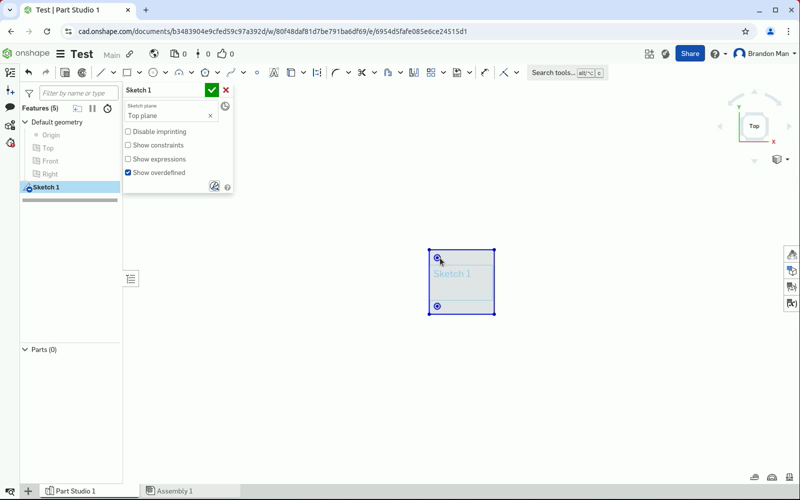
key(c)
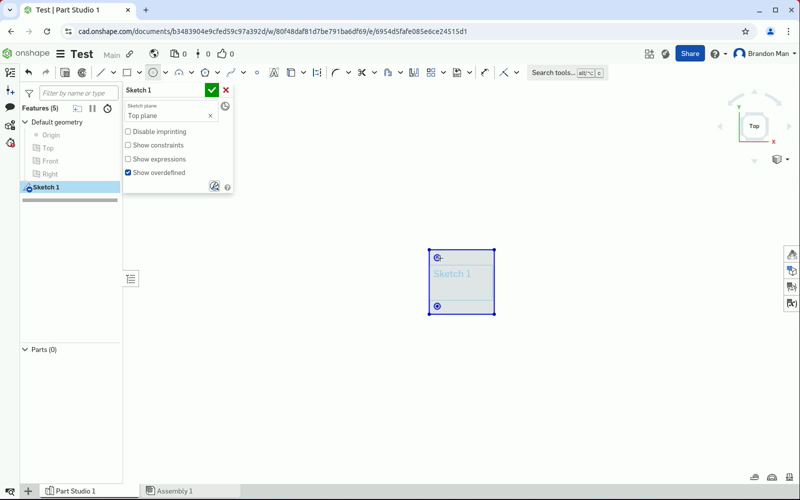
key_down(shift)
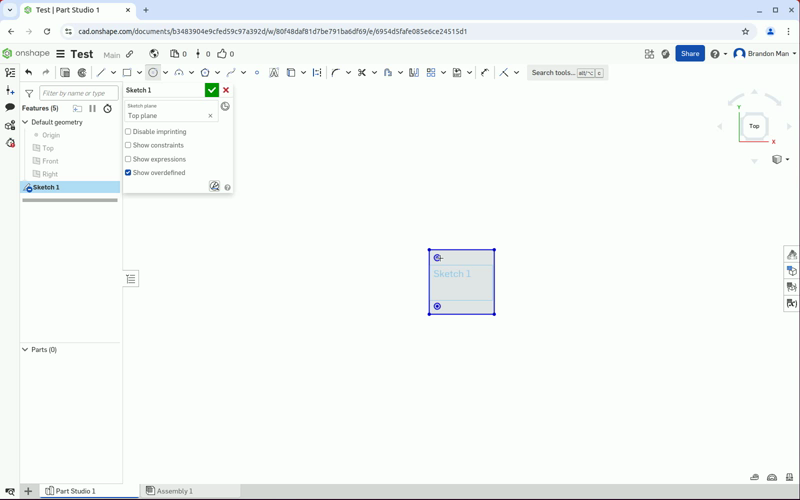
mouse_move(486, 306)
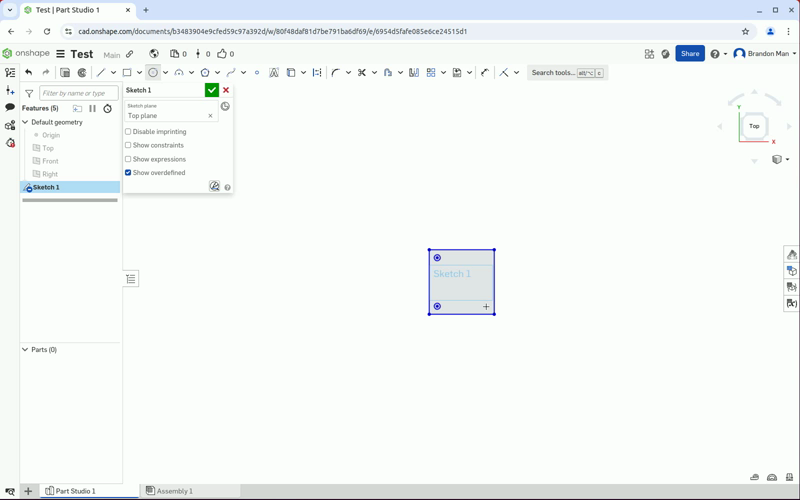
click(486, 306)
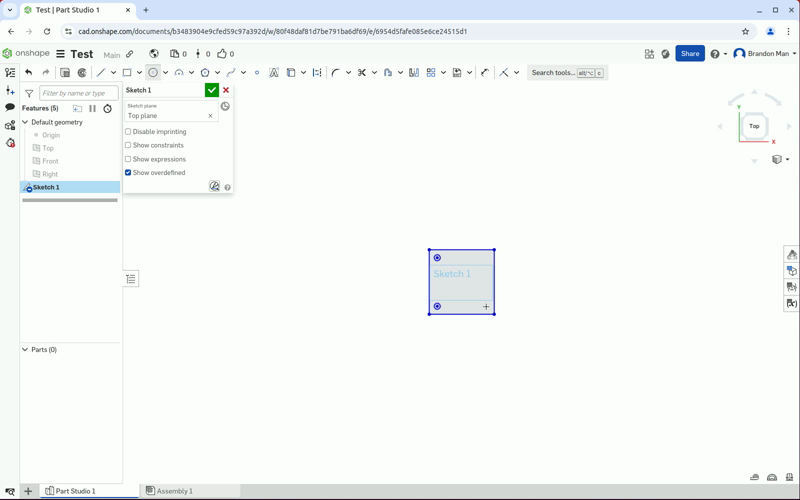
key_up(shift)
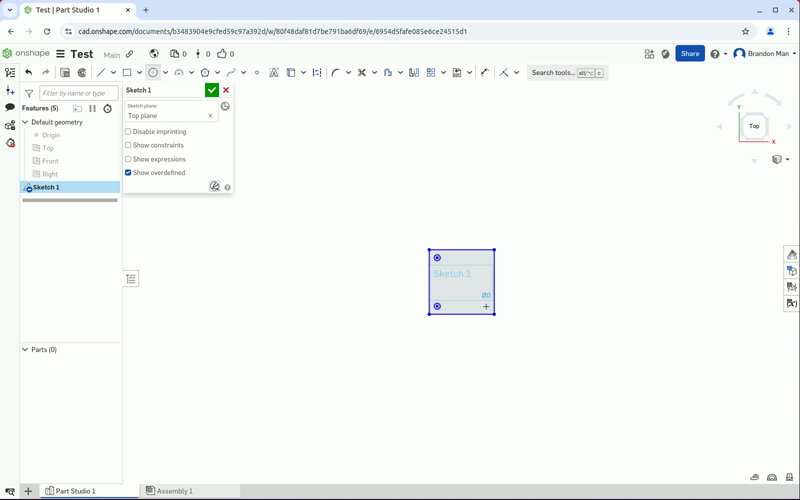
mouse_move(488, 306)
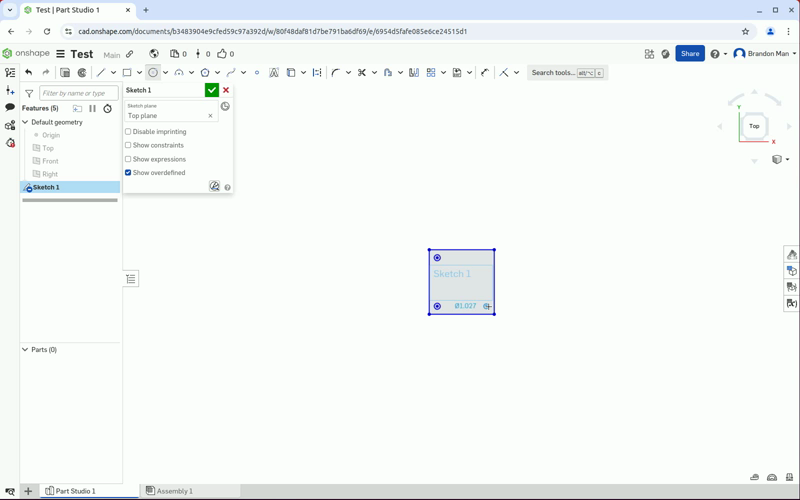
scroll(6)
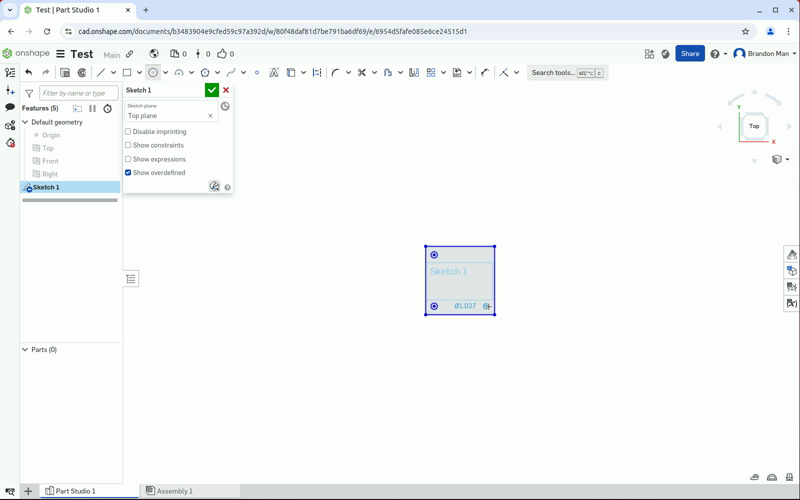
scroll(6)
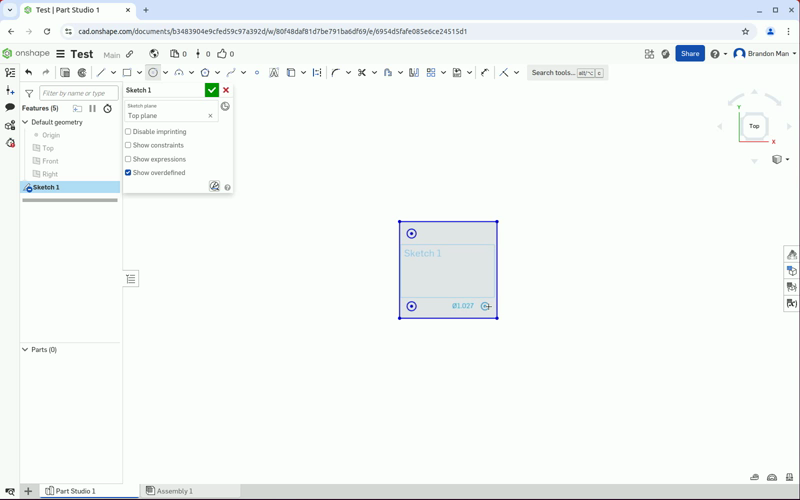
scroll(6)
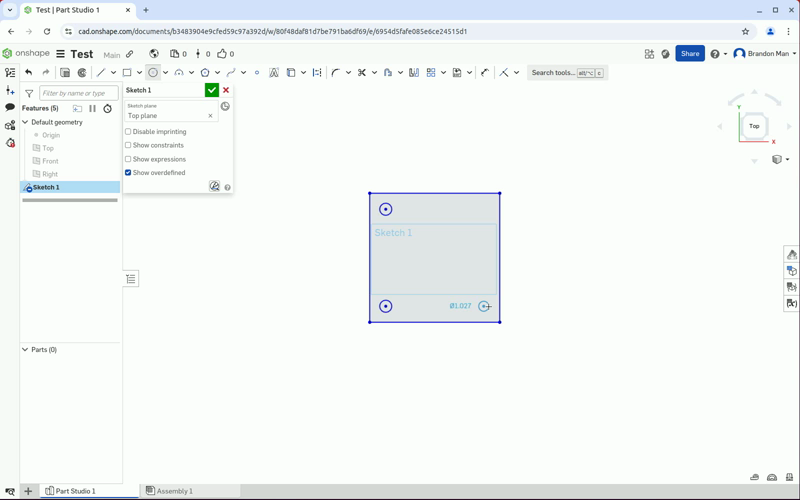
scroll(6)
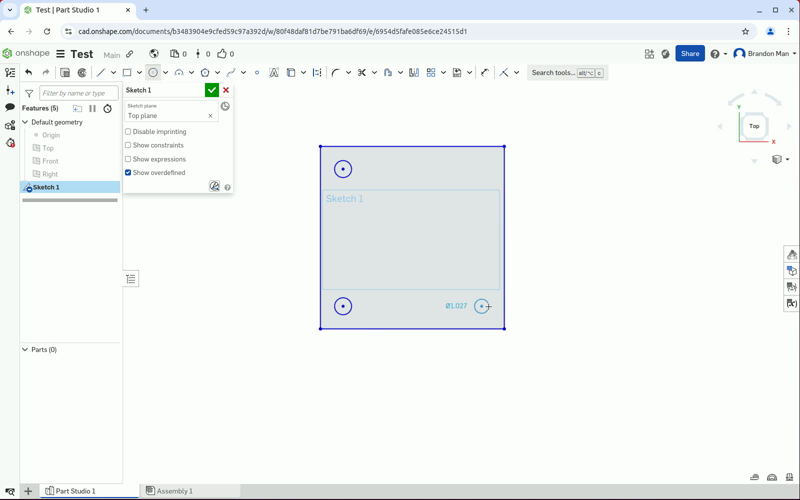
scroll(6)
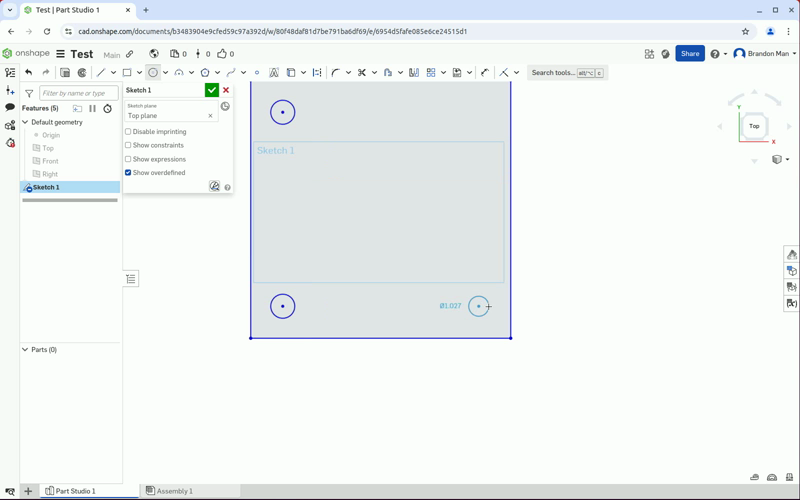
scroll(6)
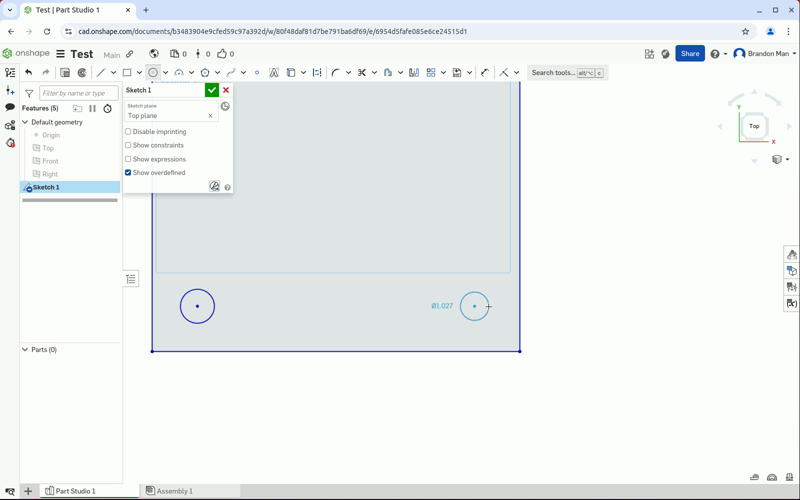
scroll(6)
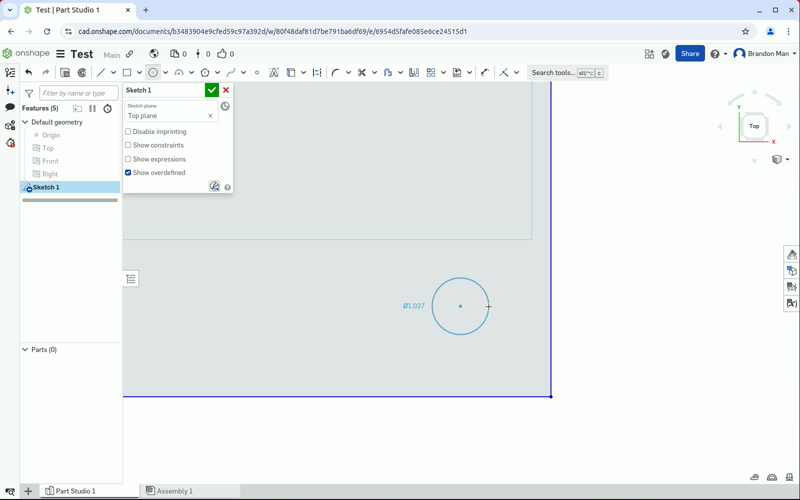
click(488, 306)
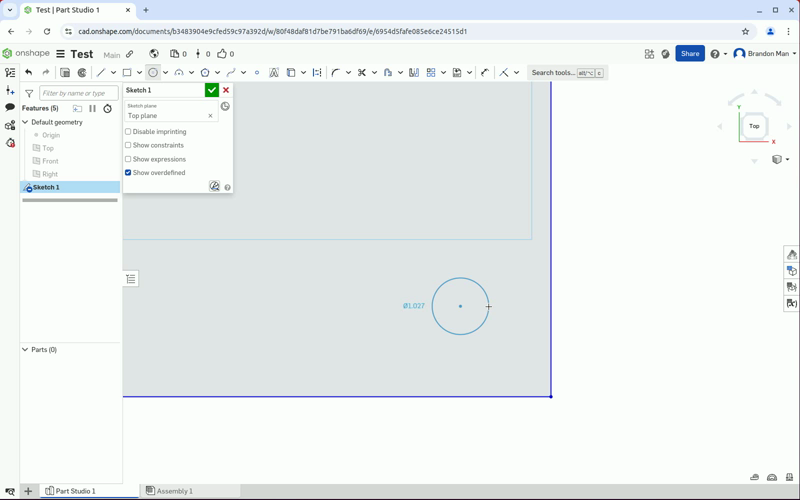
scroll(-6)
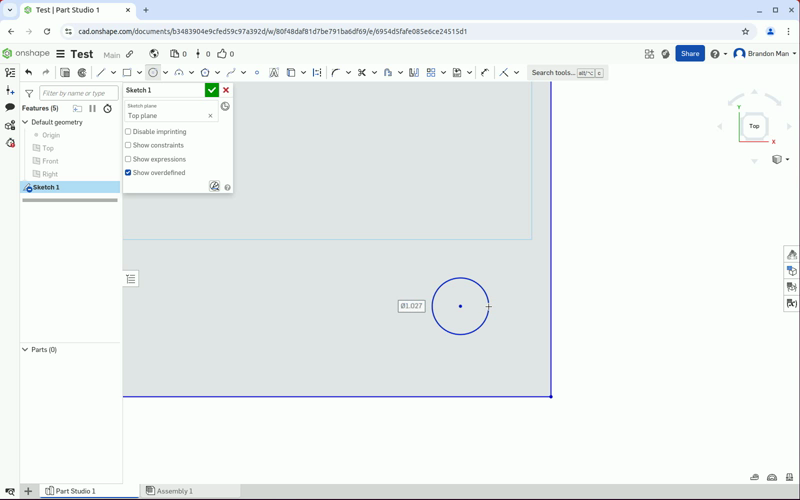
scroll(-6)
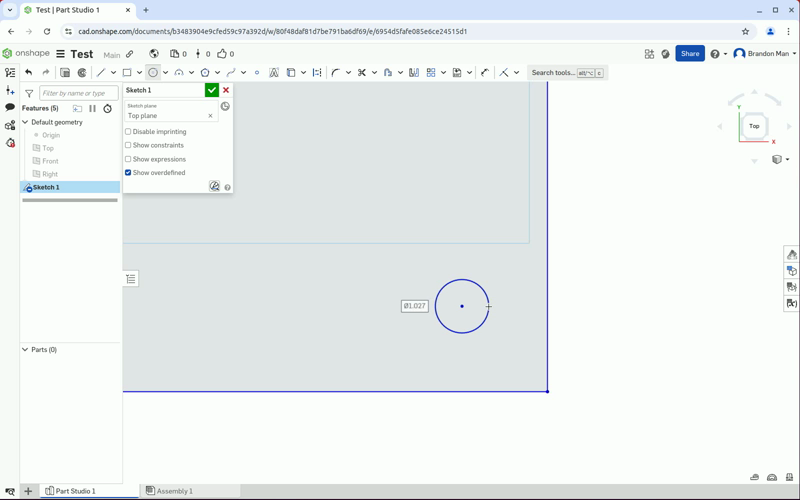
scroll(-6)
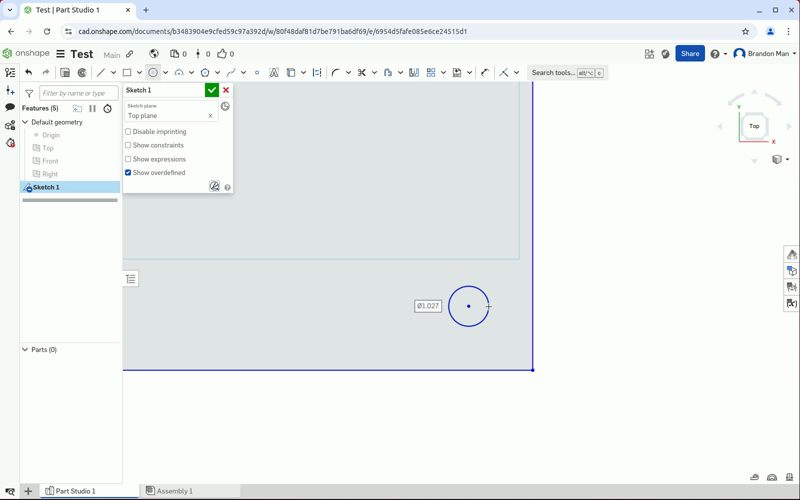
scroll(-6)
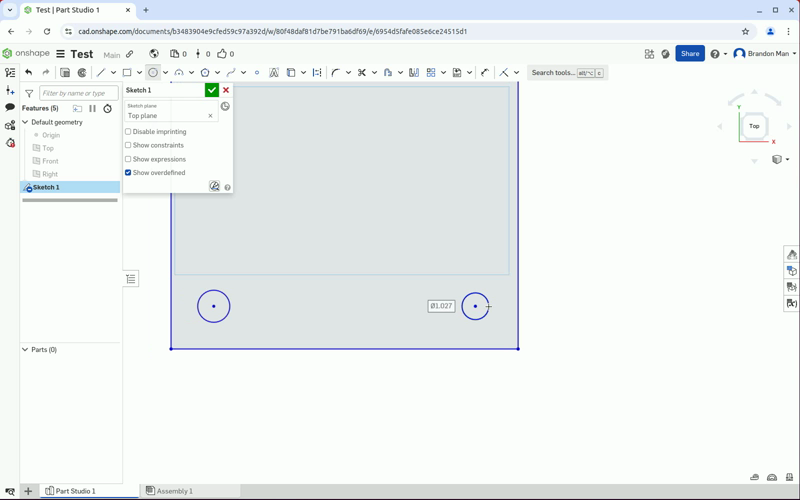
scroll(-6)
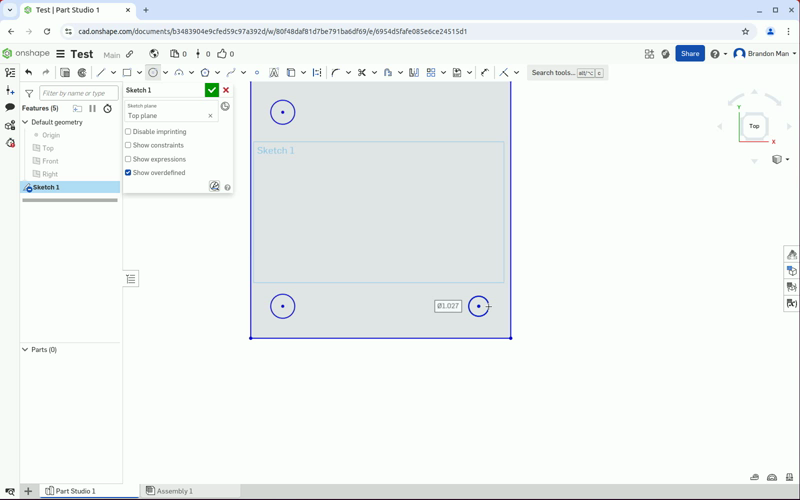
scroll(-6)
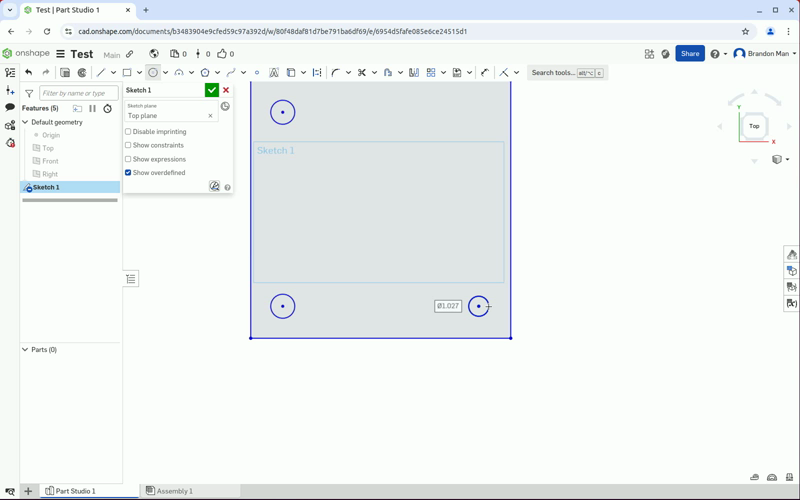
scroll(-6)
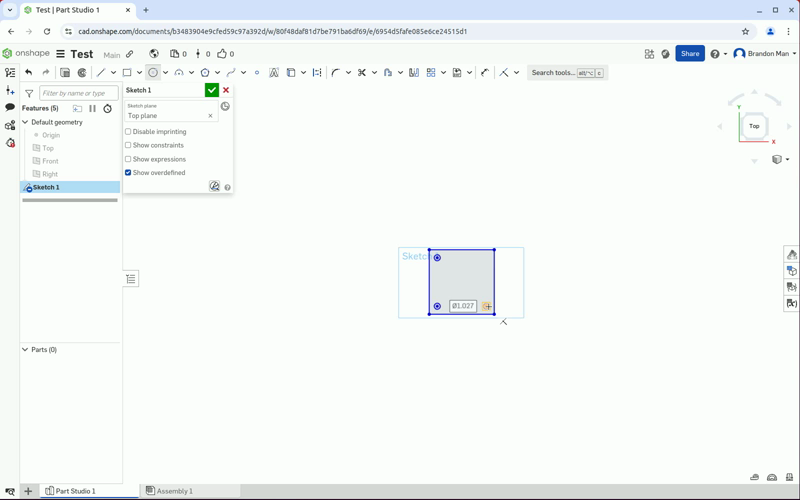
key(esc)
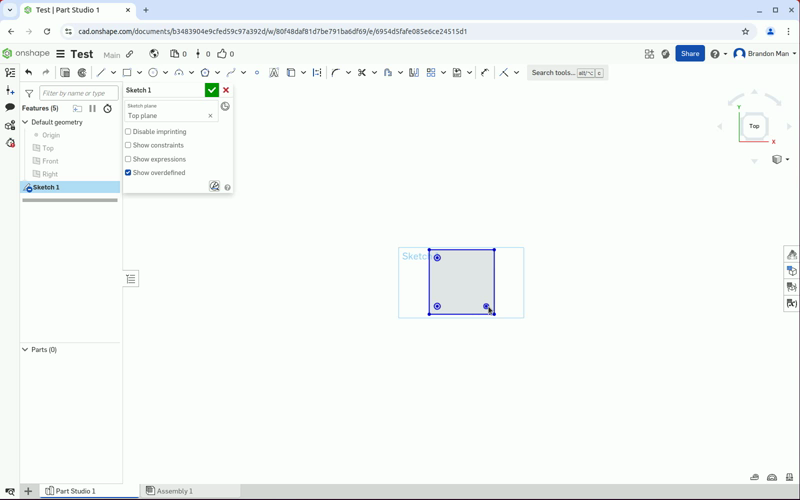
key(c)
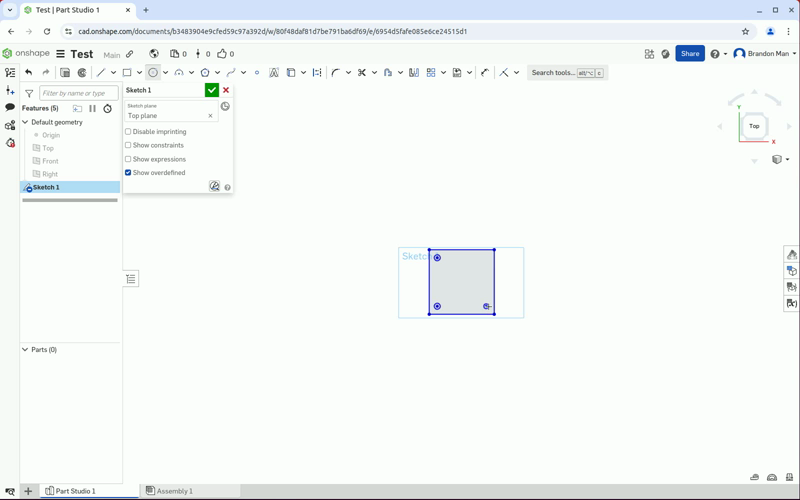
key_down(shift)
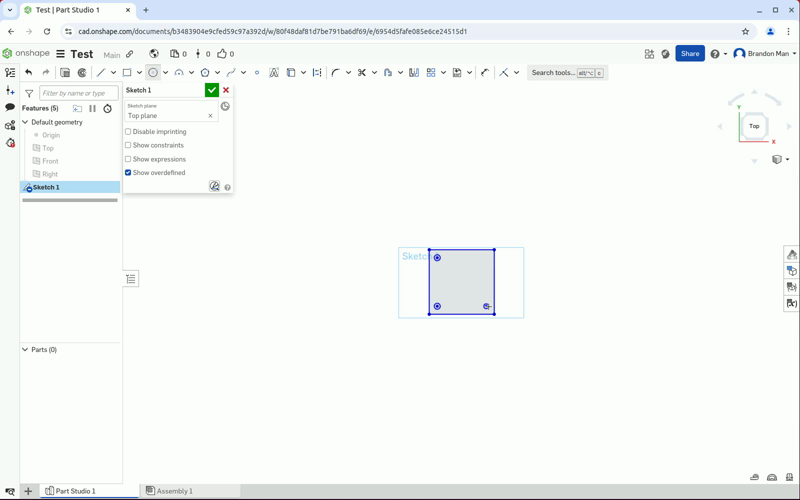
mouse_move(486, 257)
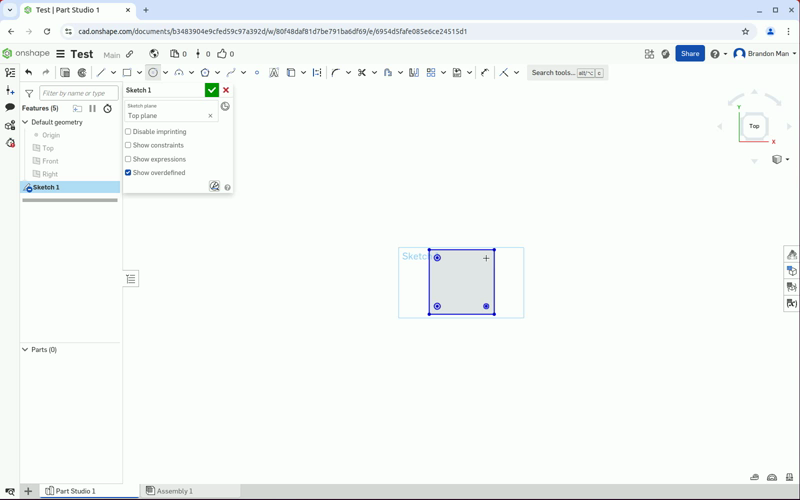
click(486, 257)
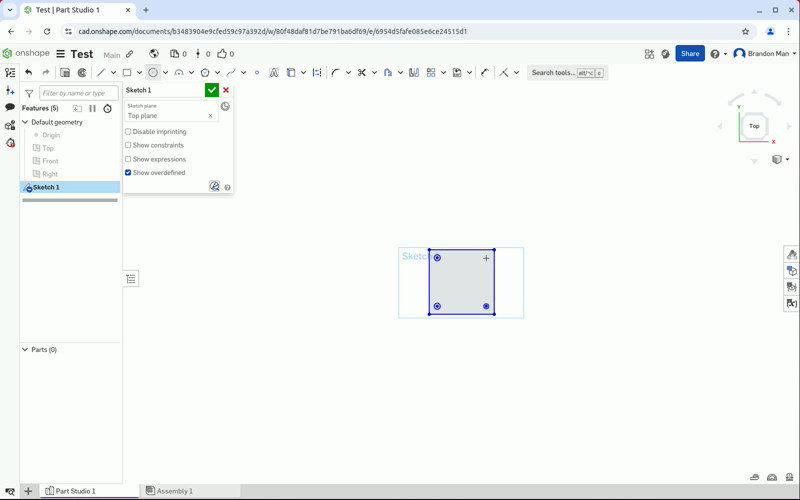
key_up(shift)
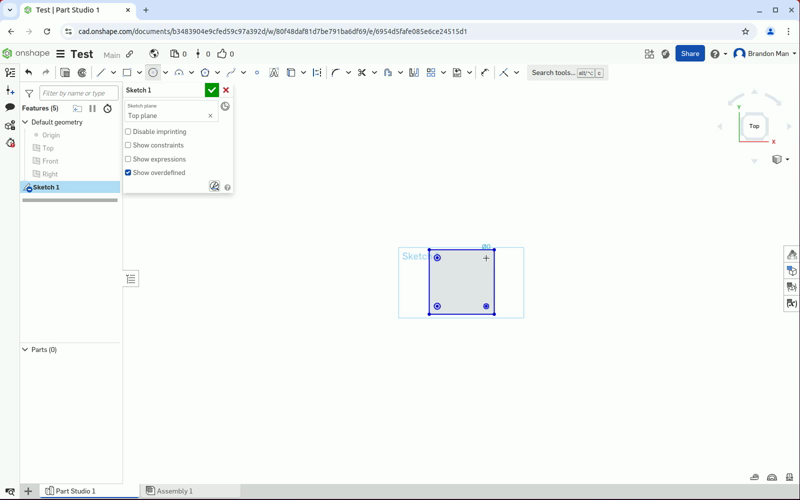
mouse_move(488, 257)
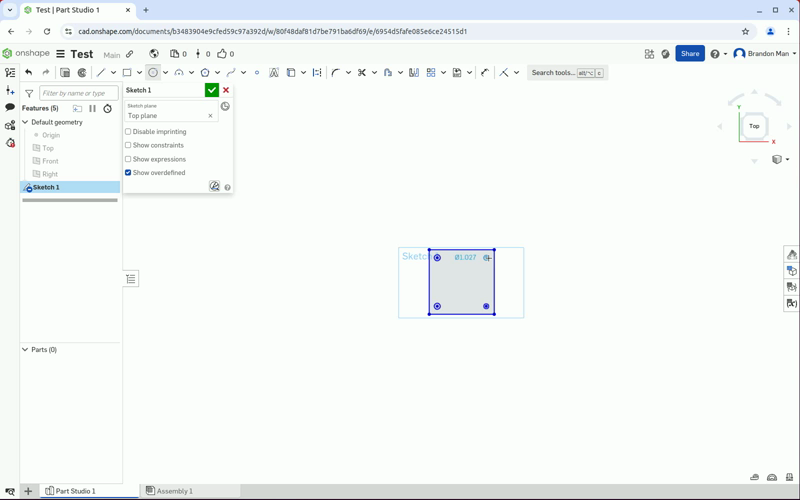
scroll(6)
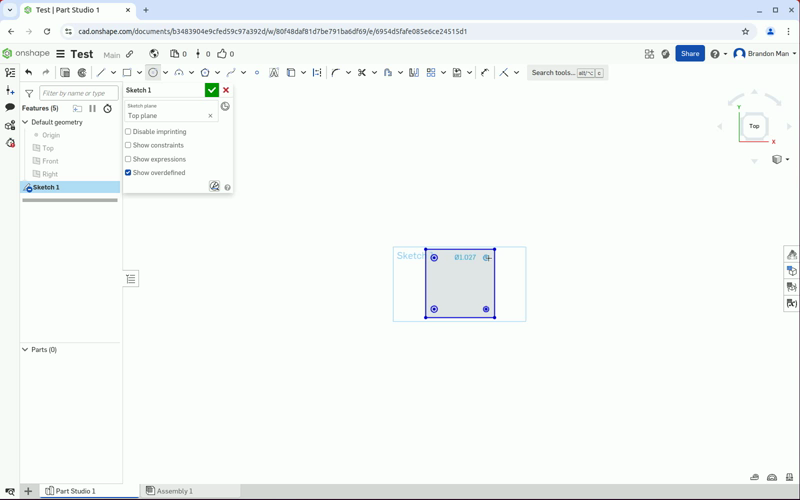
scroll(6)
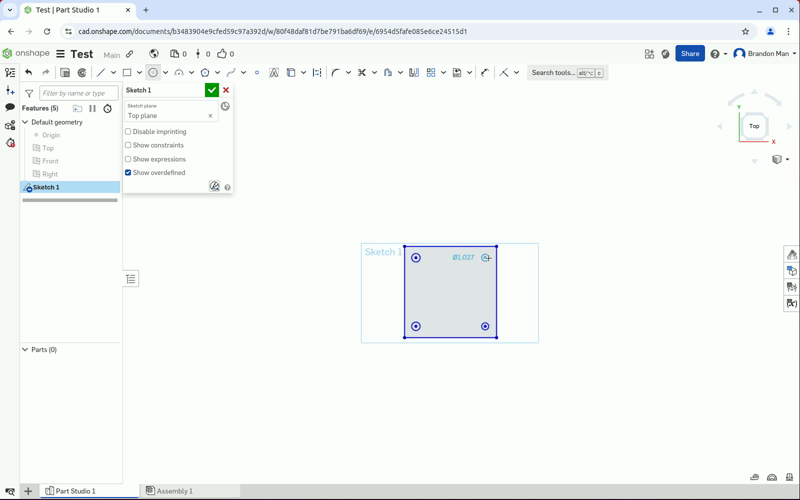
scroll(6)
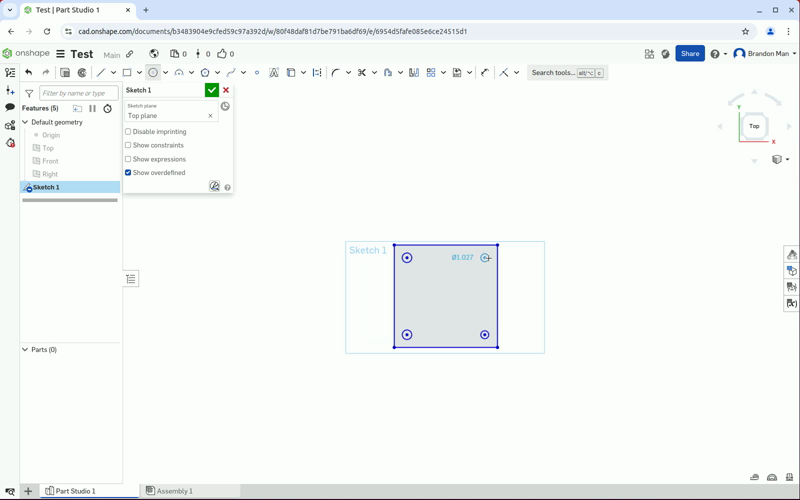
scroll(6)
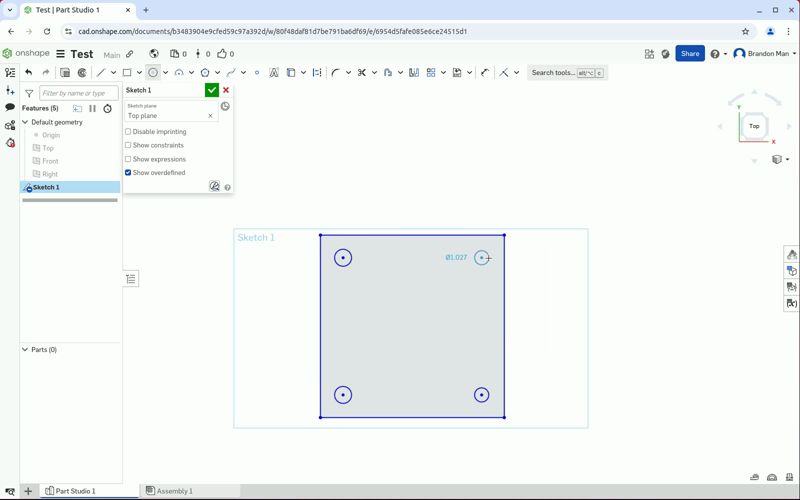
scroll(6)
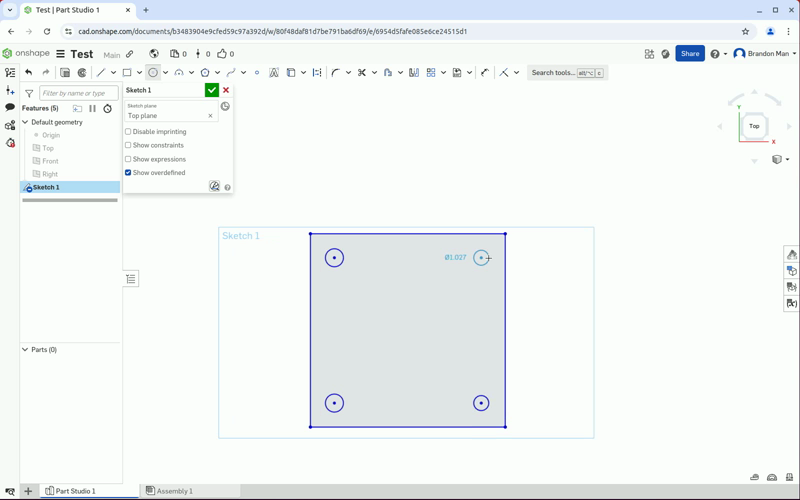
scroll(6)
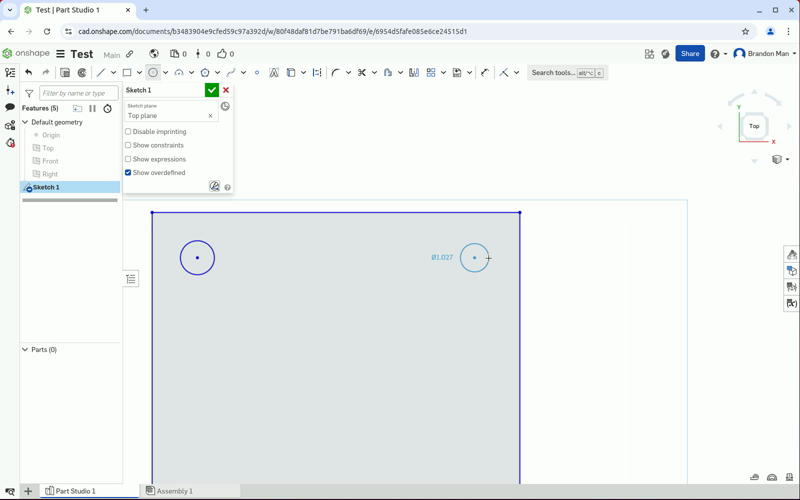
scroll(6)
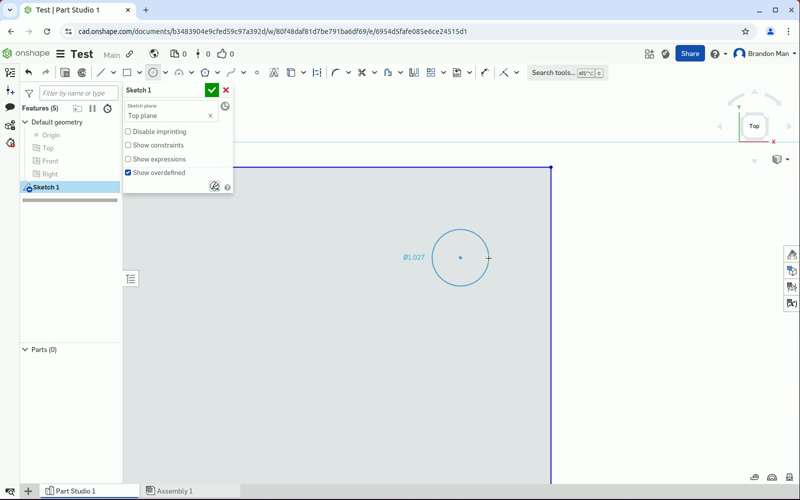
click(488, 257)
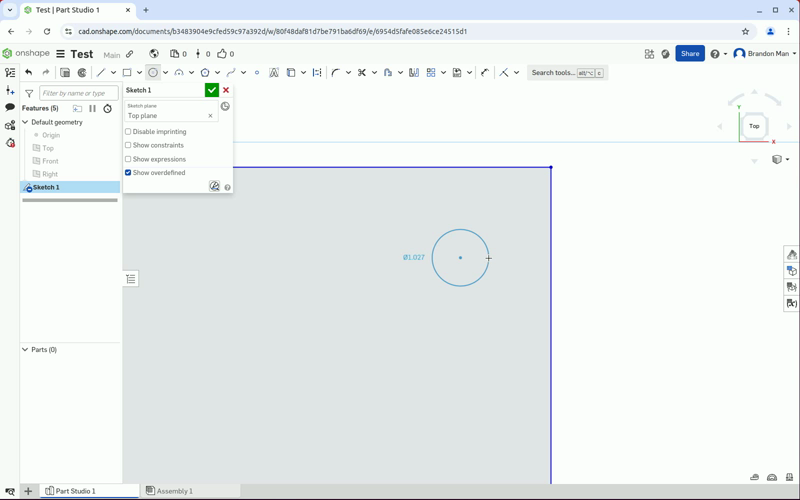
scroll(-6)
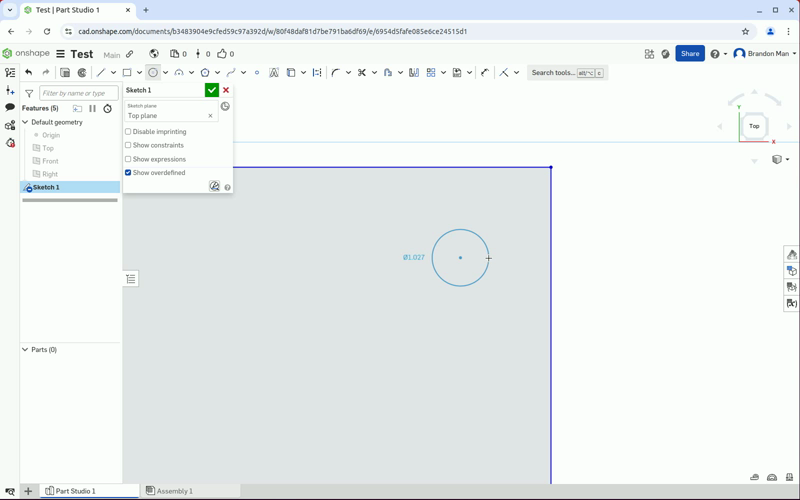
scroll(-6)
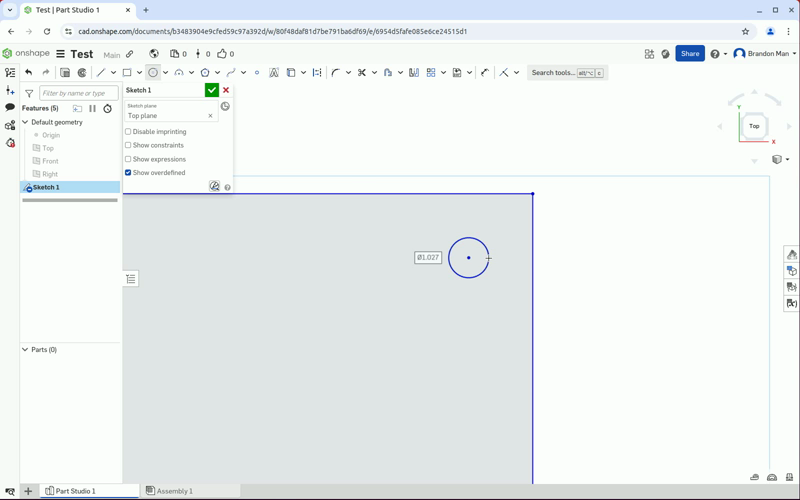
scroll(-6)
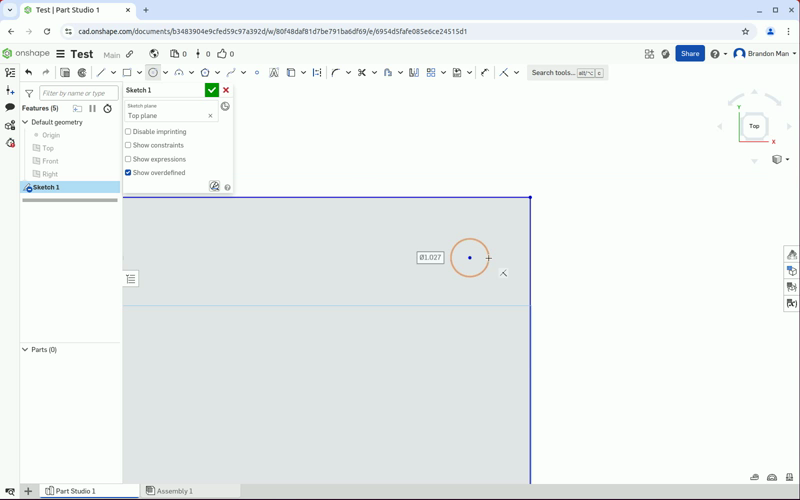
scroll(-6)
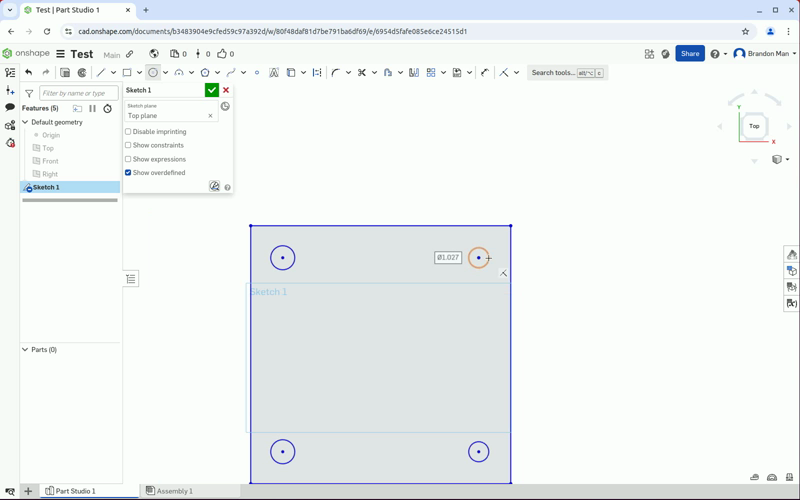
scroll(-6)
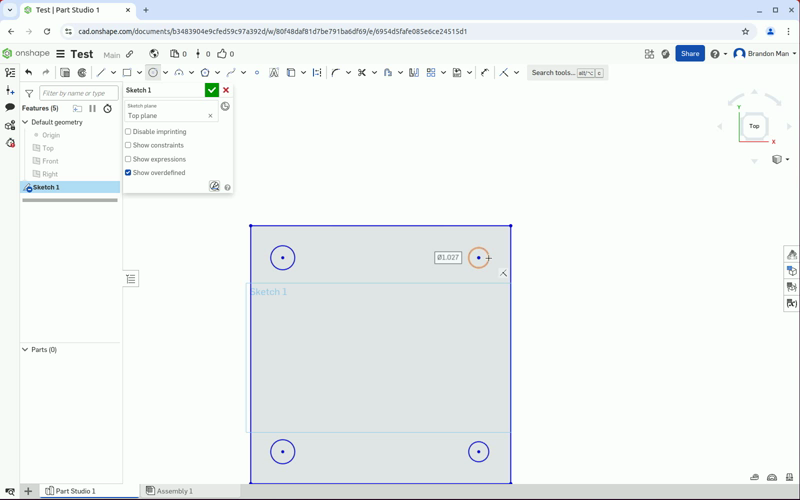
scroll(-6)
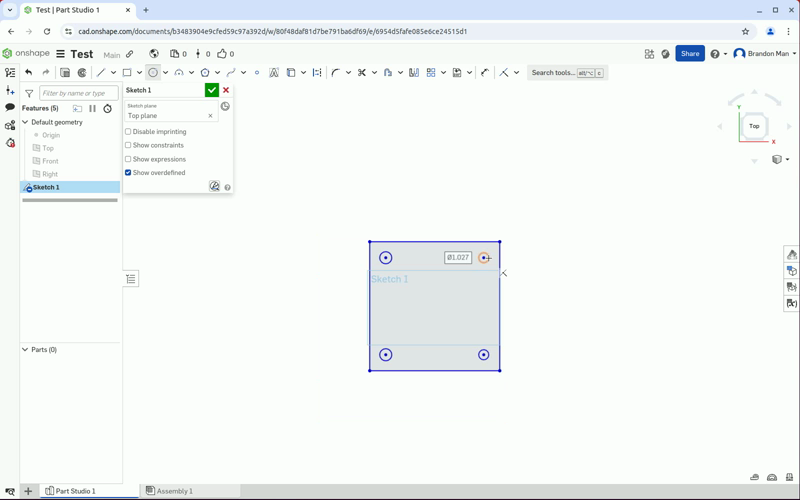
scroll(-6)
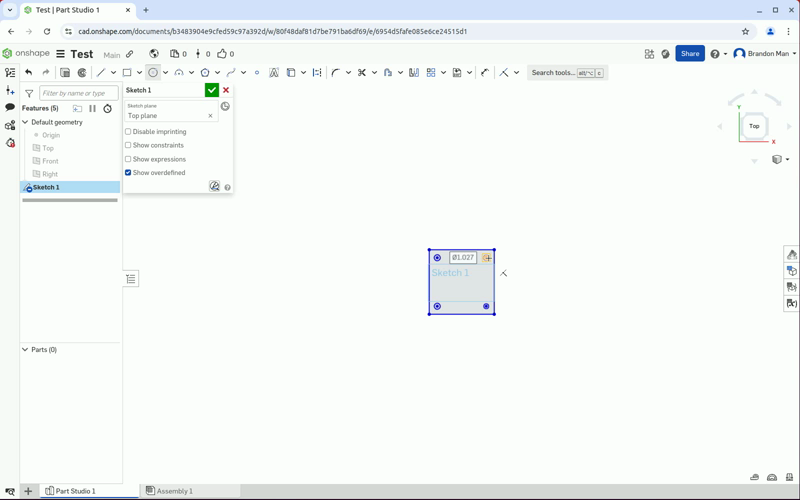
key(esc)
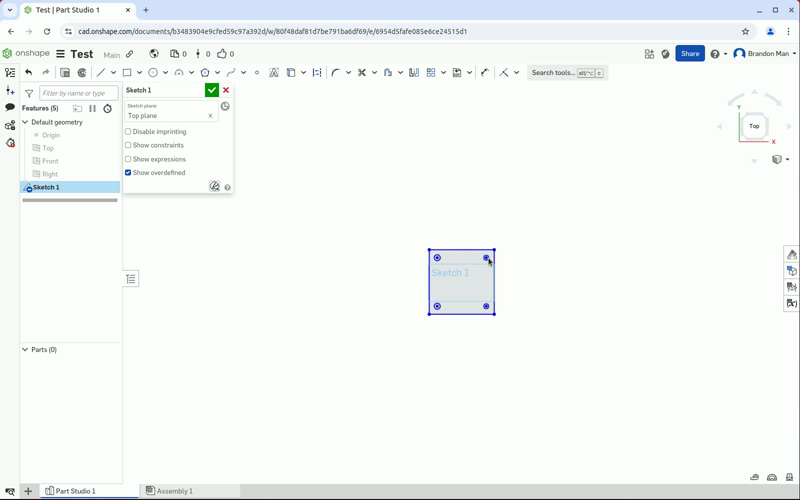
mouse_move(491, 289)
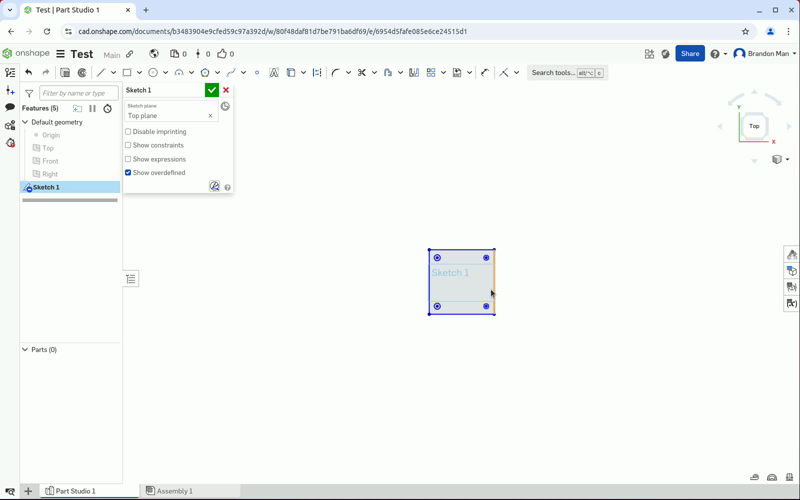
click(491, 289)
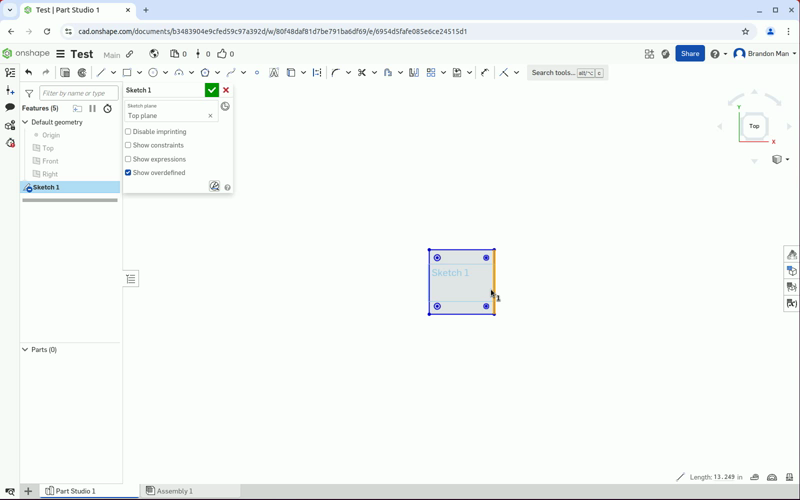
mouse_move(73, 352)
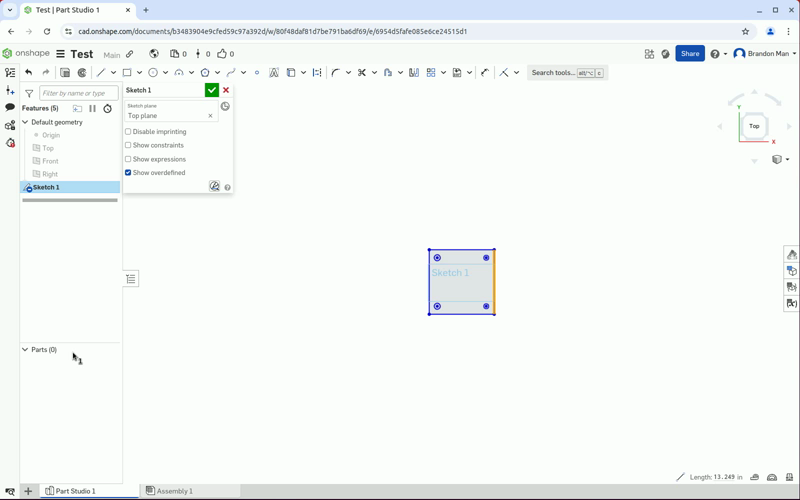
key(shift+y)
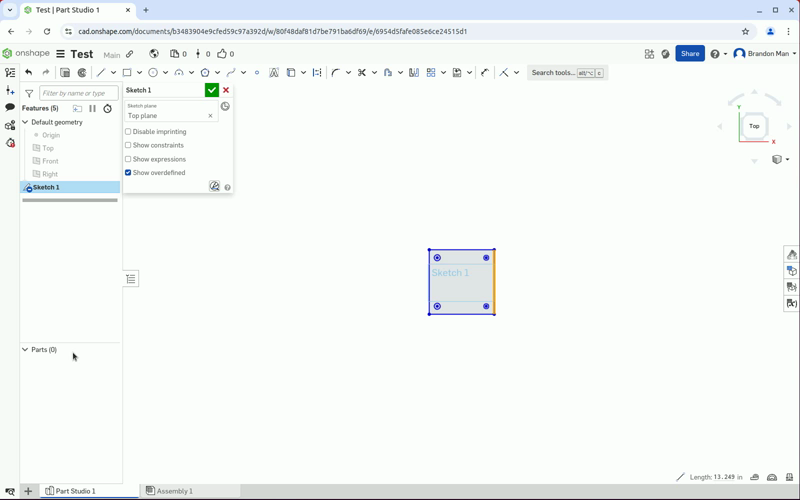
key(shift+e)
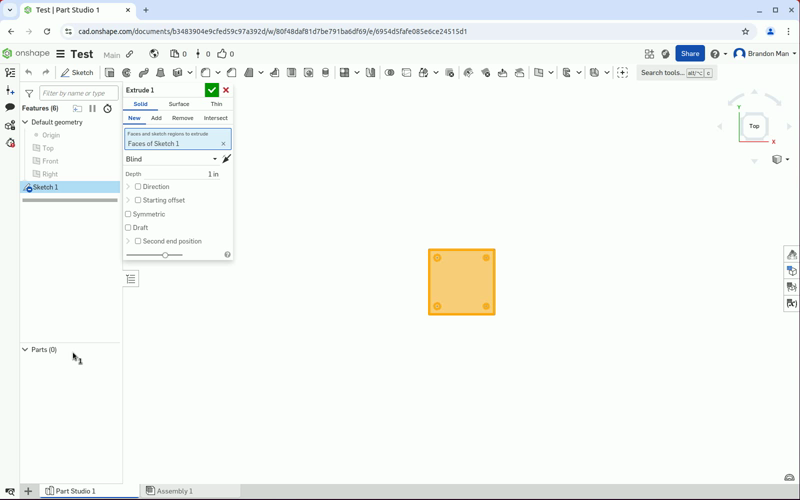
mouse_move(143, 106)
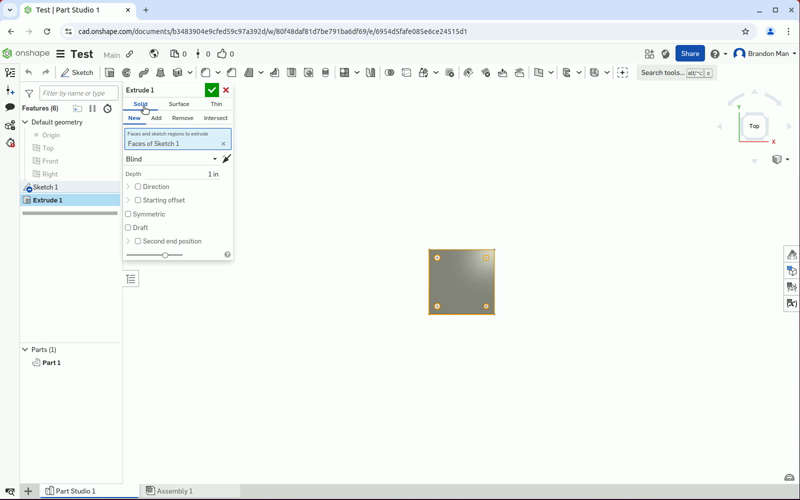
click(143, 106)
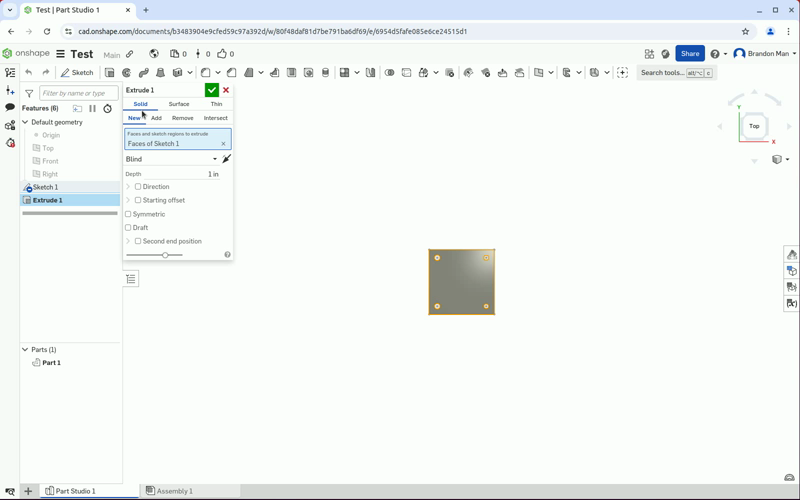
mouse_move(137, 120)
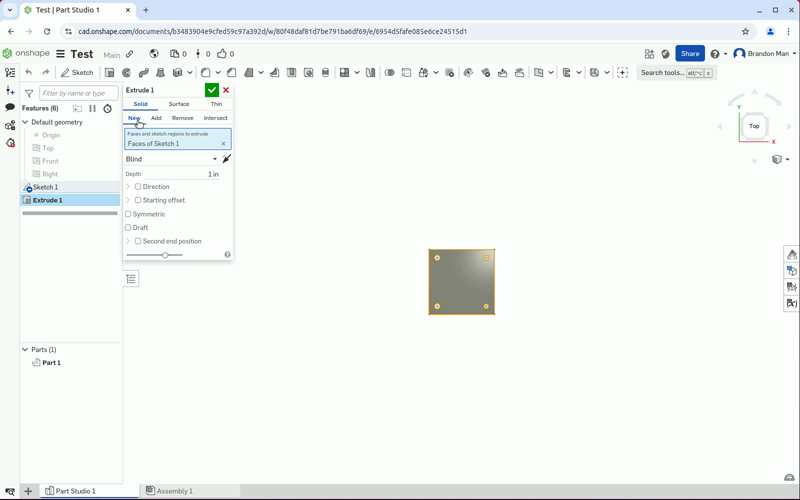
click(137, 120)
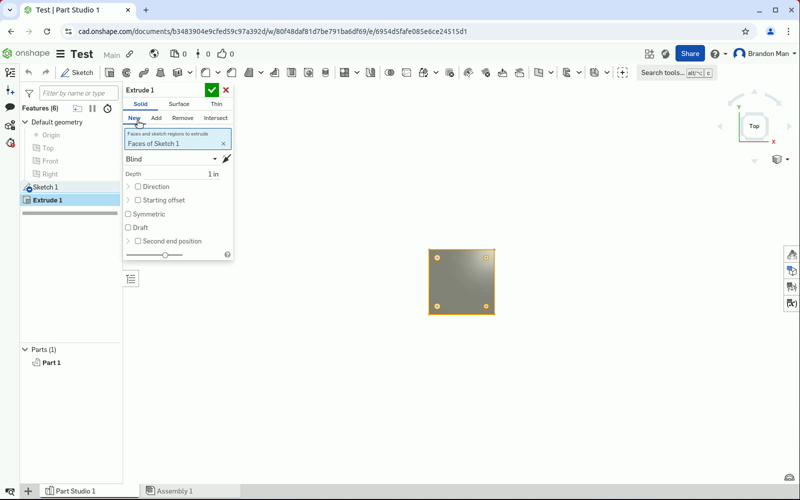
key(tab, 4)
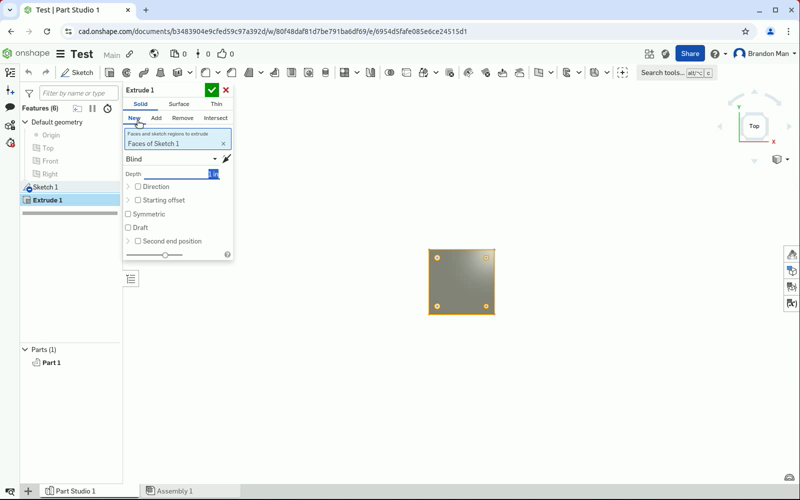
text(0.722)
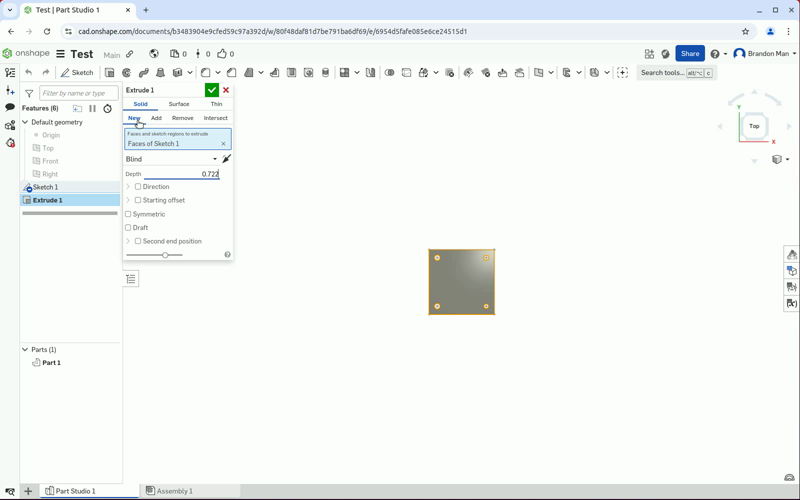
key(enter)
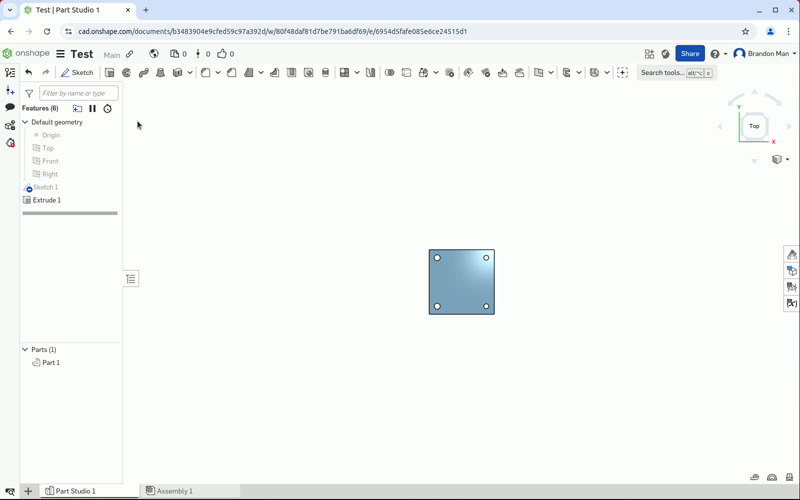
key(shift+h)
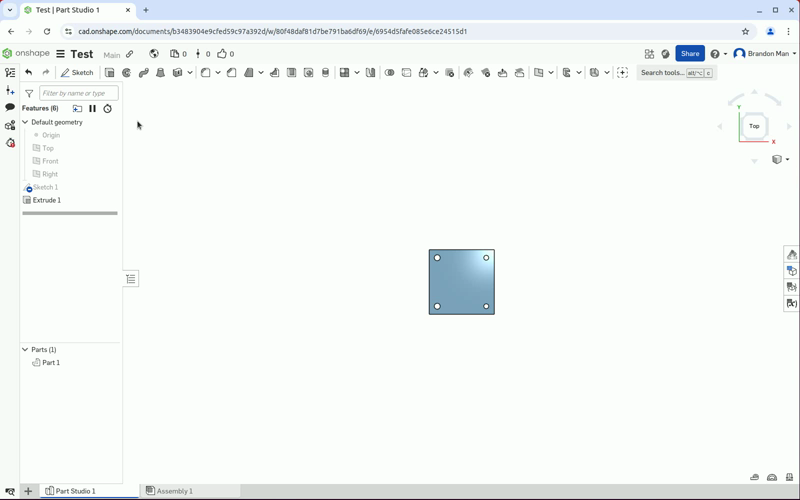
key(shift+h)
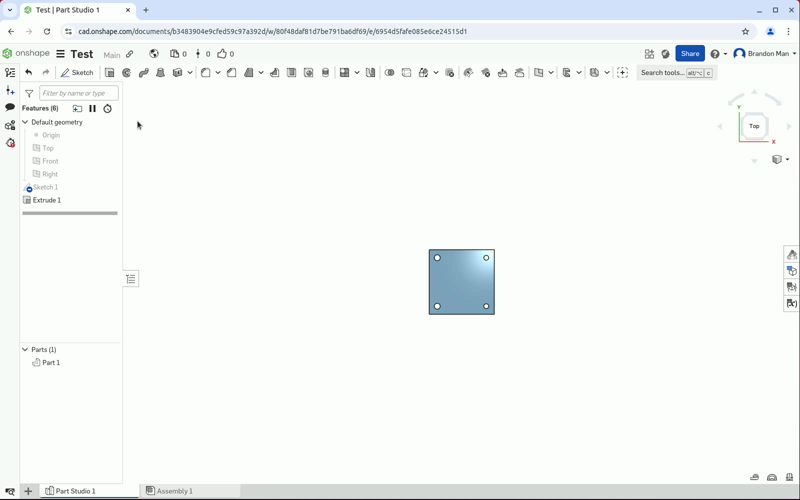
mouse_move(73, 189)
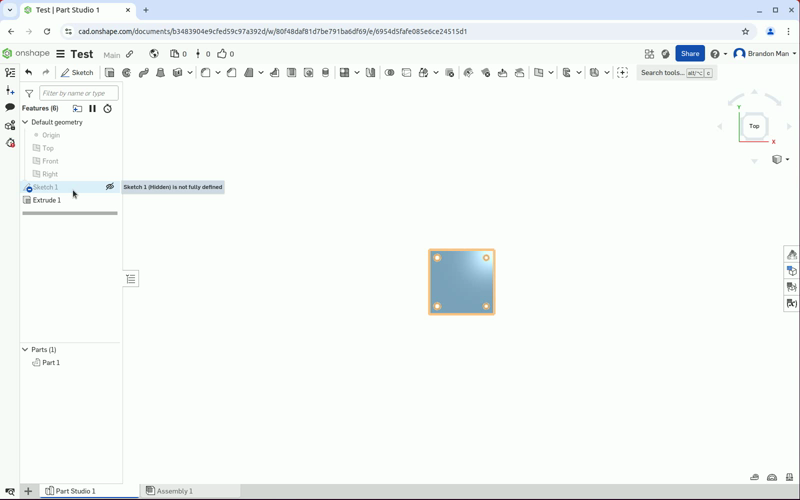
click(73, 189)
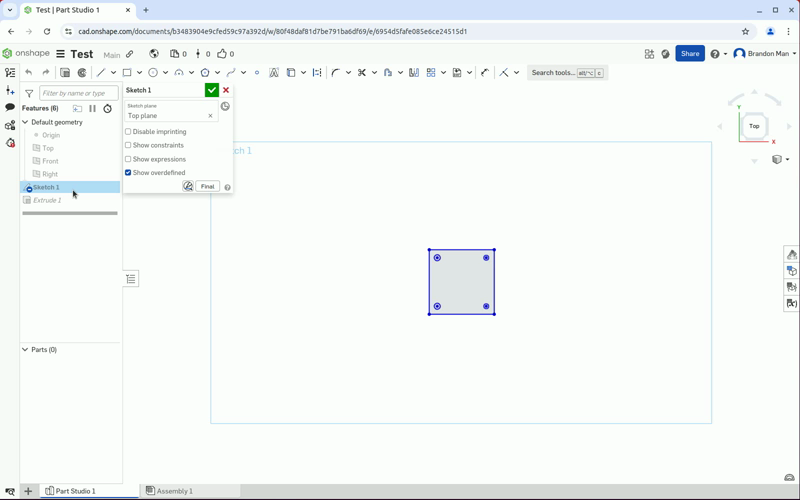
mouse_move(229, 92)
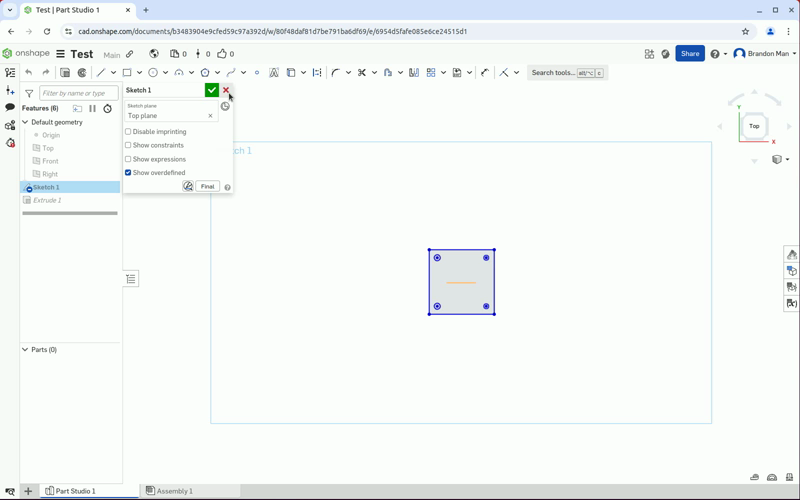
click(229, 92)
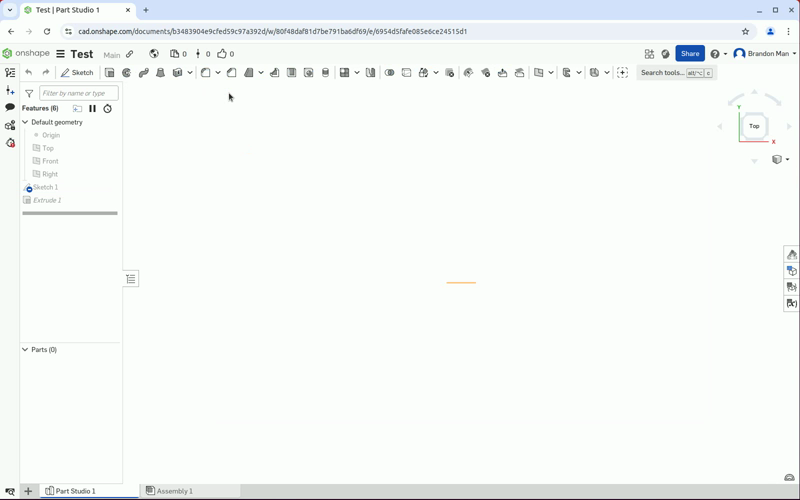
mouse_move(541, 75)
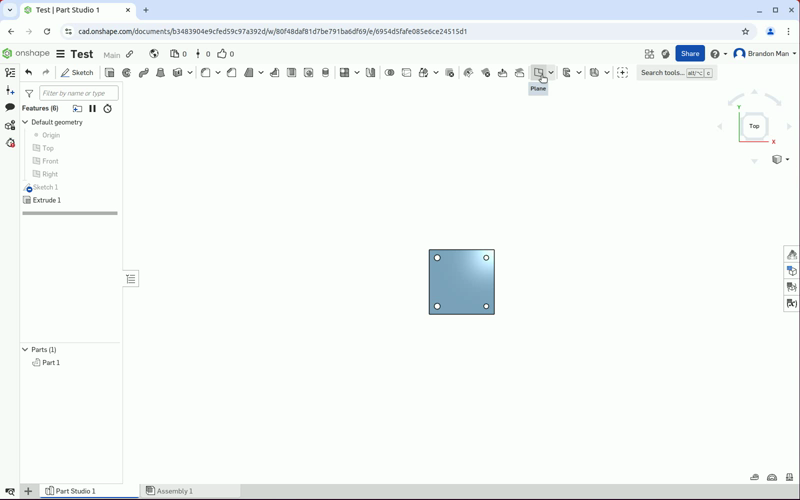
click(541, 75)
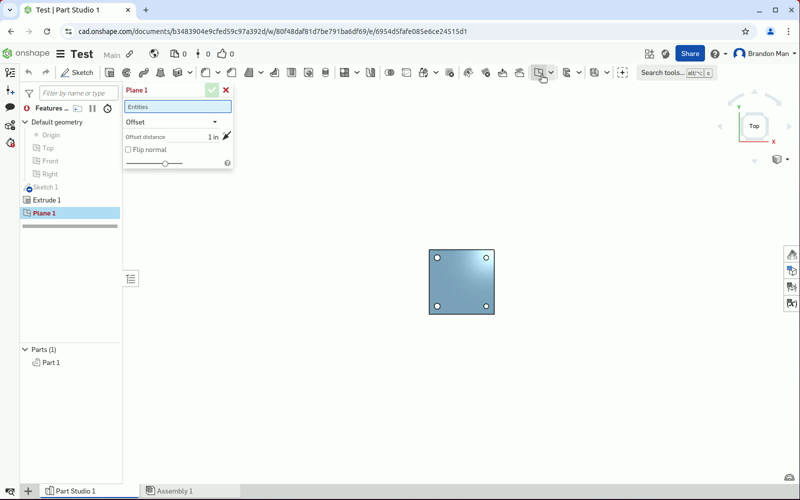
mouse_move(73, 150)
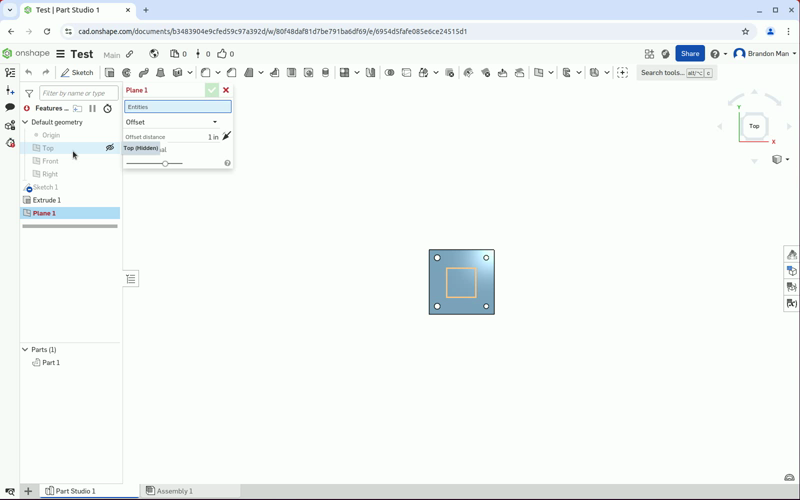
click(73, 150)
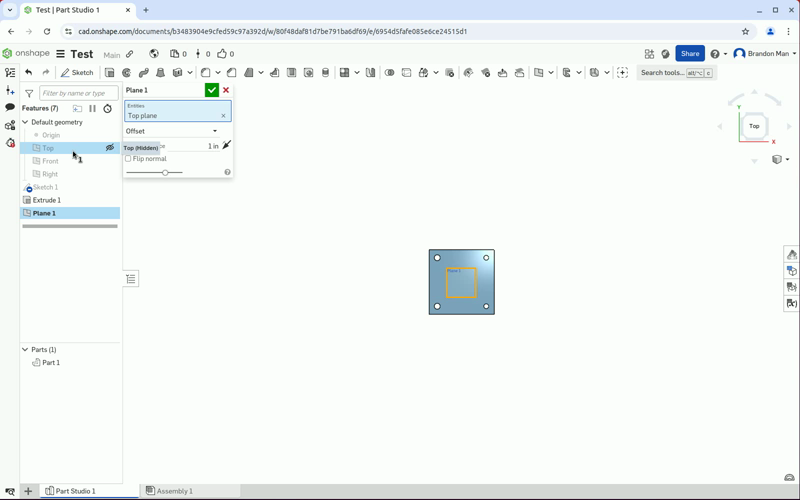
key(tab, 2)
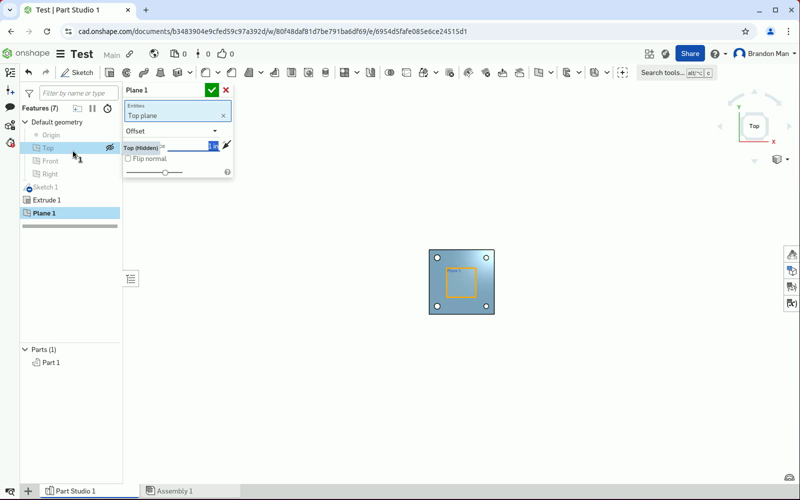
text(0.709)
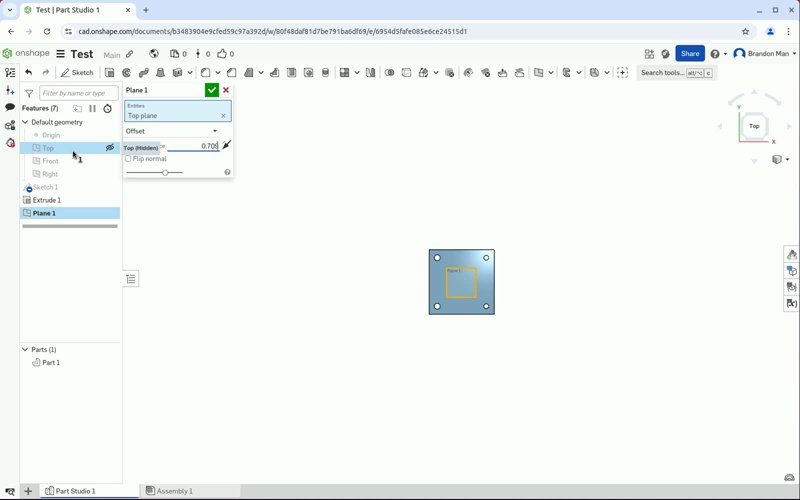
key(enter, 2)
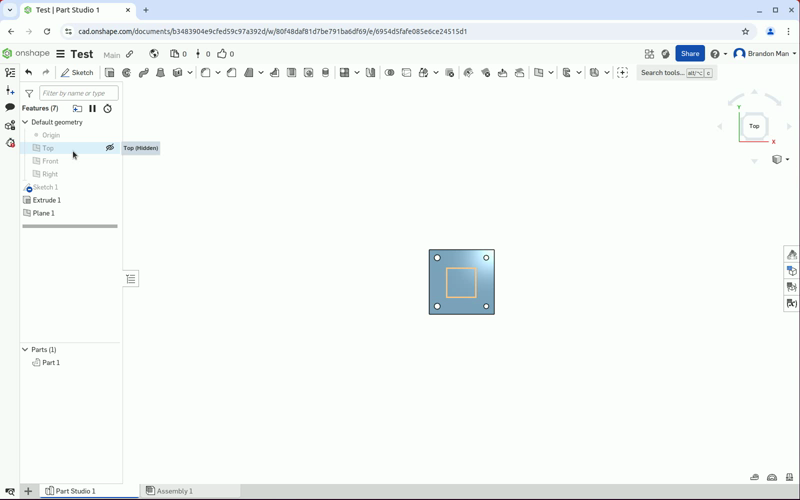
key(shift+s)
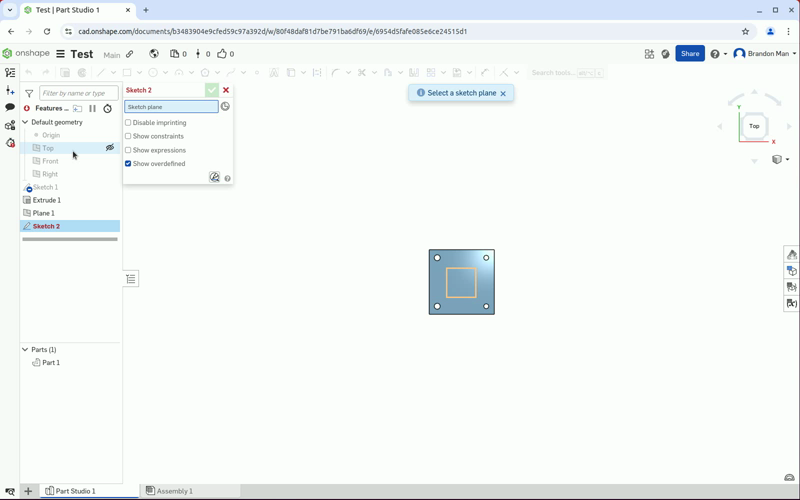
mouse_move(73, 215)
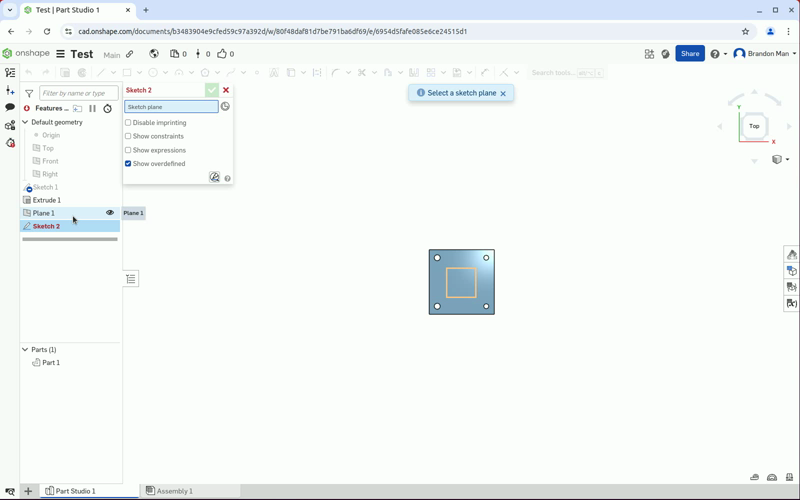
click(73, 215)
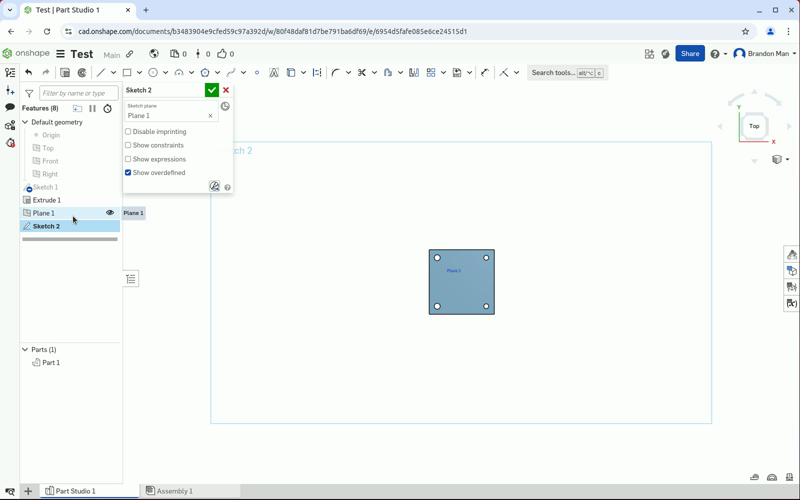
mouse_move(73, 352)
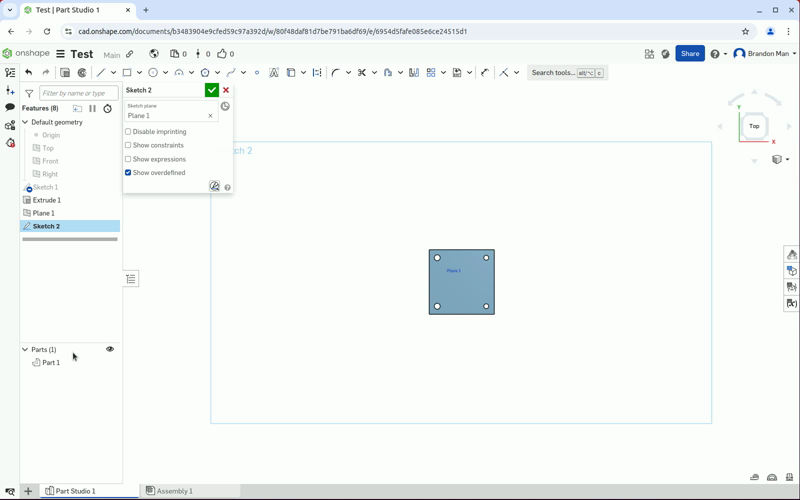
key(y)
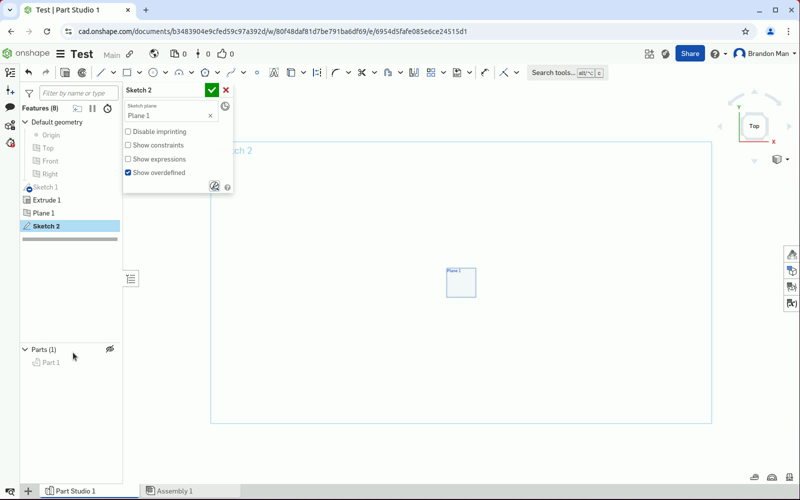
key(l)
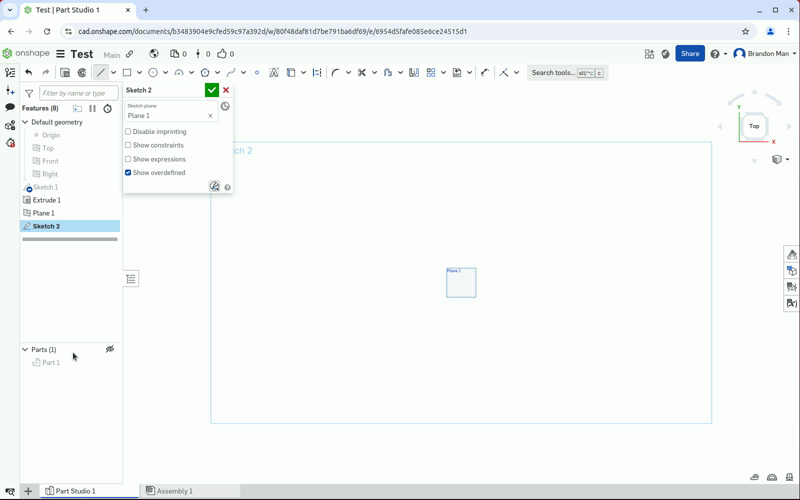
key_down(shift)
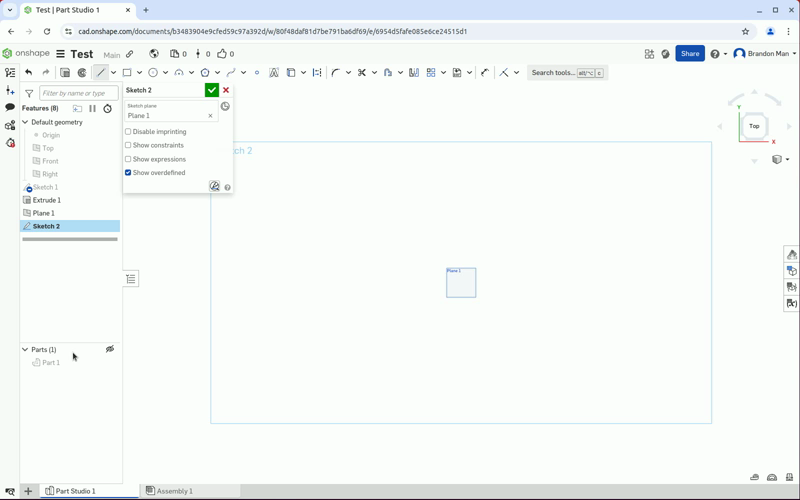
mouse_move(449, 294)
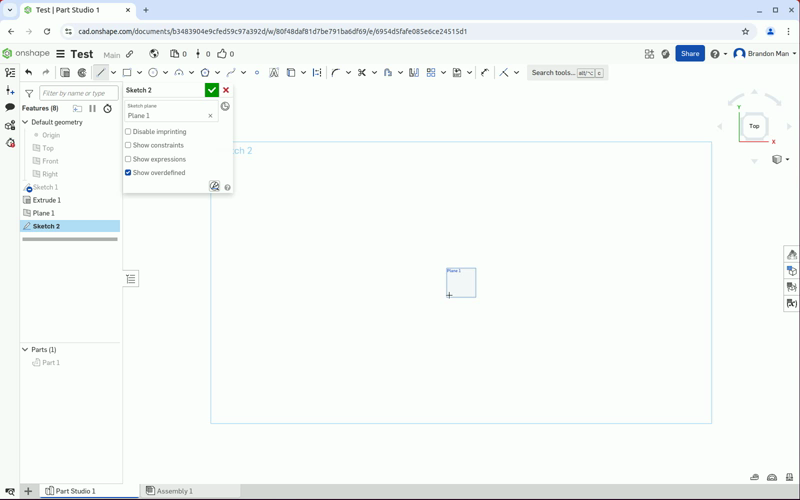
click(449, 294)
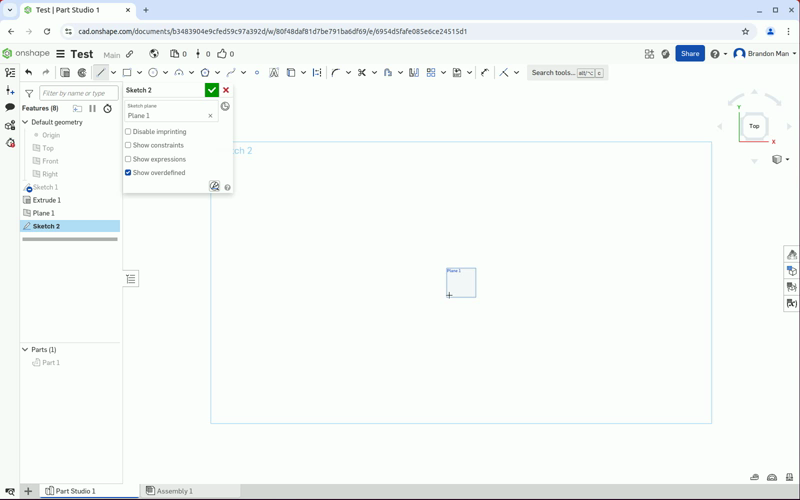
key_up(shift)
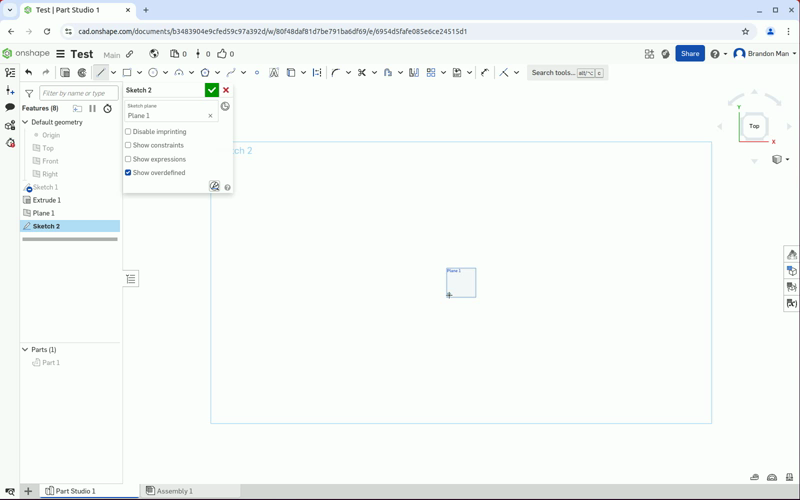
key_down(shift)
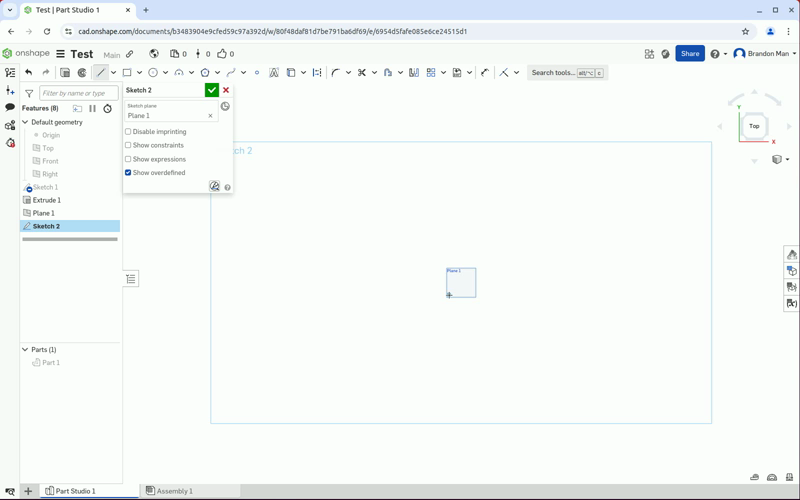
mouse_move(479, 294)
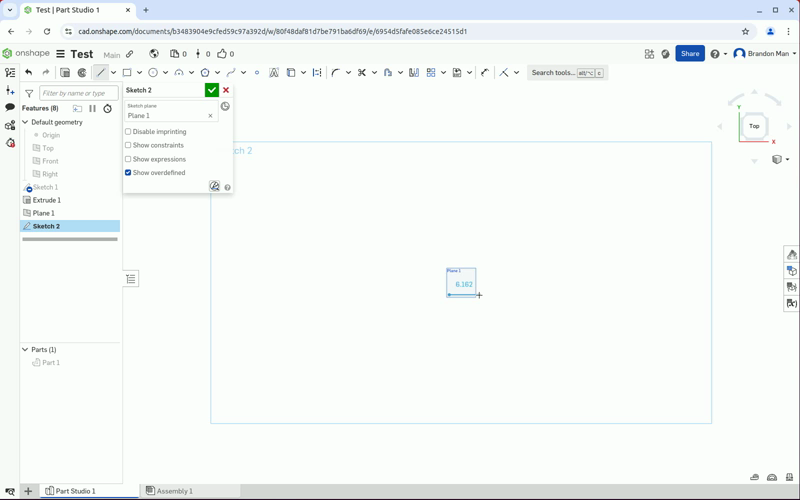
mouse_move(474, 294)
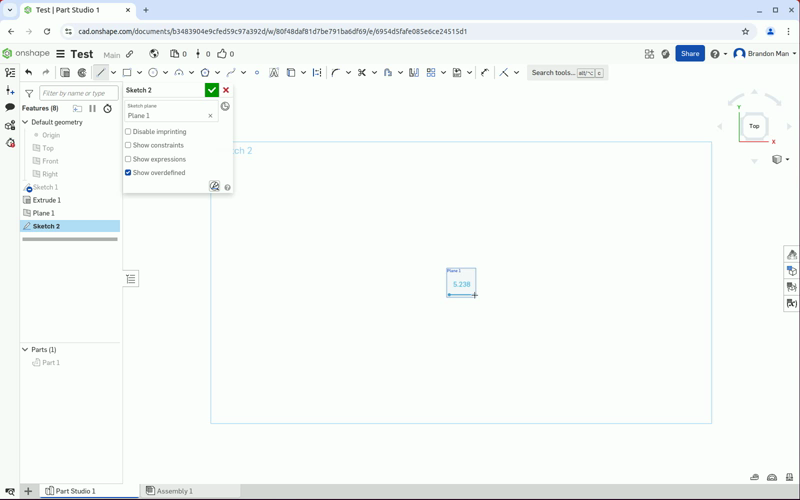
click(474, 294)
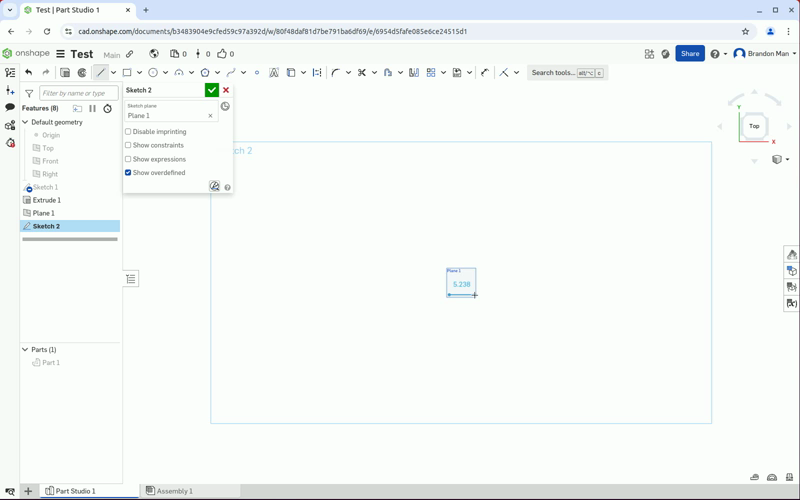
key_up(shift)
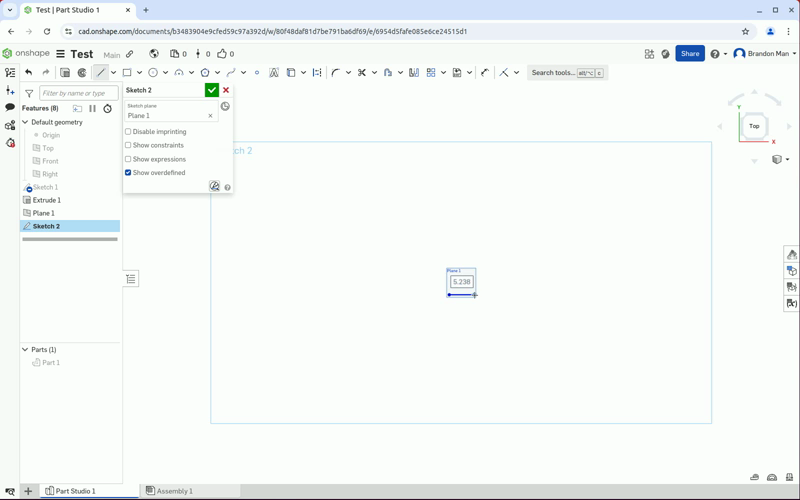
key_down(shift)
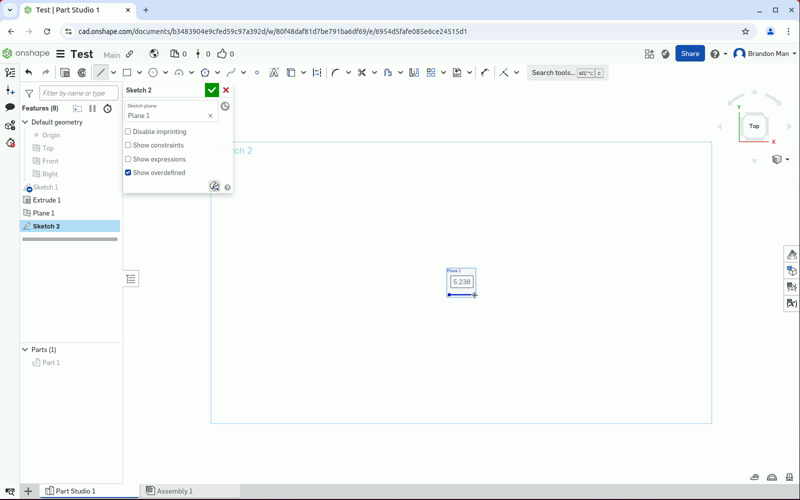
mouse_move(504, 294)
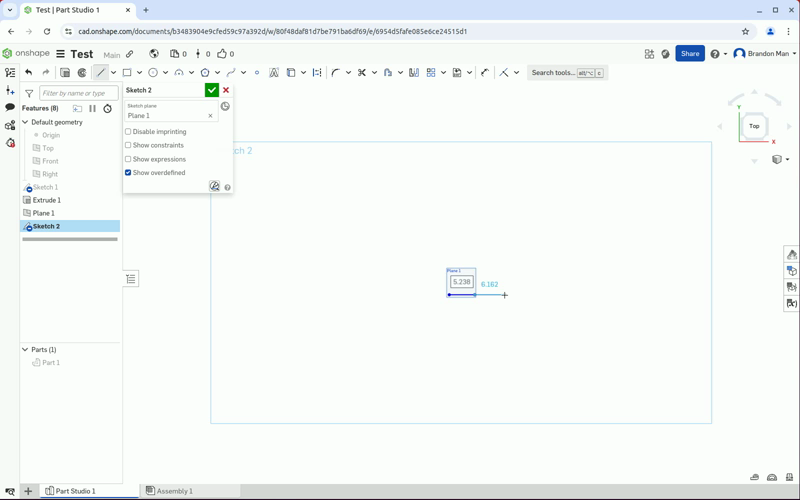
mouse_move(474, 269)
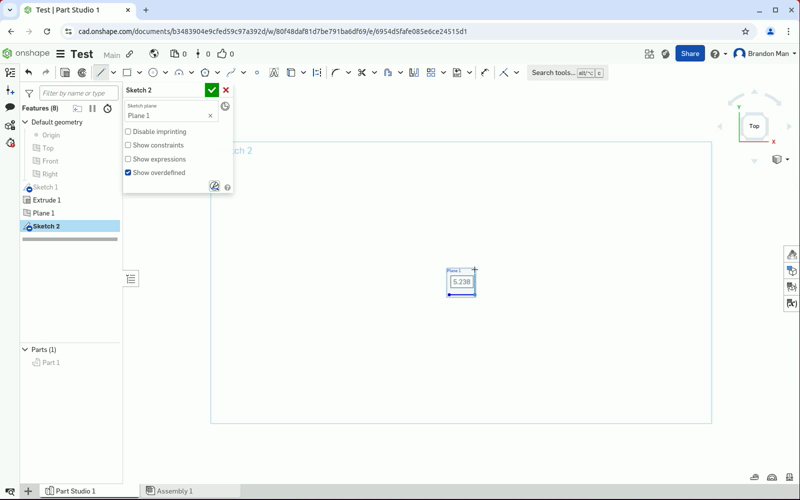
click(474, 269)
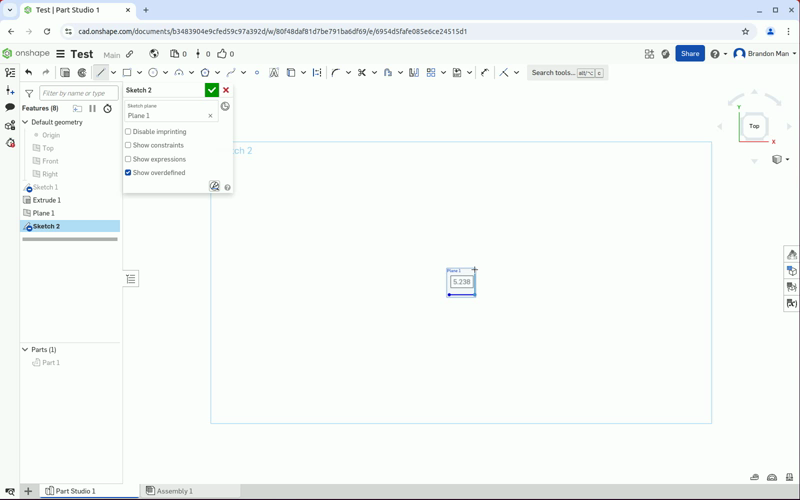
key_up(shift)
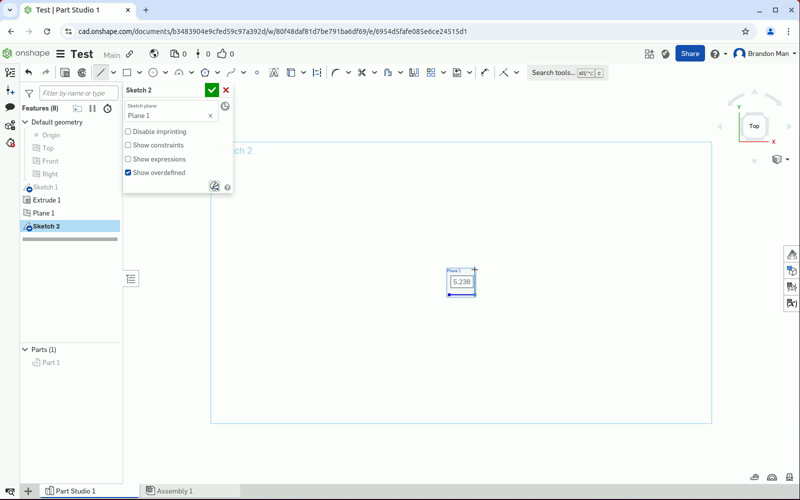
key_down(shift)
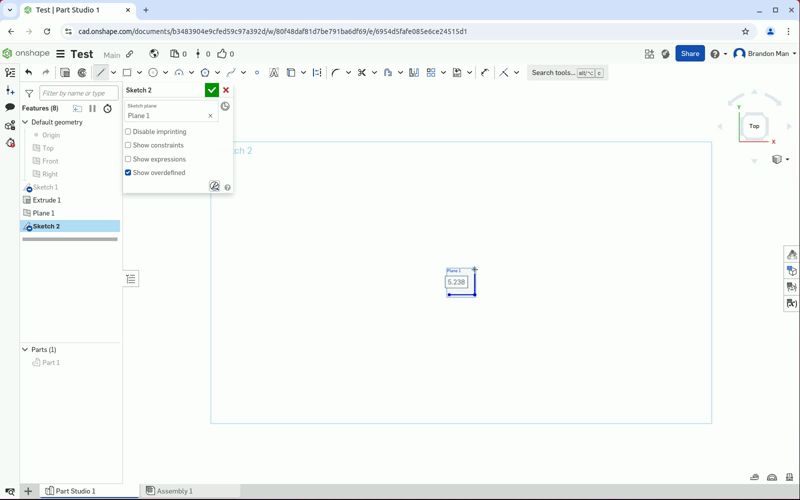
mouse_move(504, 269)
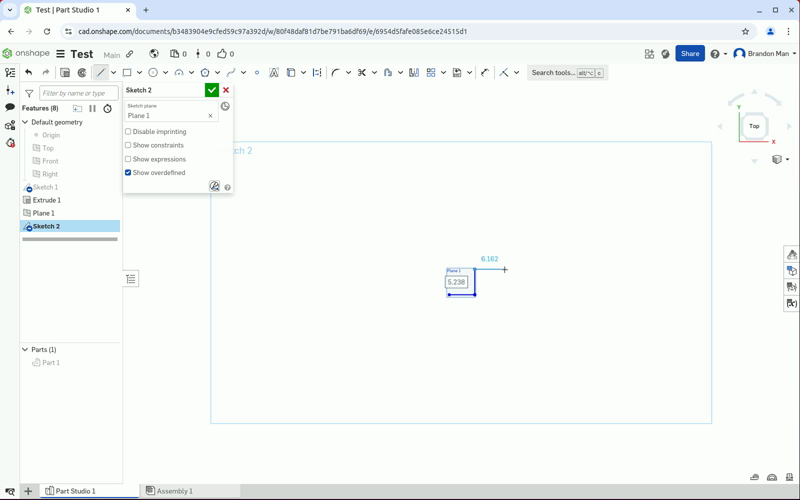
mouse_move(449, 269)
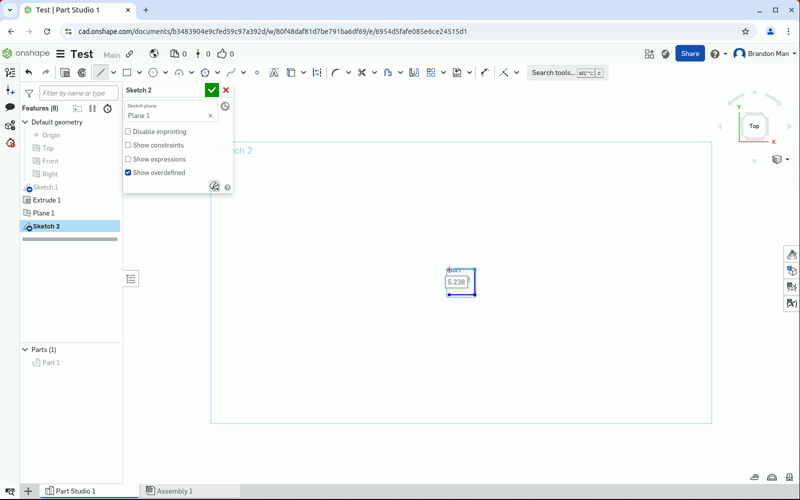
click(449, 269)
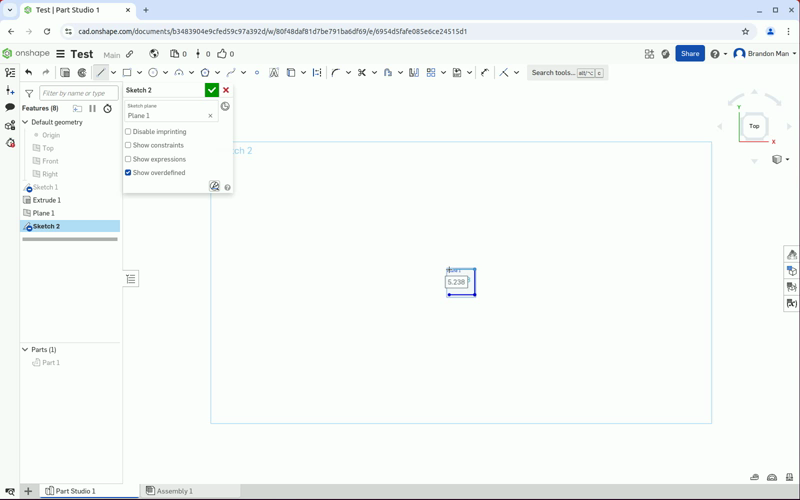
key_up(shift)
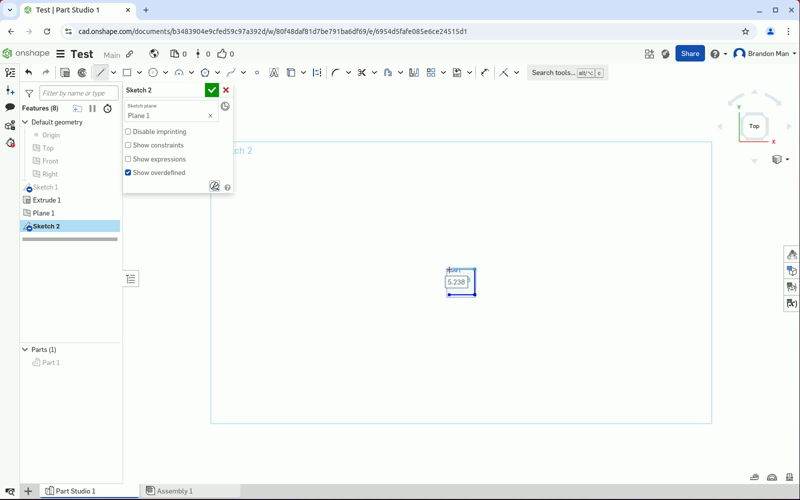
mouse_move(479, 269)
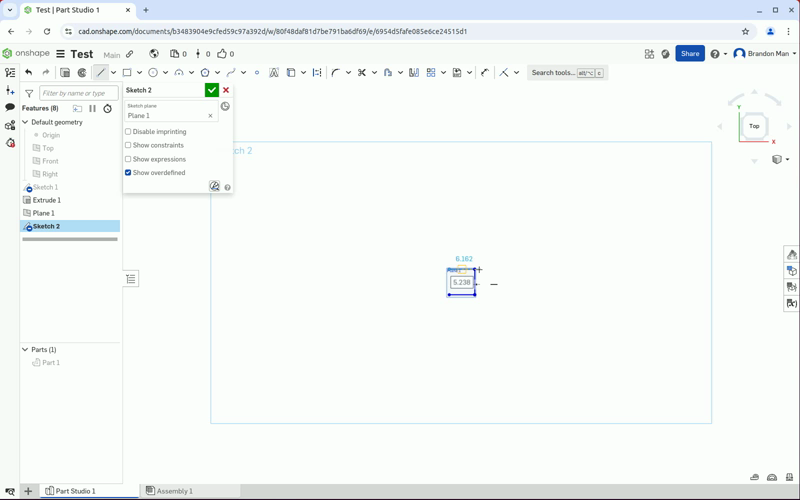
key_down(shift)
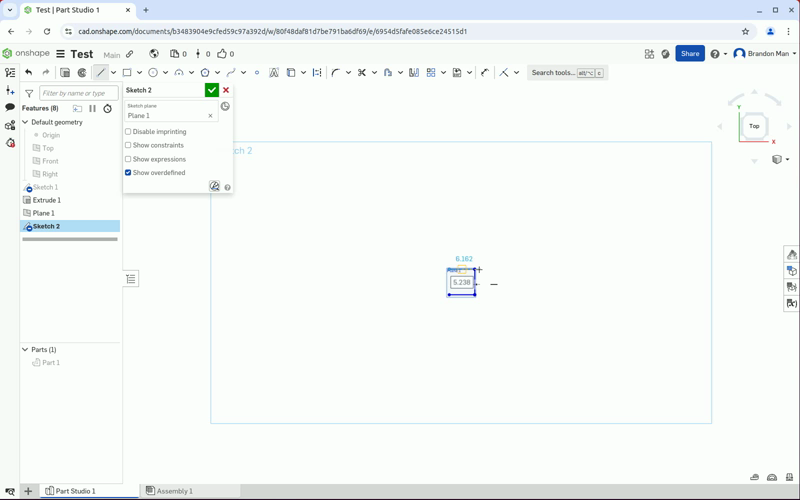
mouse_move(449, 294)
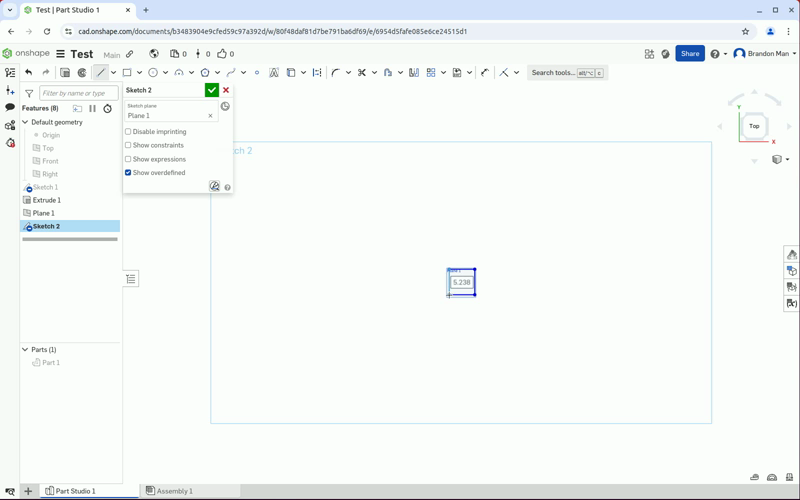
key_up(shift)
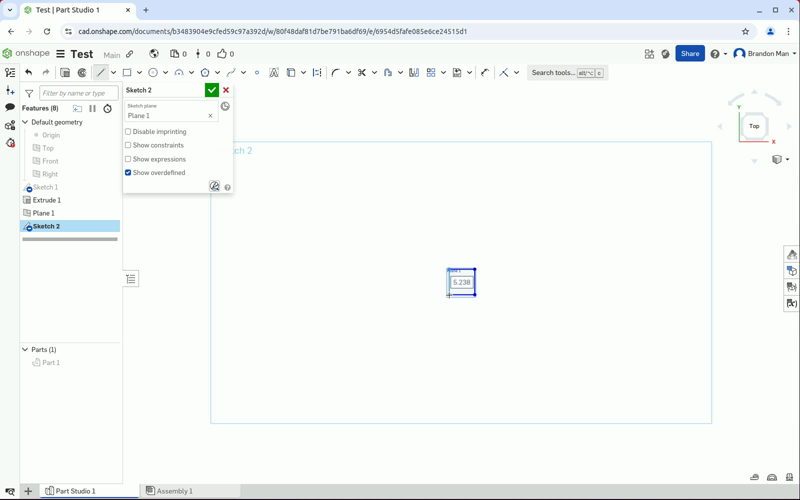
click(449, 294)
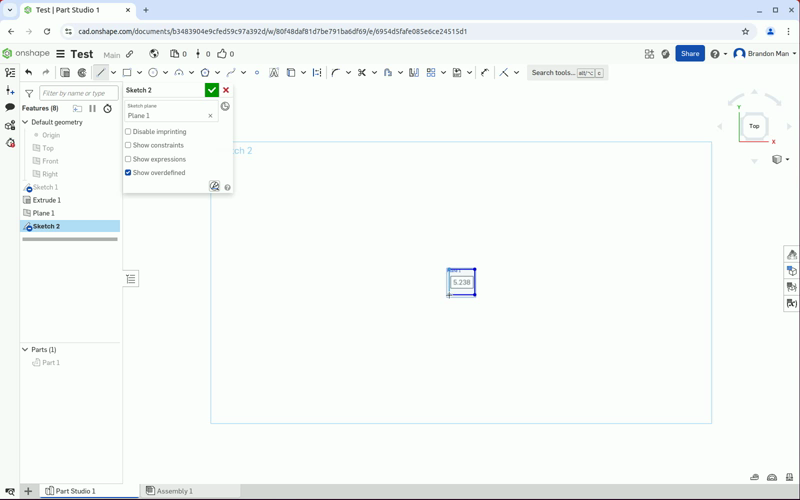
key(esc)
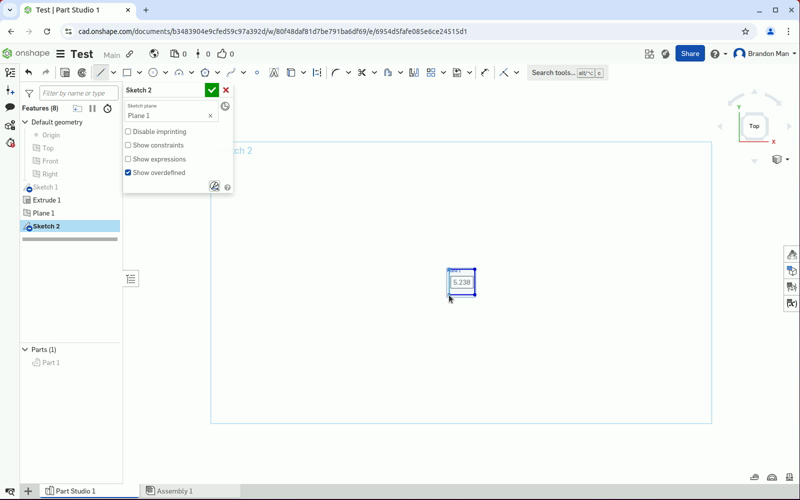
mouse_move(449, 287)
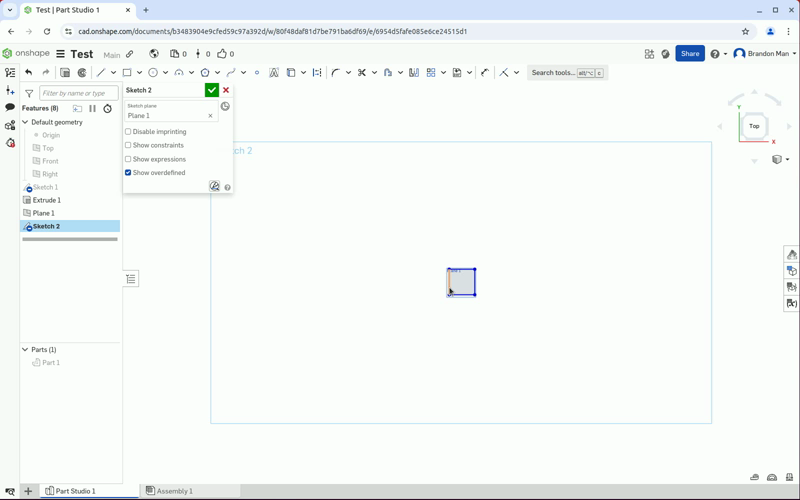
scroll(6)
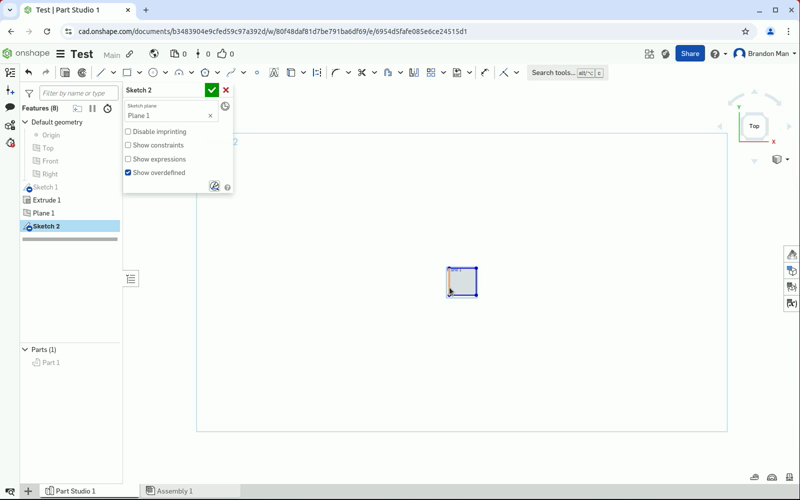
scroll(6)
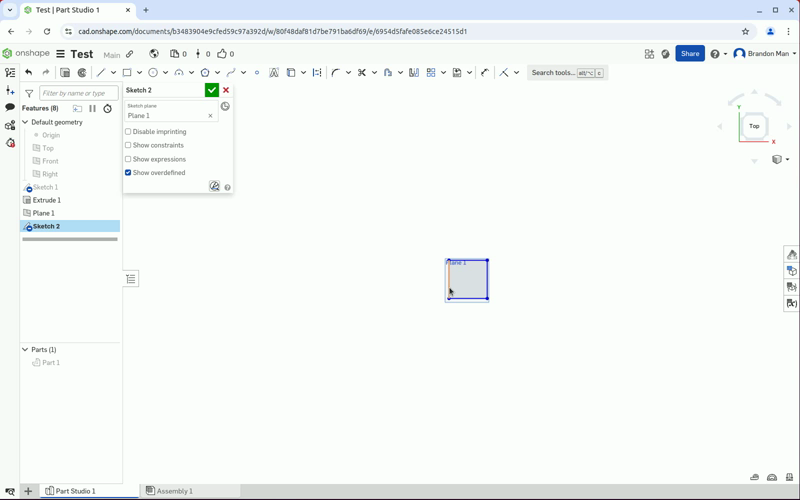
scroll(6)
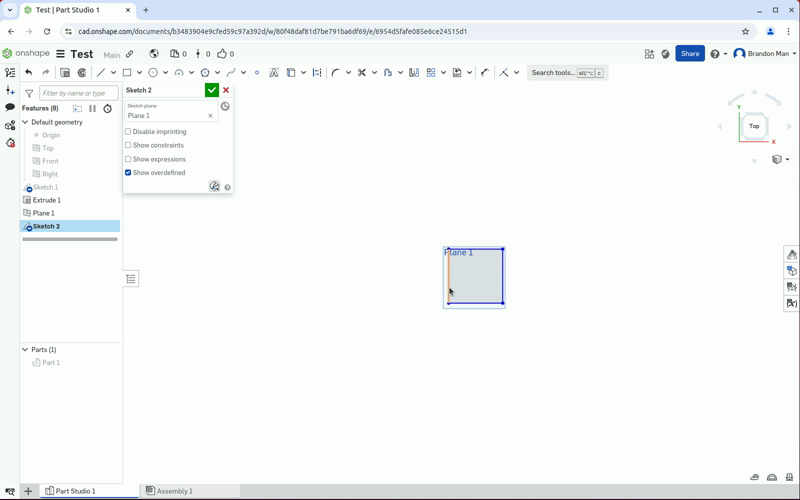
scroll(6)
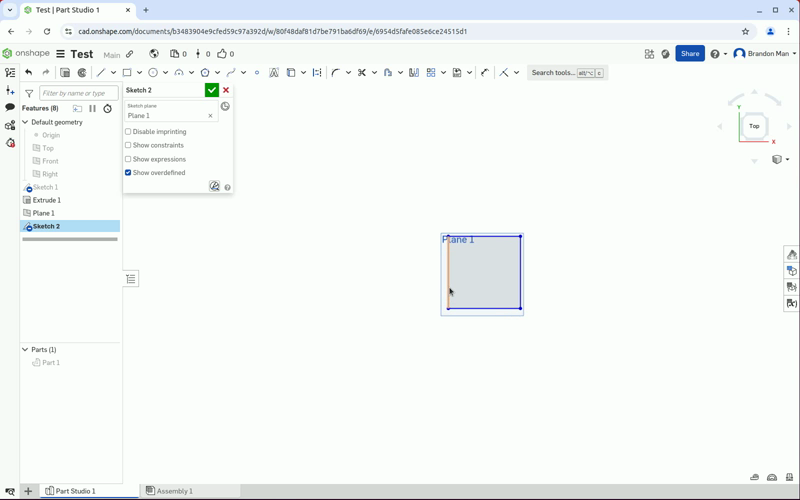
scroll(6)
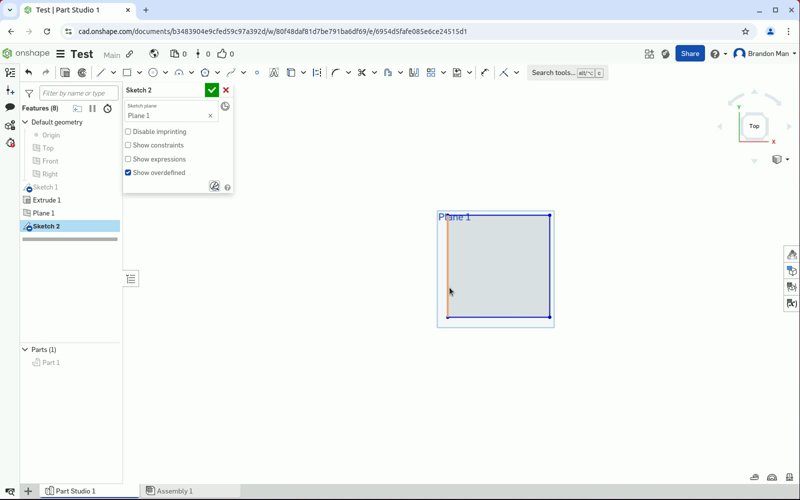
scroll(6)
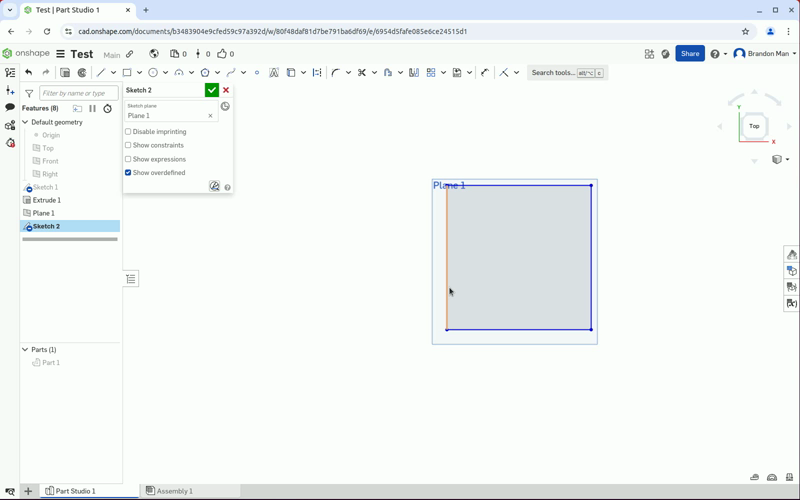
scroll(6)
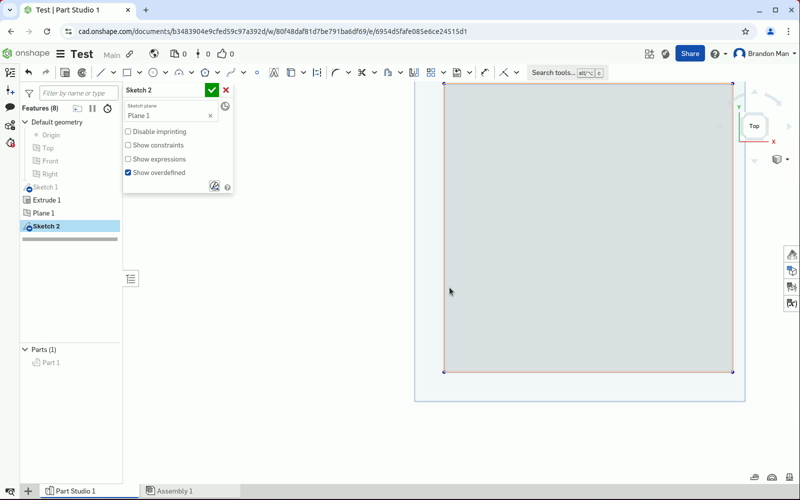
click(449, 287)
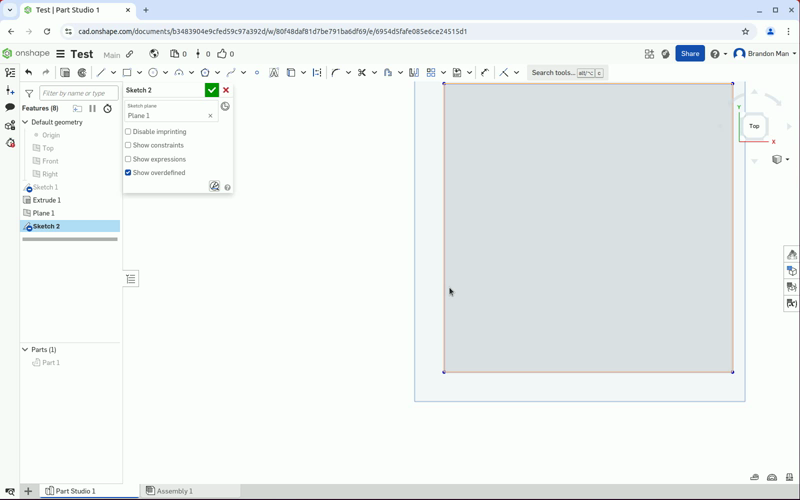
scroll(-6)
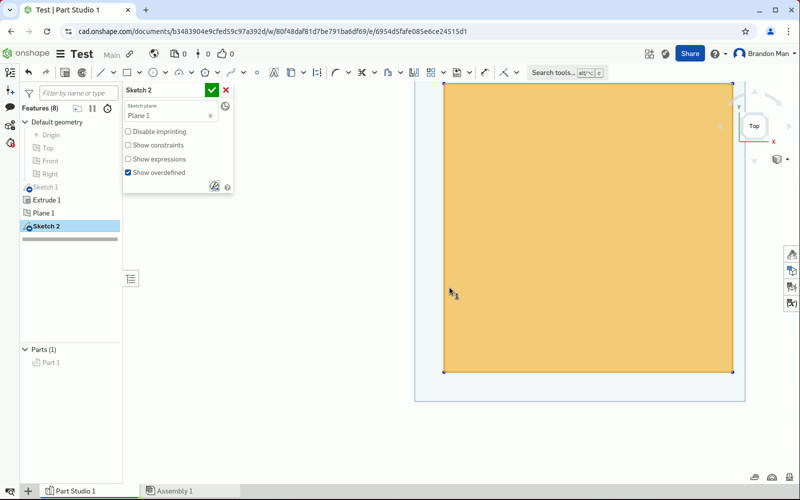
scroll(-6)
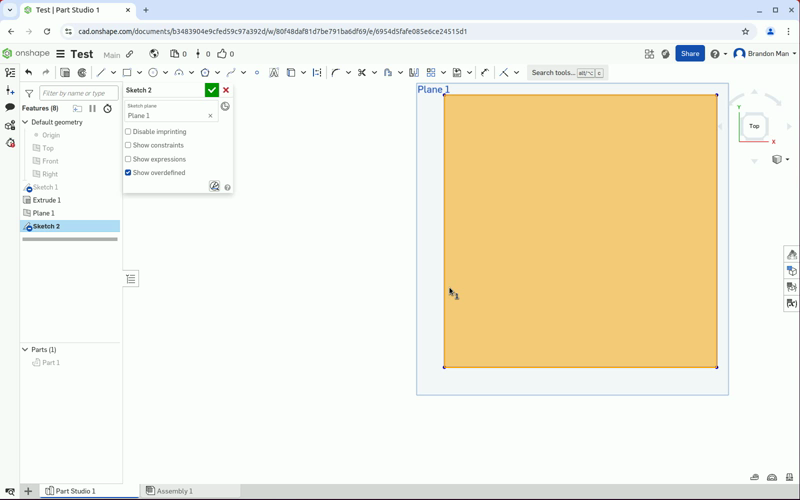
scroll(-6)
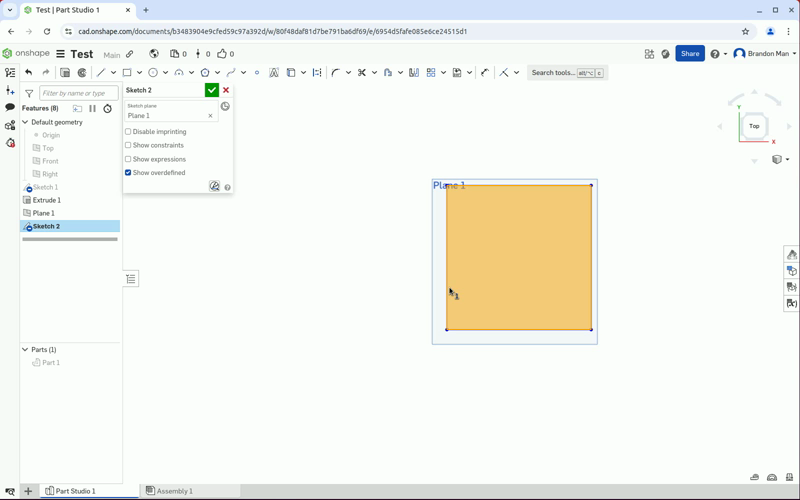
scroll(-6)
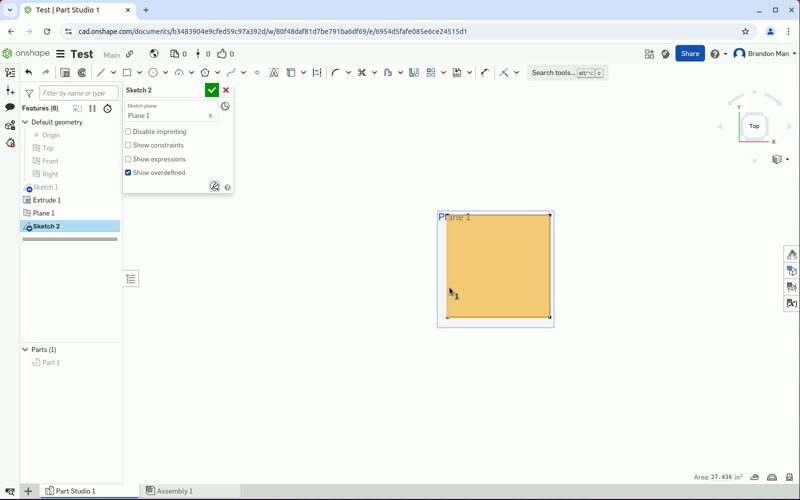
scroll(-6)
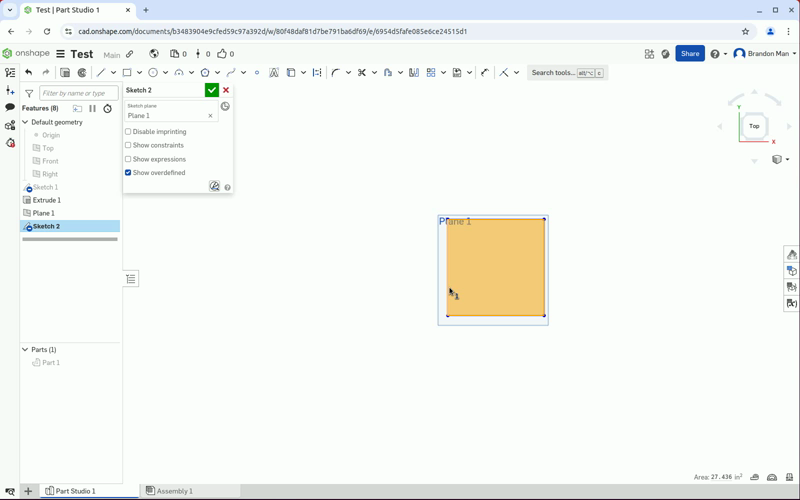
scroll(-6)
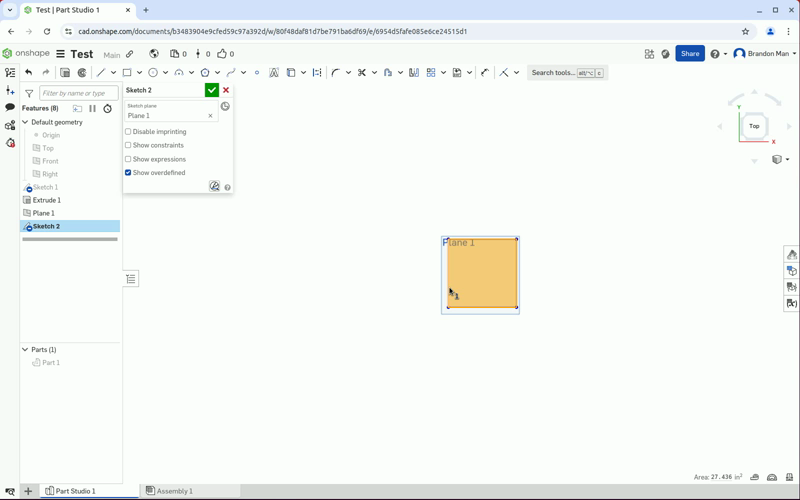
scroll(-6)
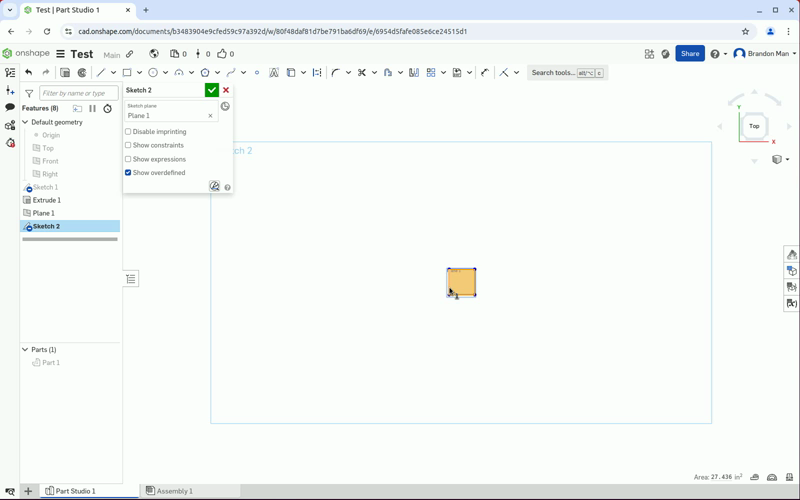
mouse_move(73, 352)
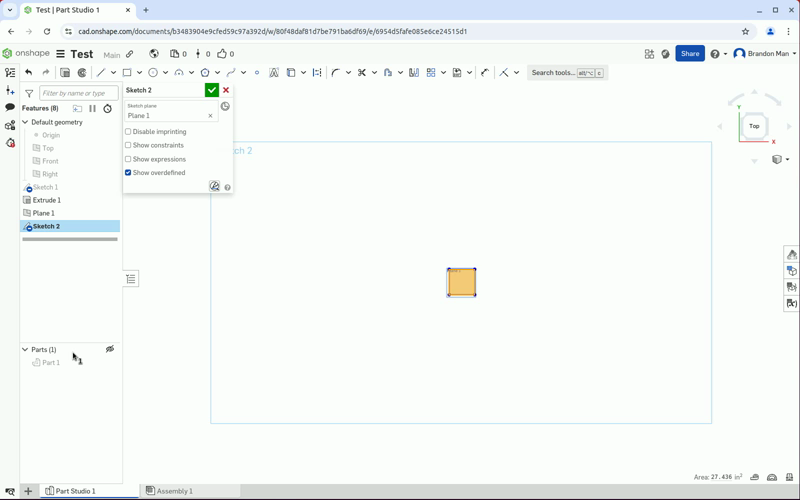
key(shift+y)
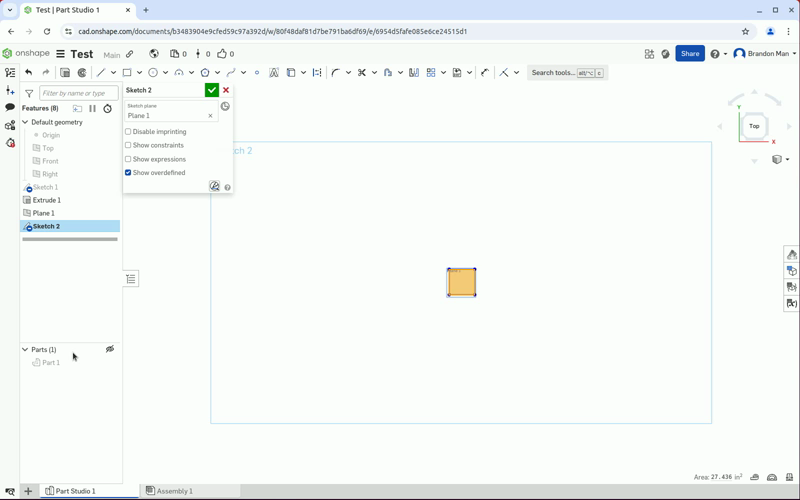
key(shift+e)
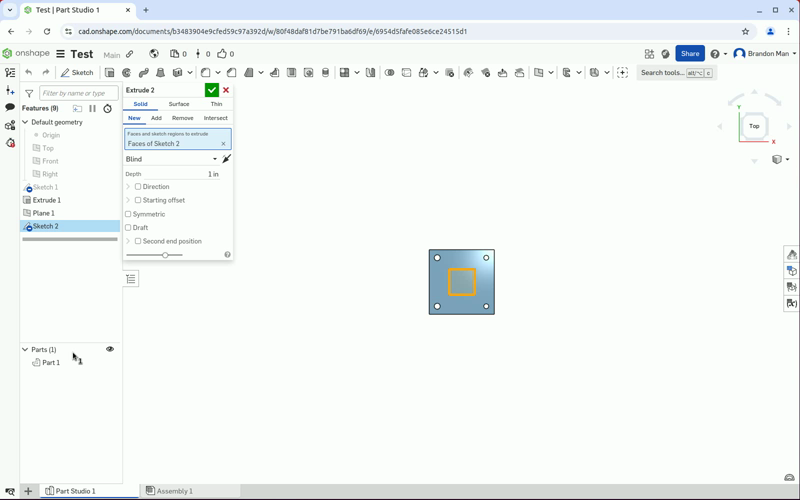
mouse_move(143, 106)
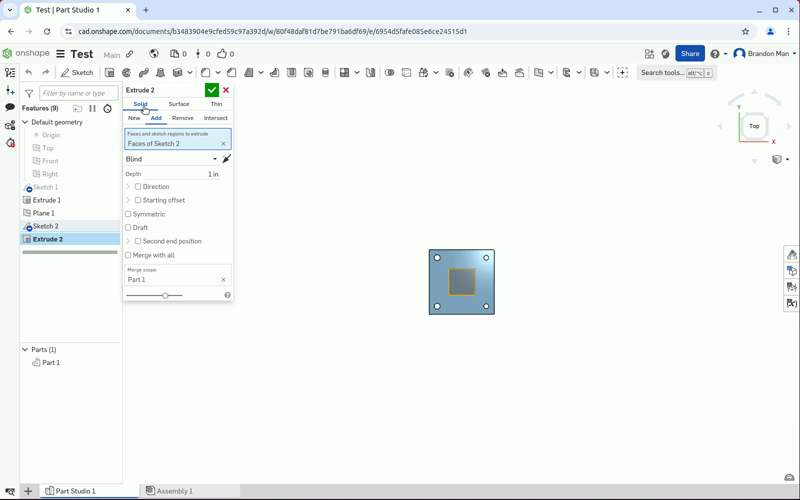
click(143, 106)
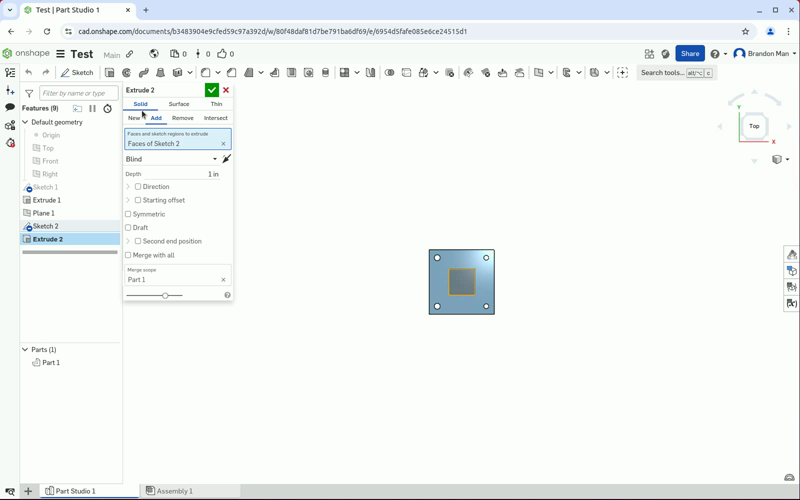
mouse_move(137, 120)
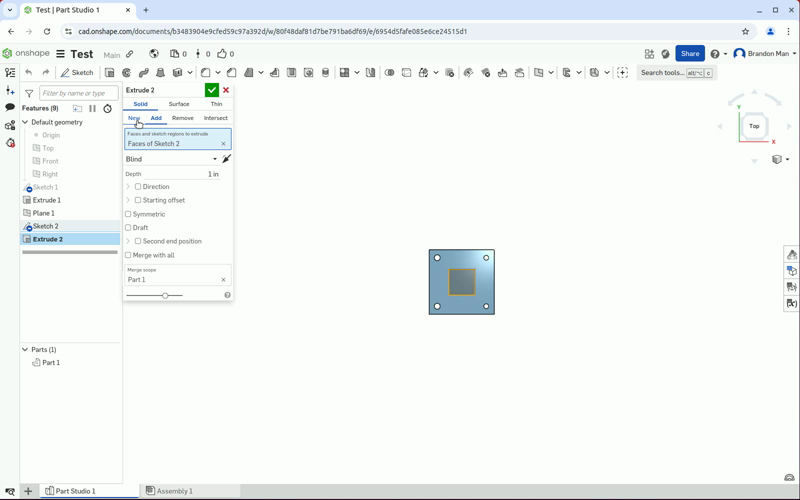
click(137, 120)
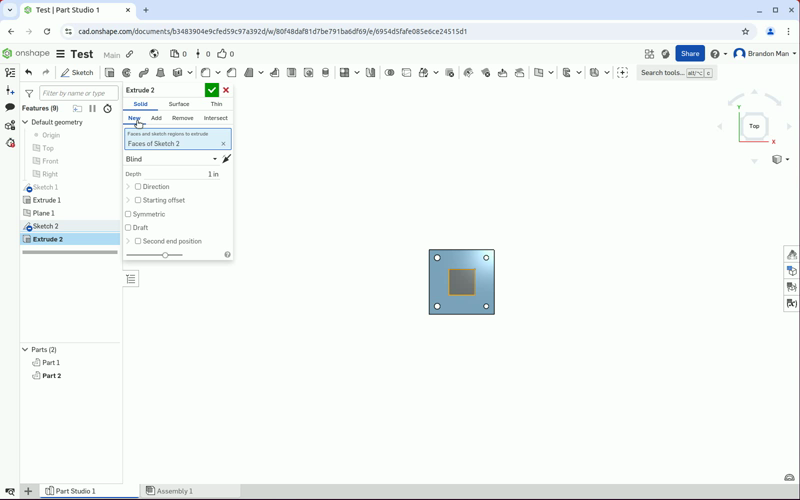
key(tab, 4)
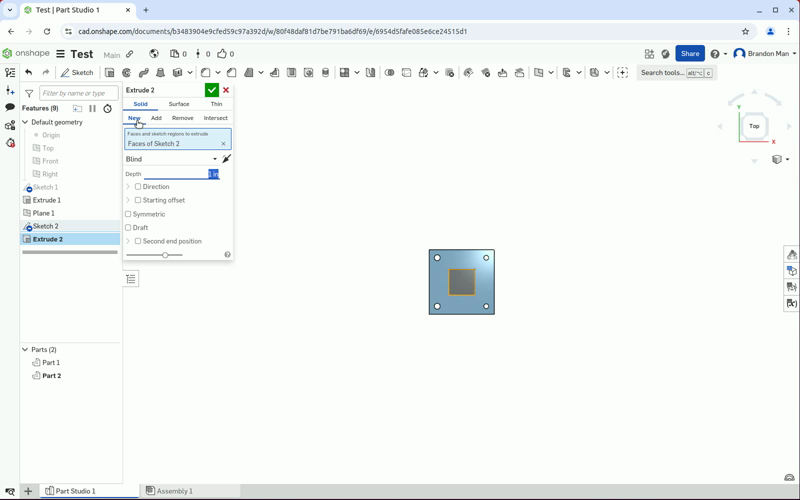
text(21.423)
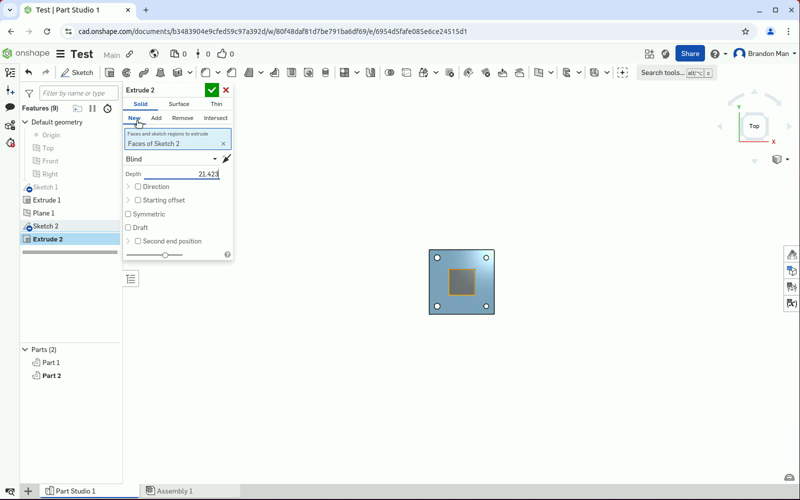
key(enter)
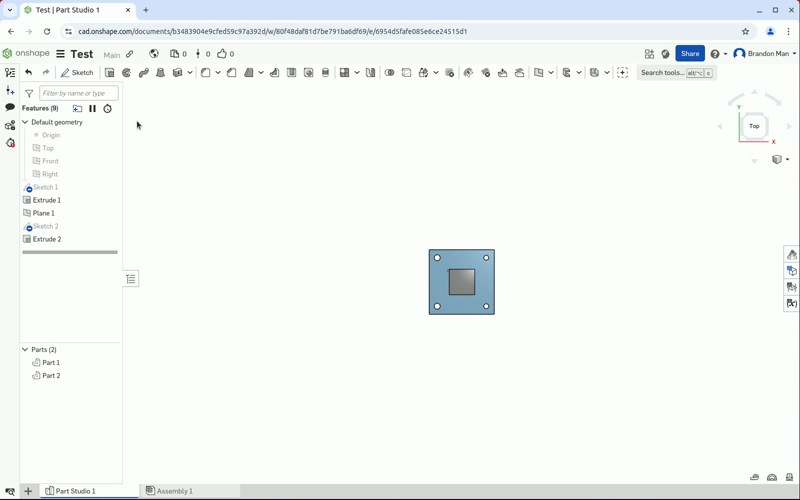
key(shift+h)
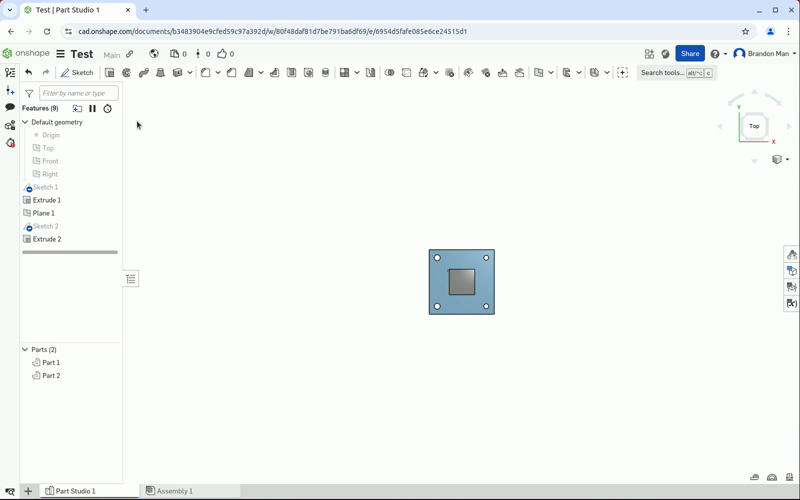
key(shift+h)
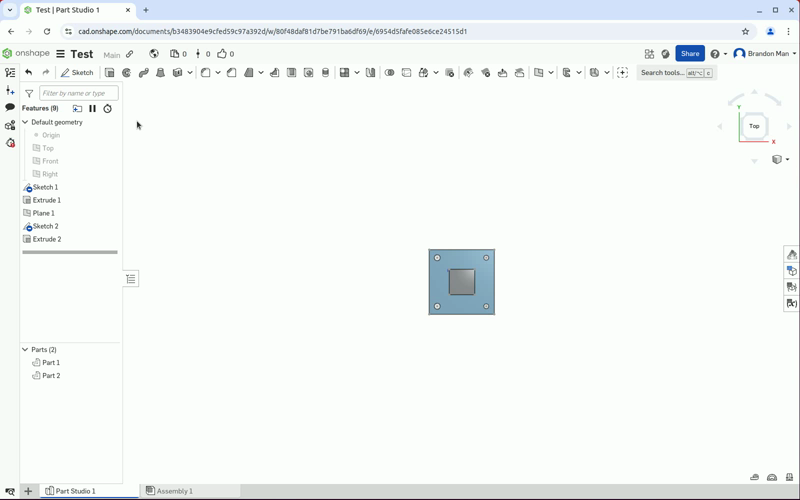
key(shift+7)
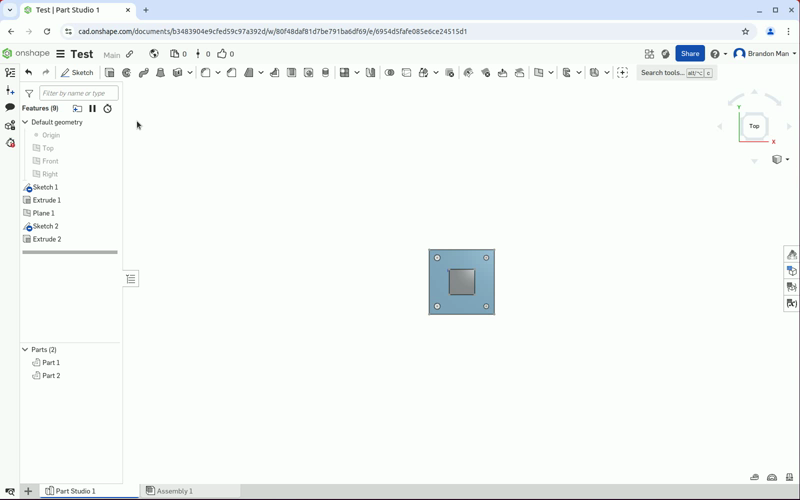
key(up, 3)
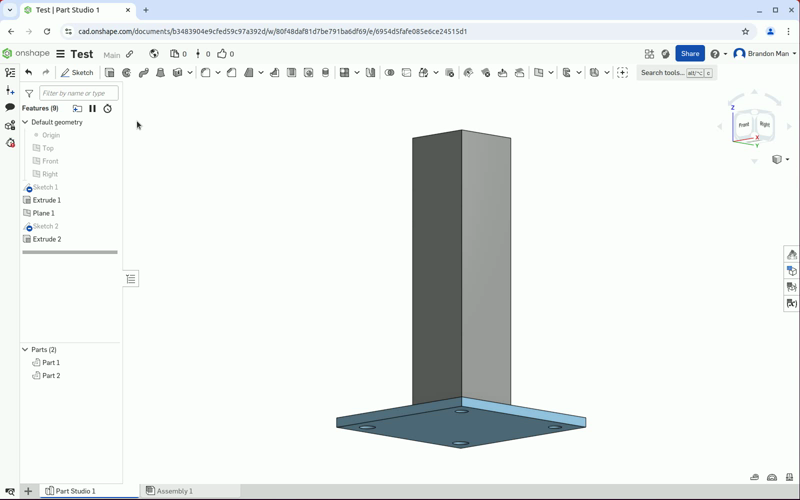
key(left, 3)
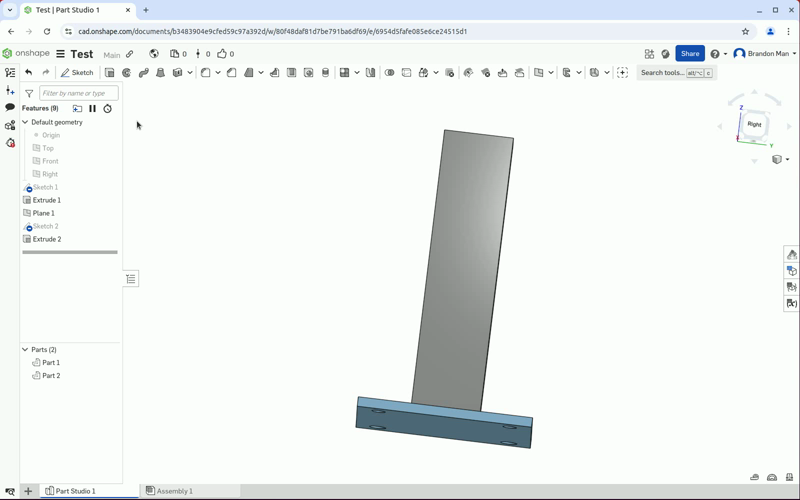
key(right, 3)
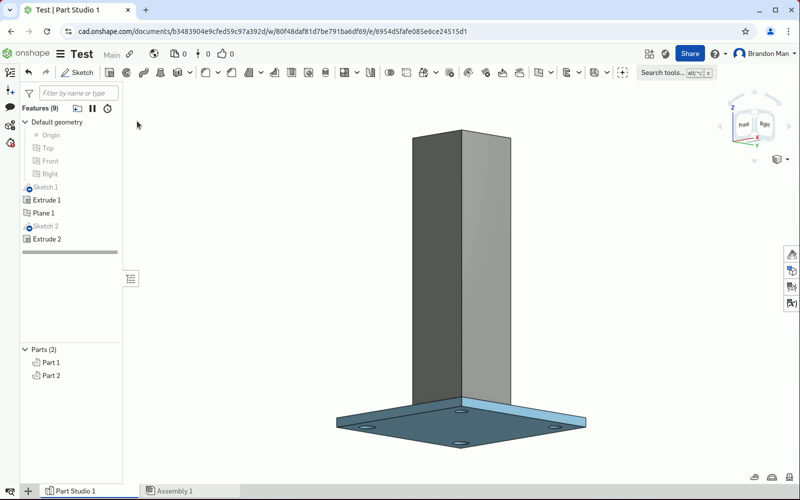
key(down, 3)
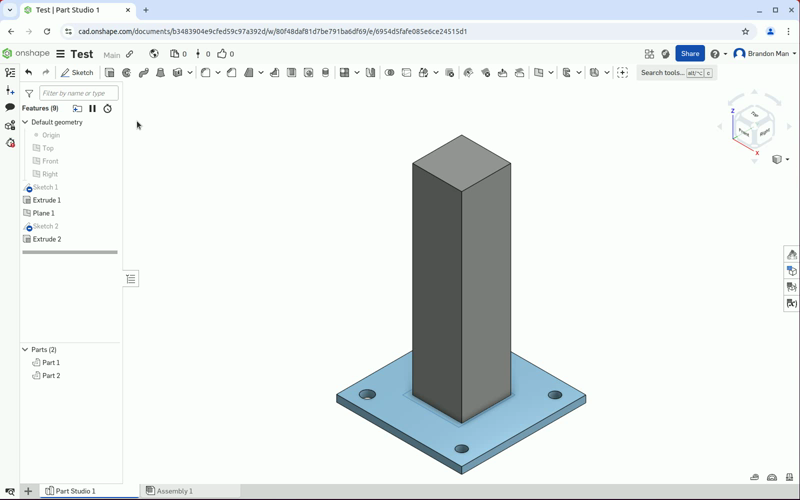
mouse_move(73, 189)
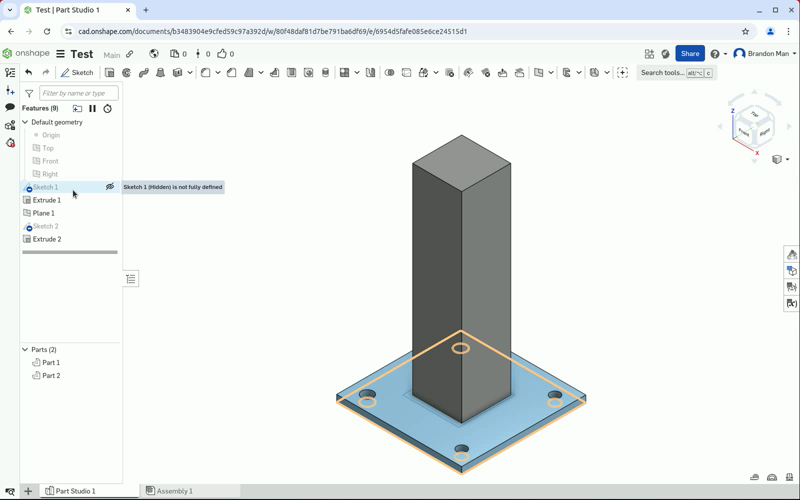
click(73, 189)